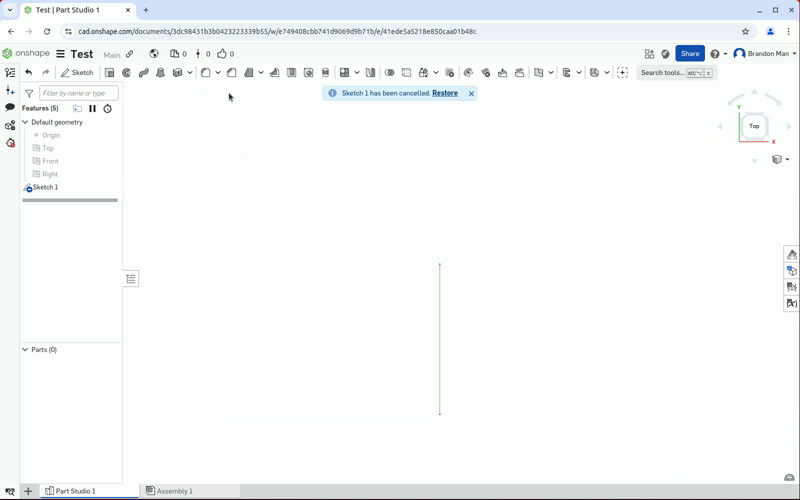
key(shift+h)
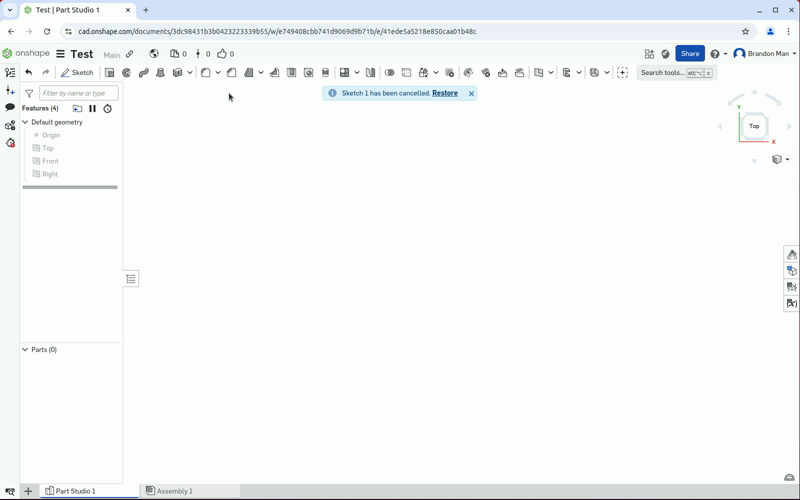
mouse_move(73, 352)
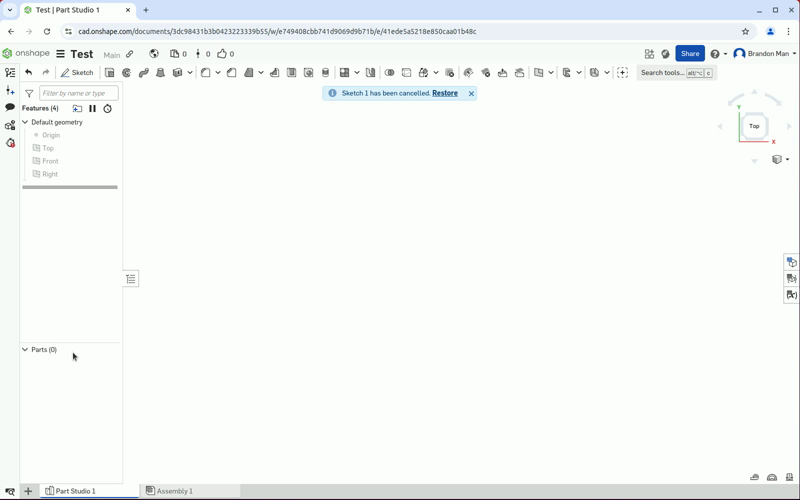
key(y)
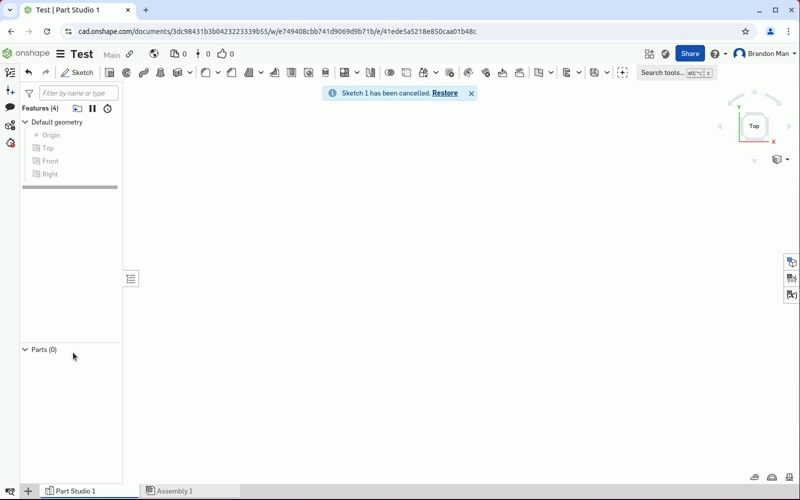
key(shift+p)
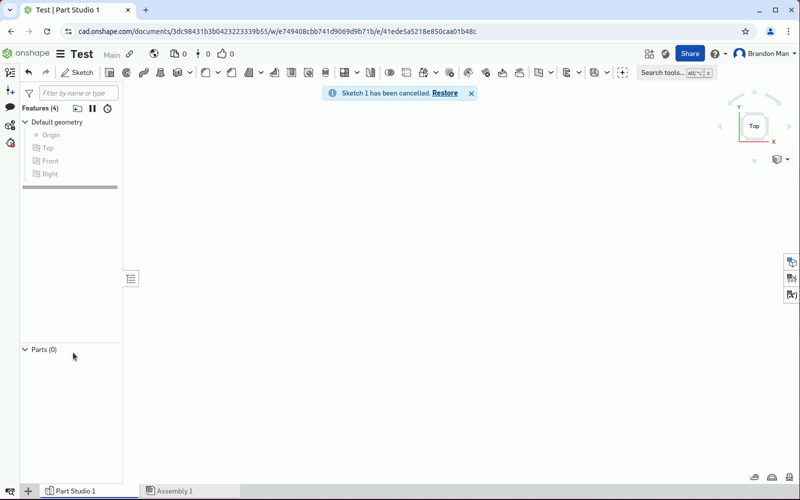
key(space)
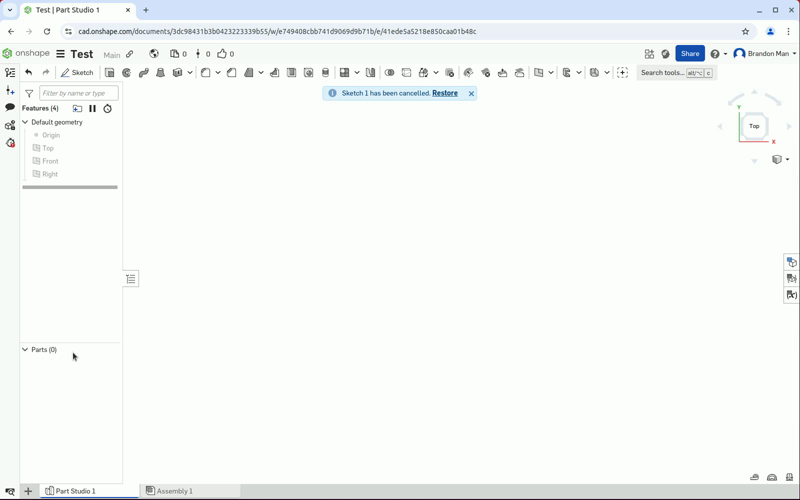
key_down(shift)
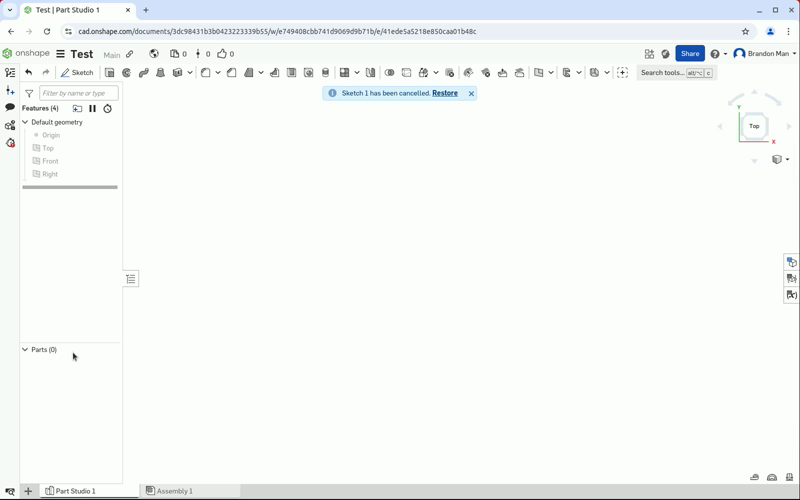
key(up)
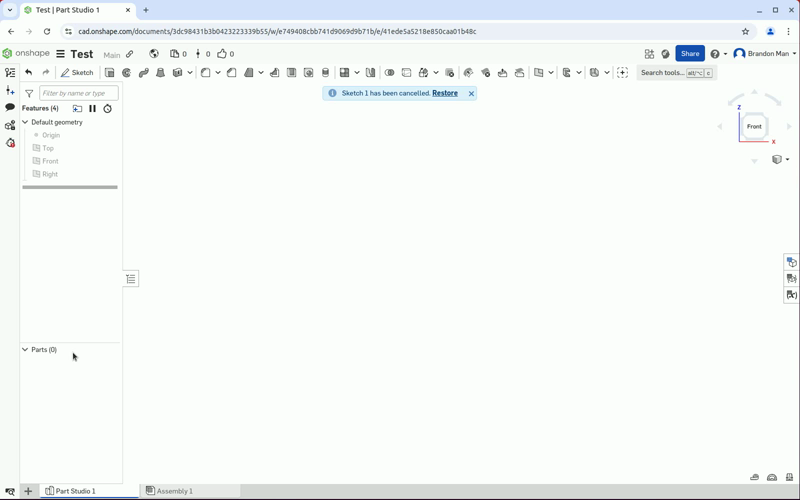
key_up(shift)
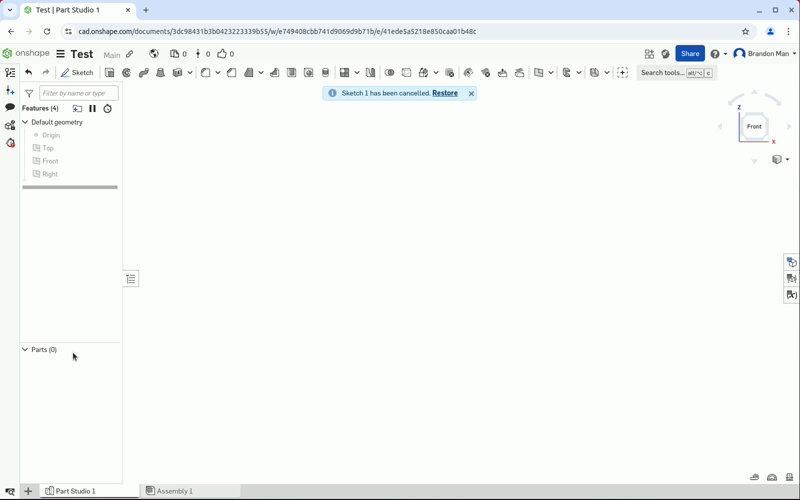
mouse_move(73, 352)
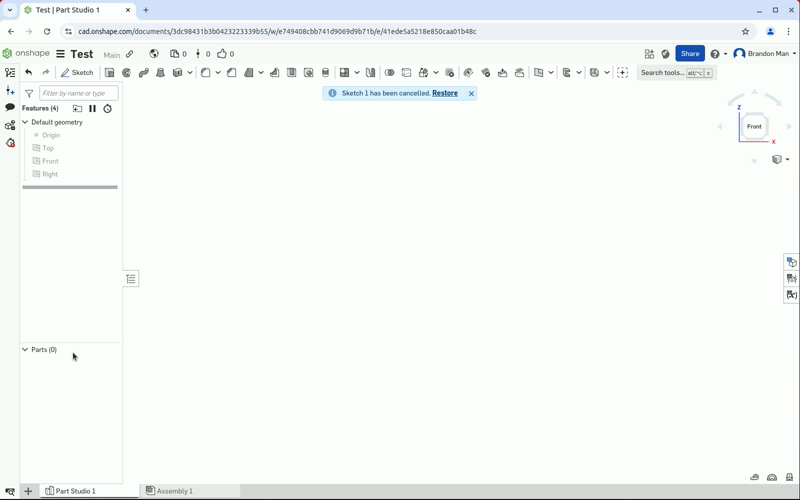
key(shift+y)
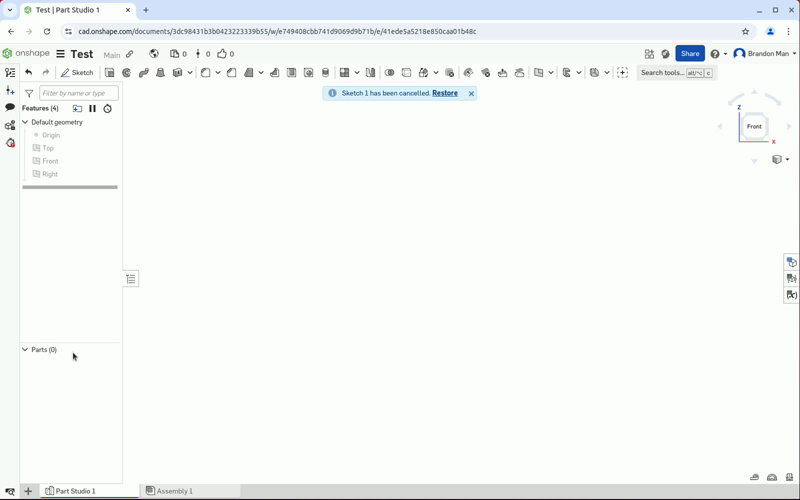
key(shift+s)
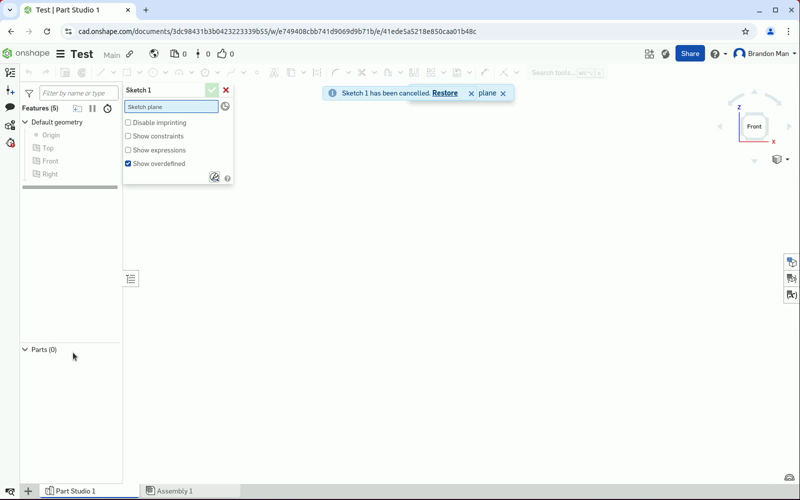
mouse_move(73, 163)
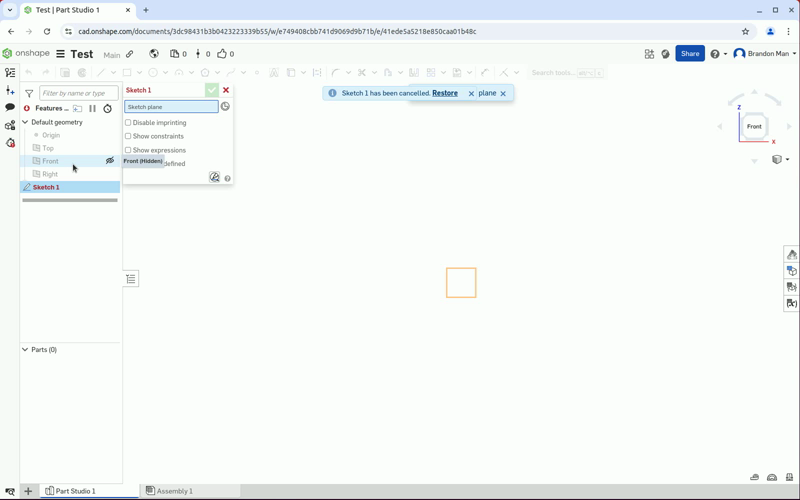
click(73, 163)
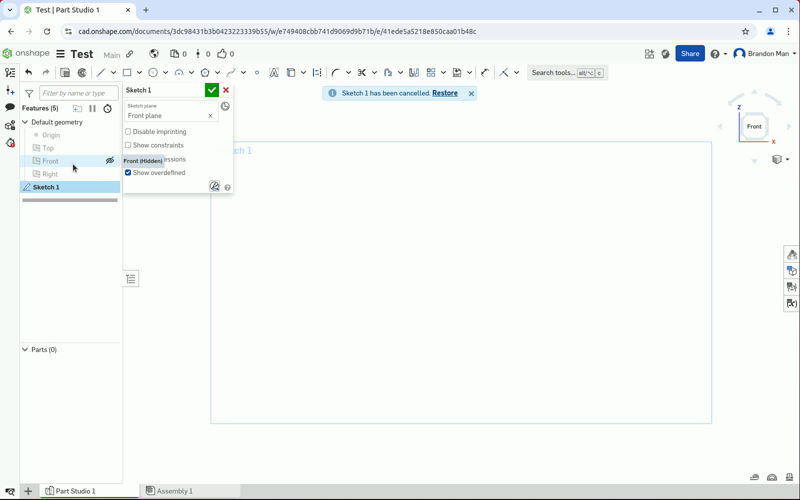
mouse_move(73, 352)
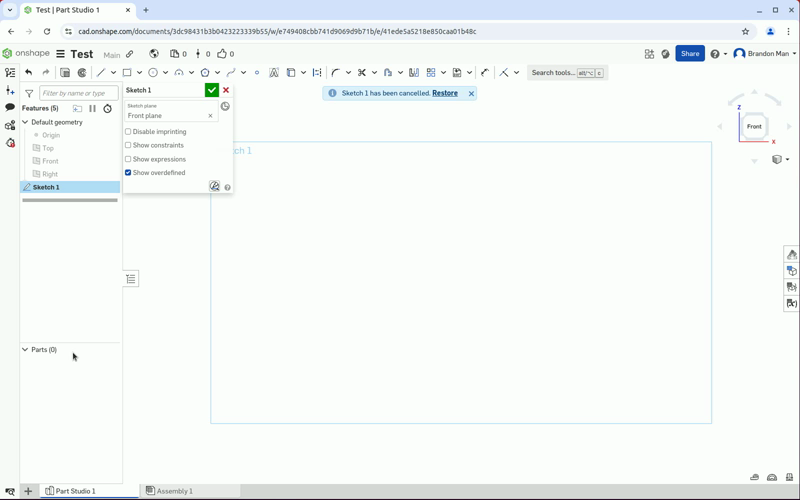
key(y)
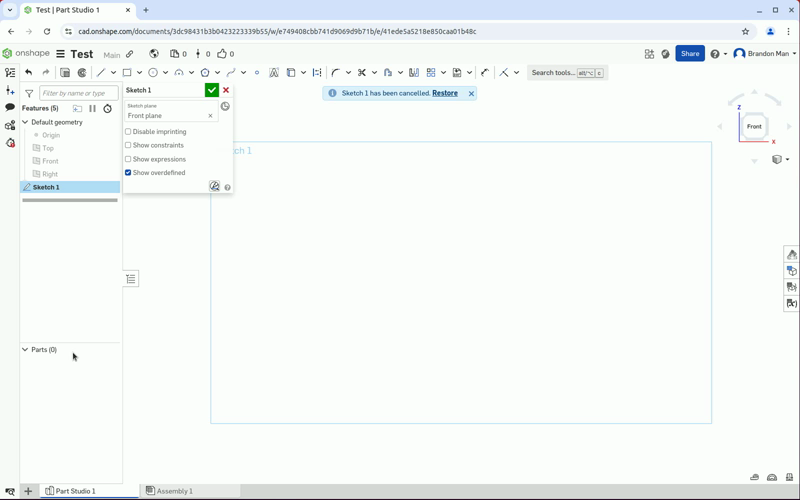
key(l)
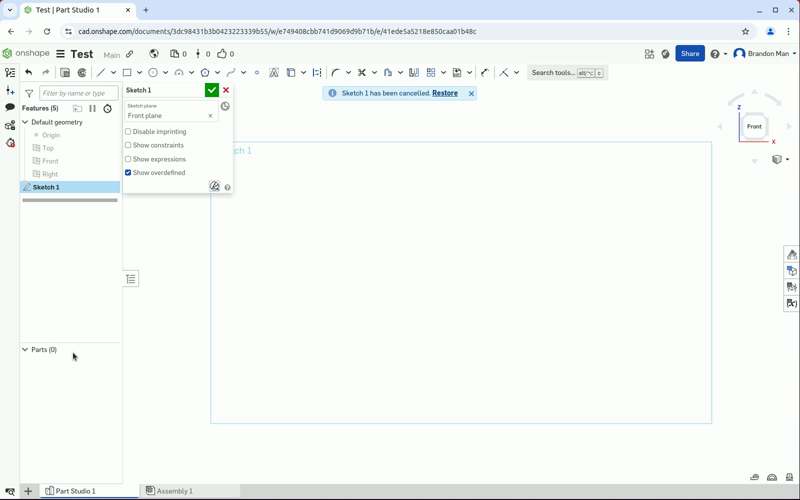
key_down(shift)
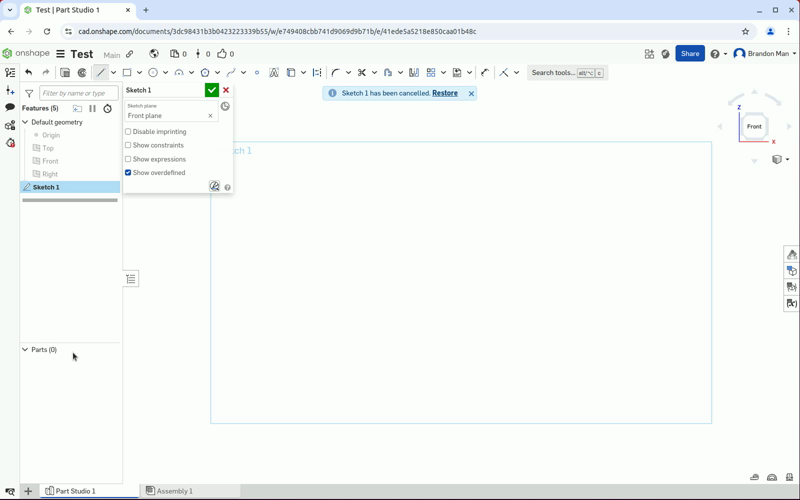
mouse_move(489, 311)
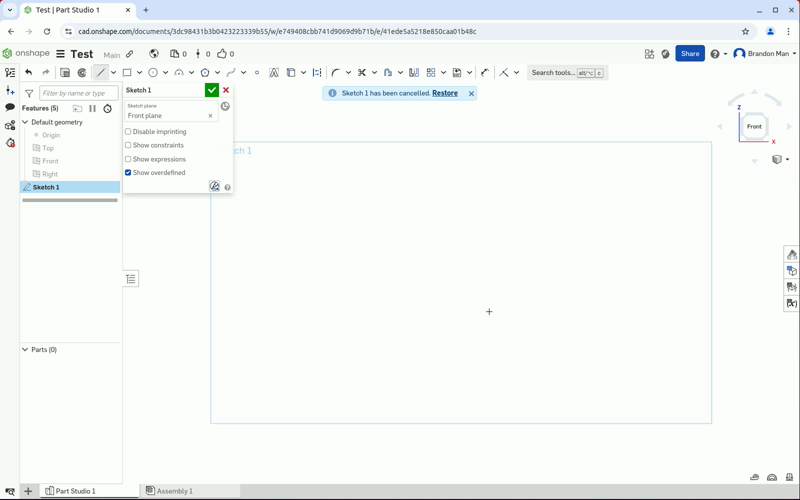
click(489, 311)
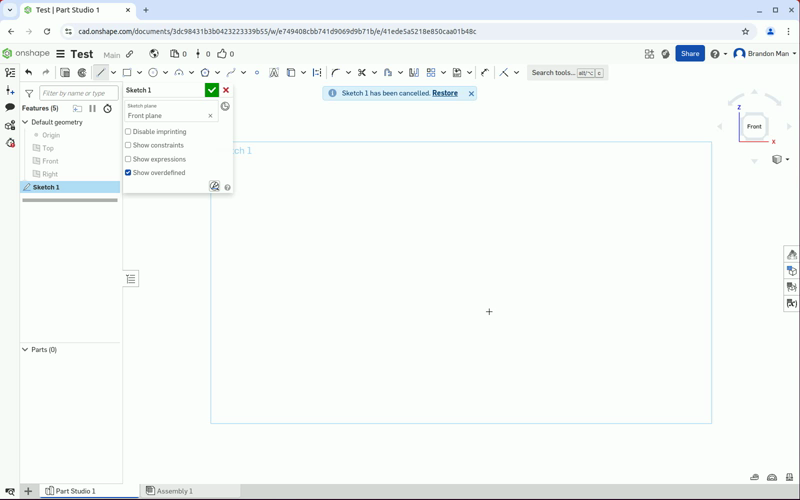
key_up(shift)
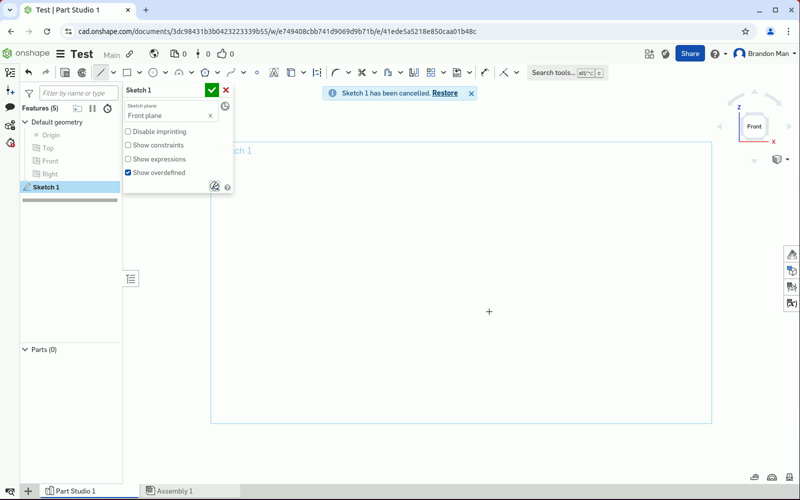
key_down(shift)
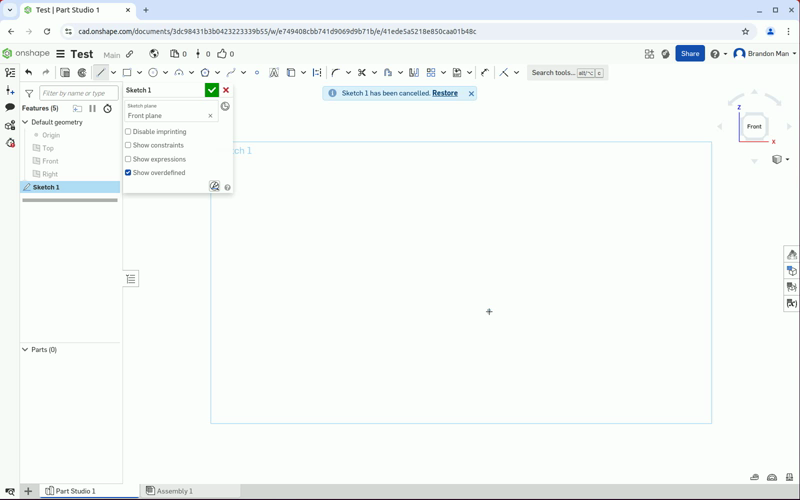
mouse_move(519, 311)
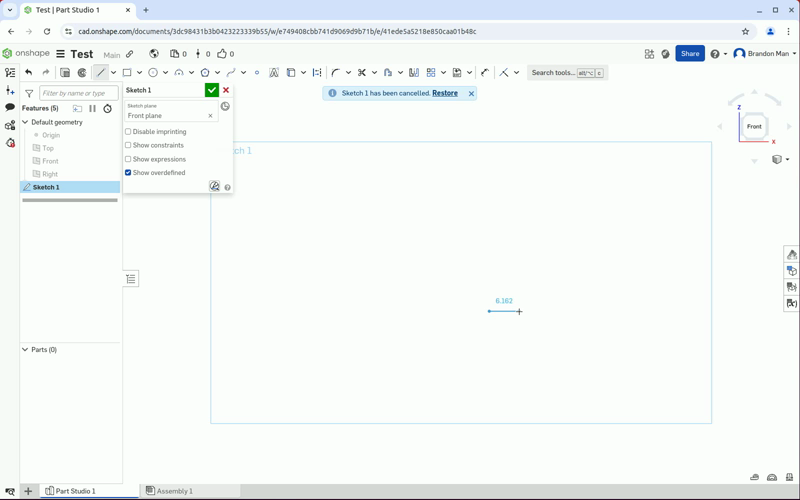
mouse_move(545, 311)
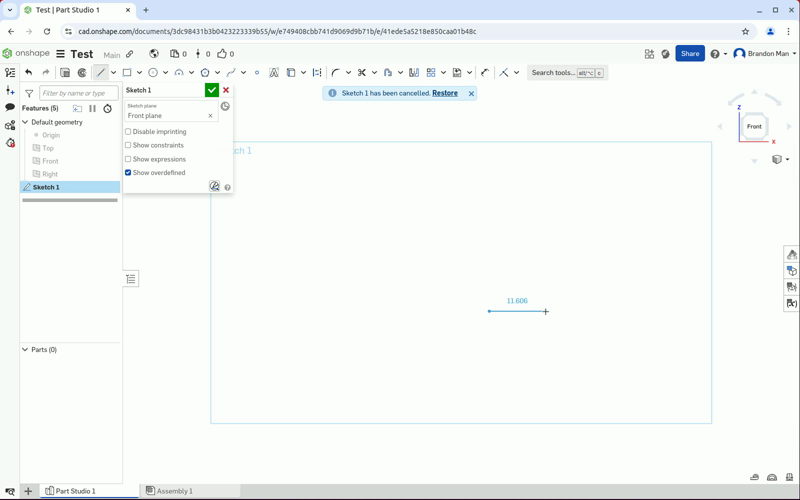
click(545, 311)
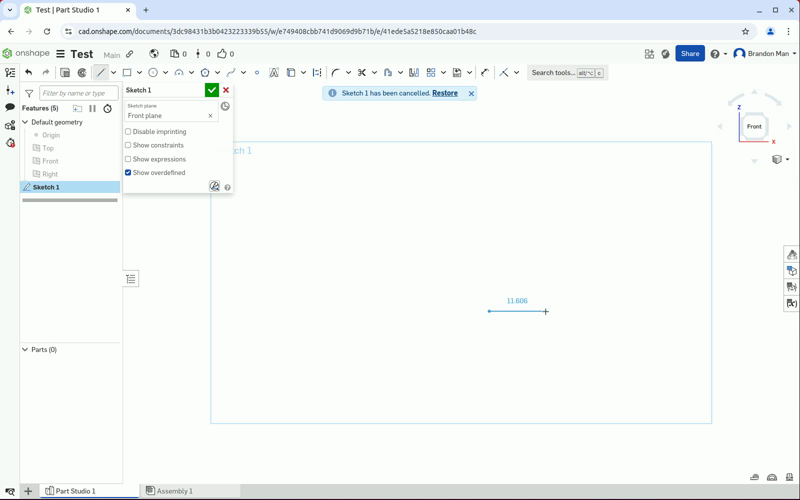
key_up(shift)
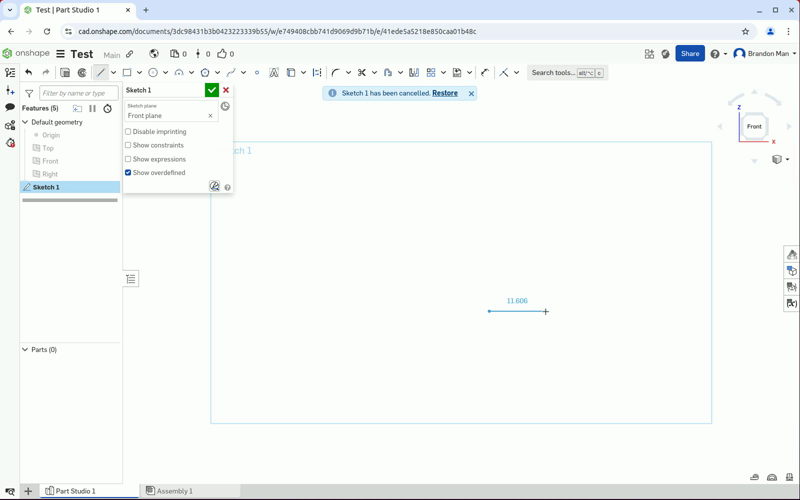
key_down(shift)
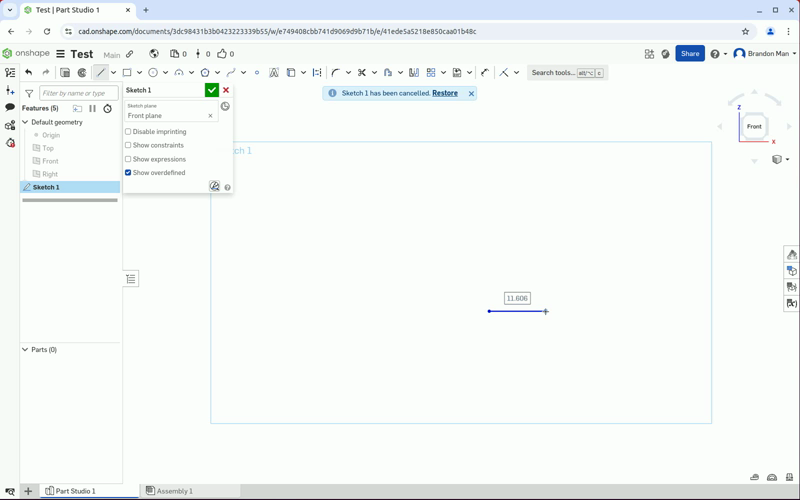
mouse_move(575, 311)
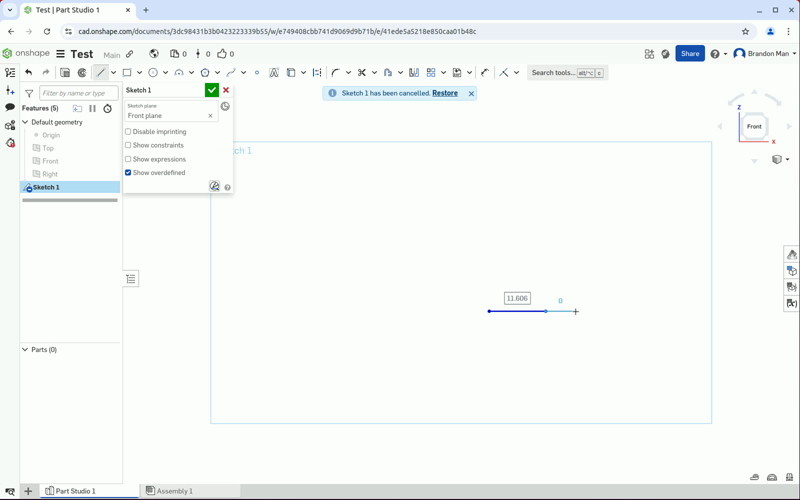
mouse_move(545, 254)
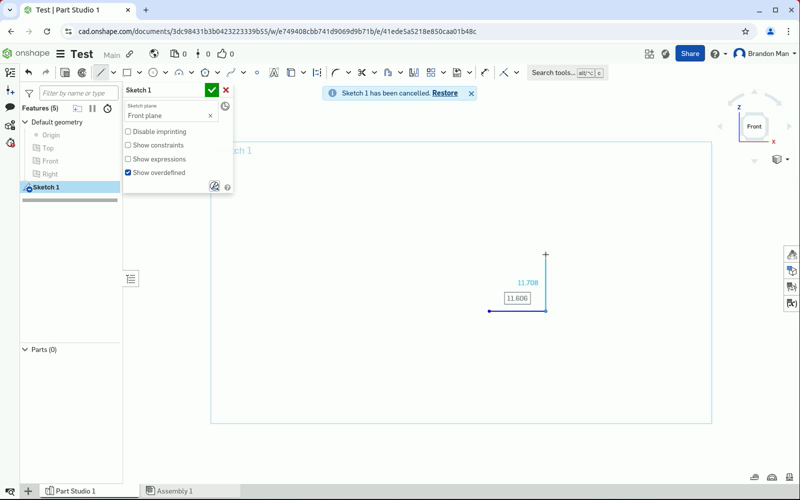
click(545, 254)
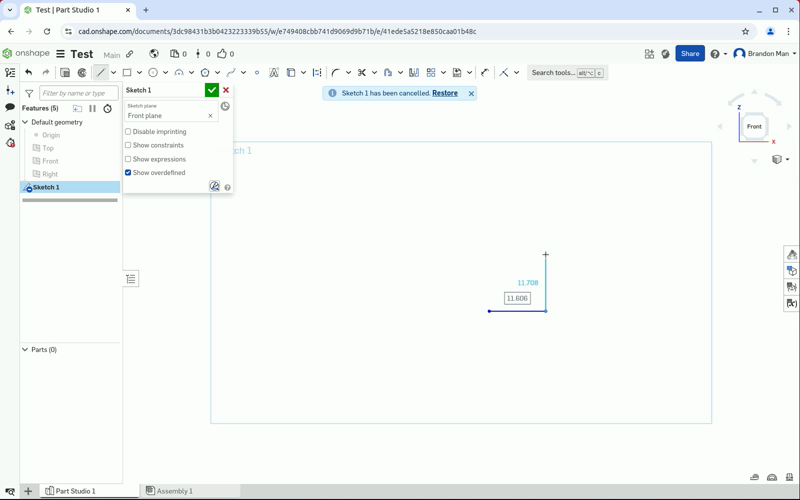
key_up(shift)
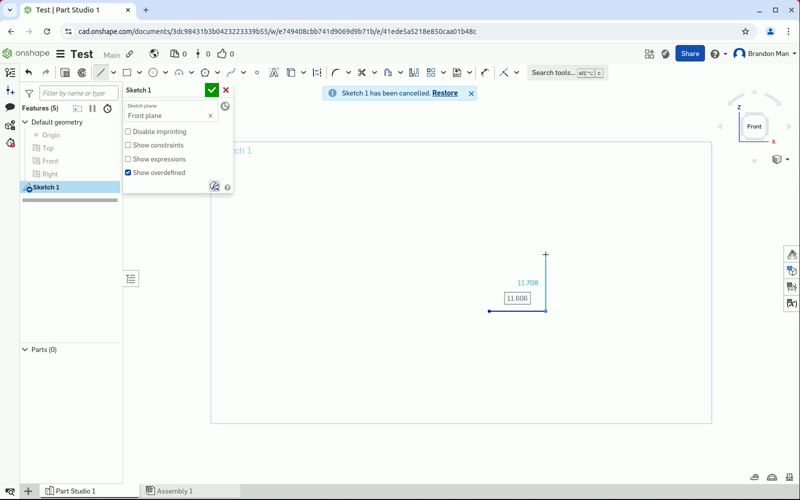
key_down(shift)
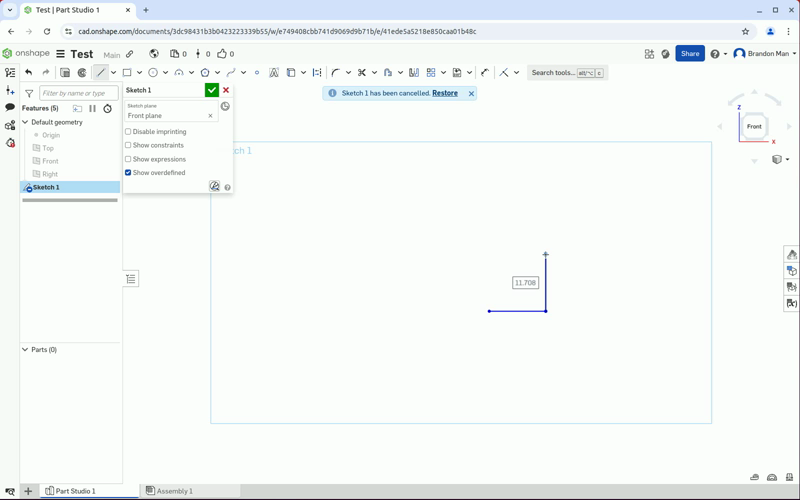
mouse_move(575, 254)
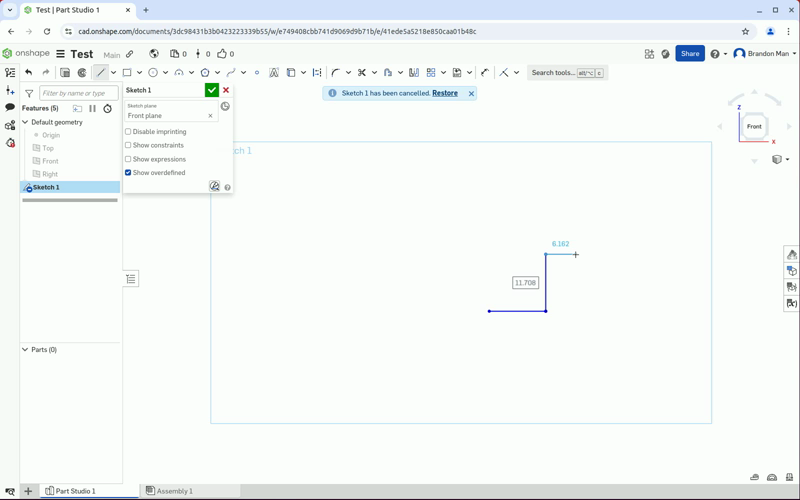
mouse_move(489, 254)
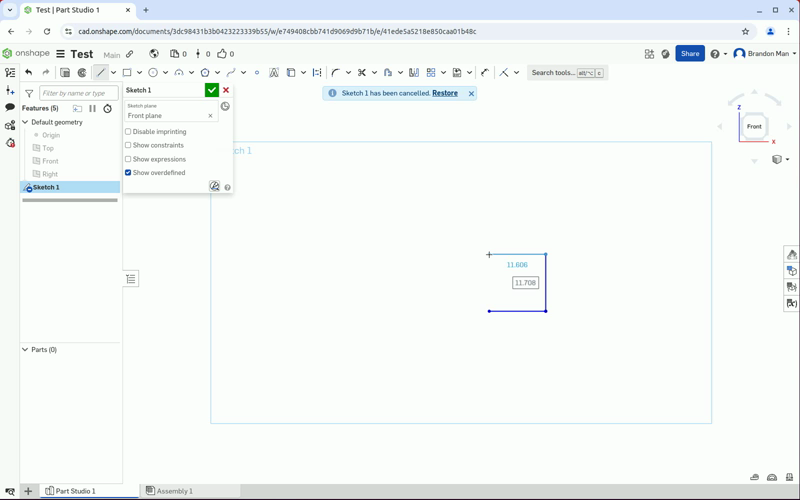
click(489, 254)
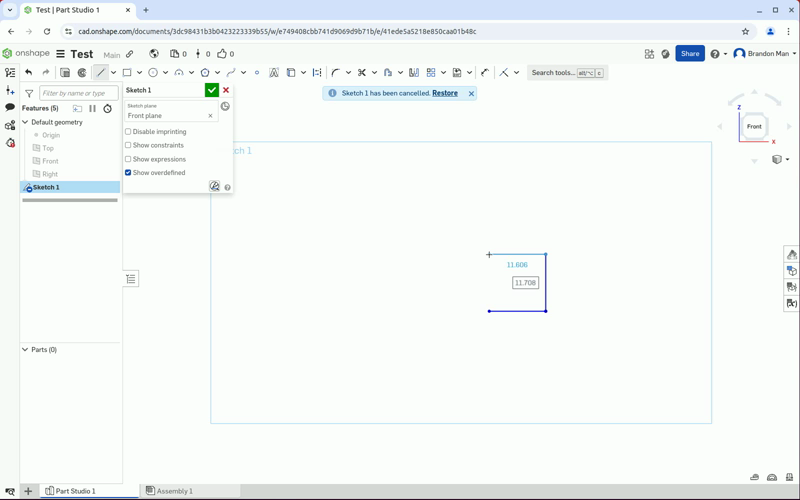
key_up(shift)
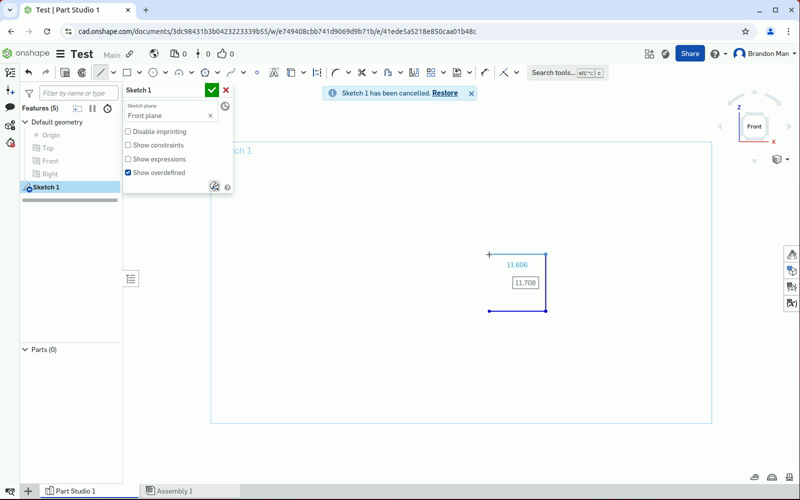
mouse_move(519, 254)
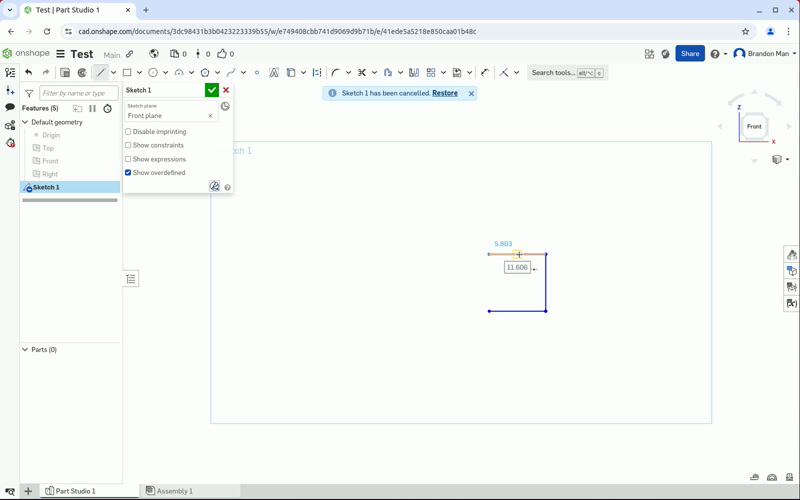
key_down(shift)
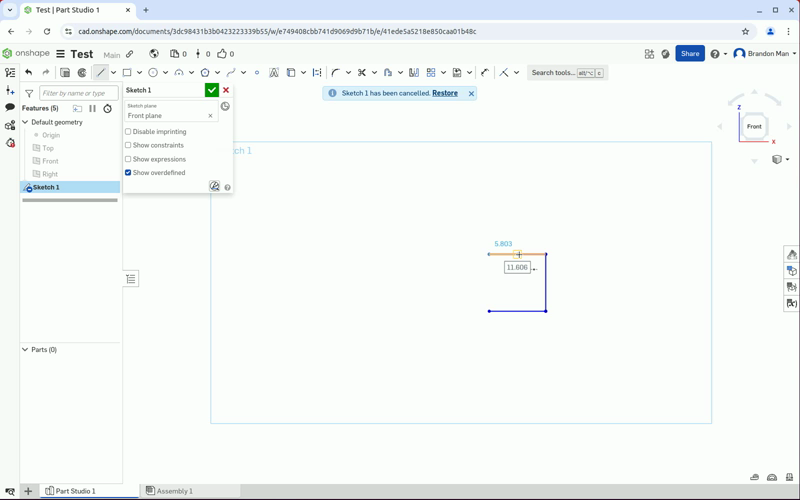
mouse_move(489, 311)
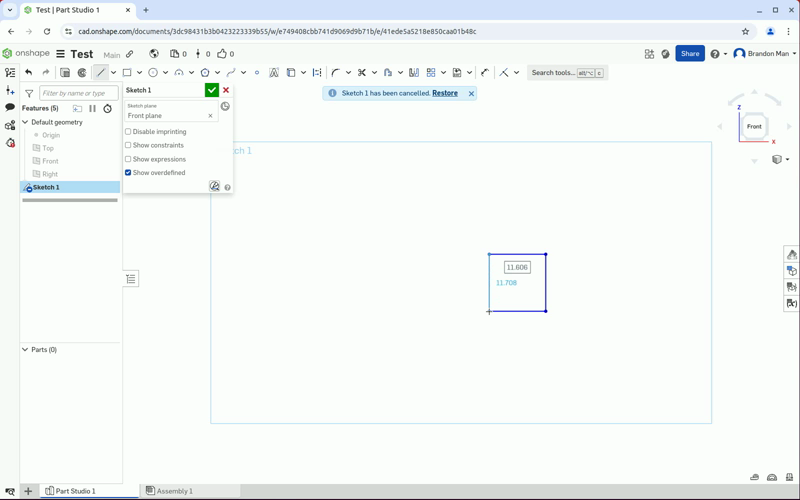
key_up(shift)
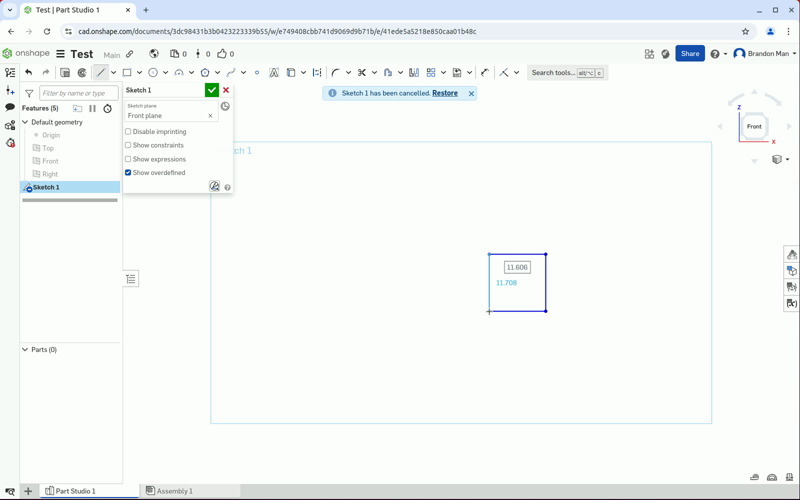
click(489, 311)
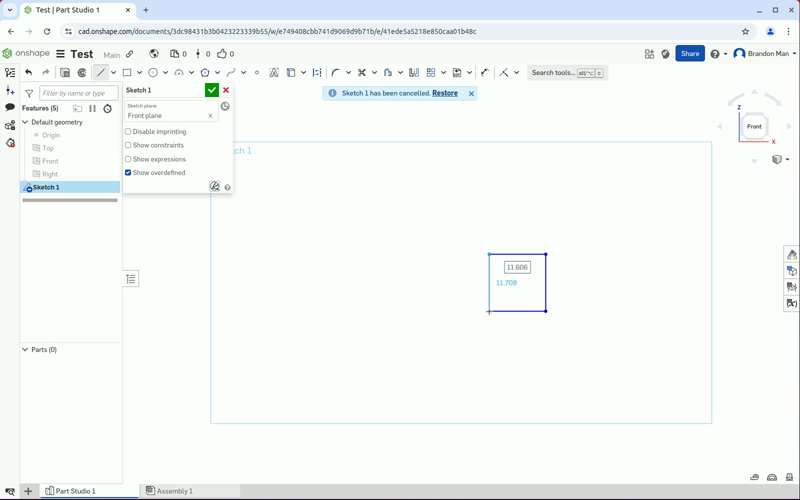
key(esc)
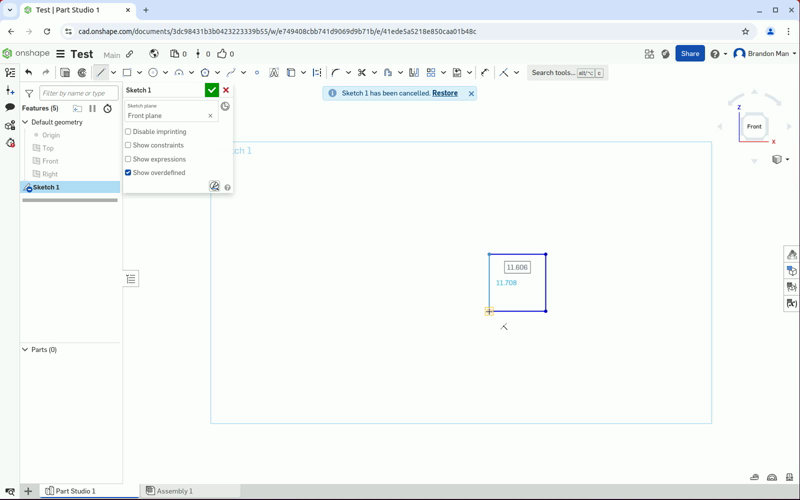
mouse_move(503, 278)
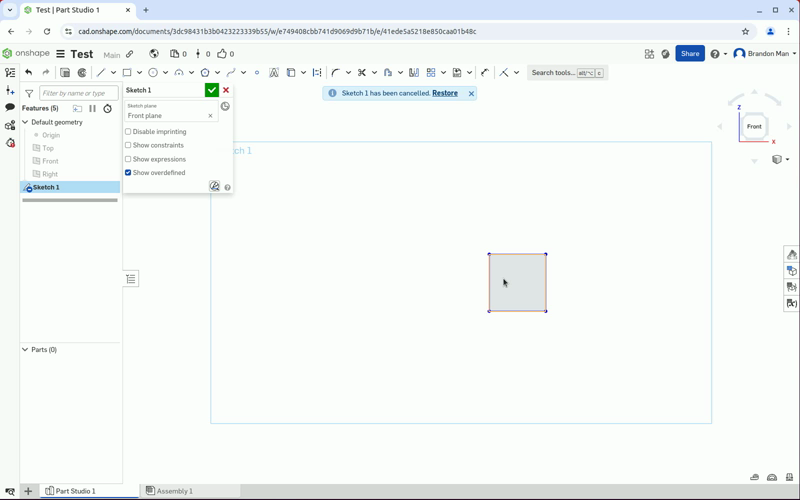
click(503, 278)
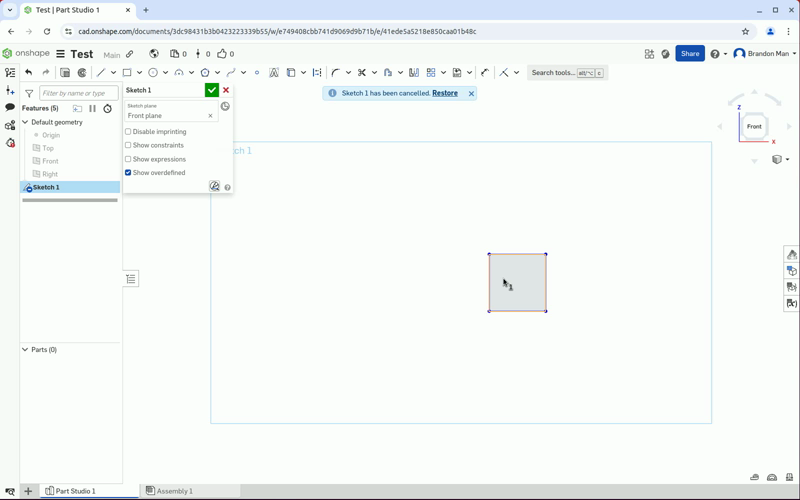
mouse_move(73, 352)
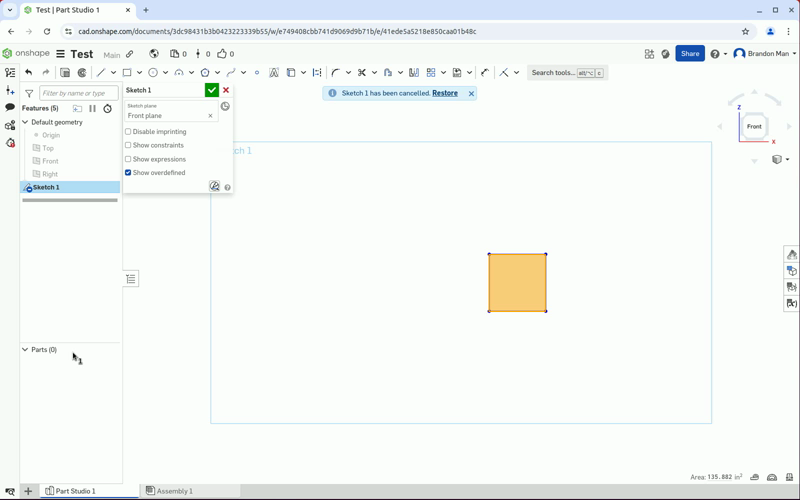
key(shift+y)
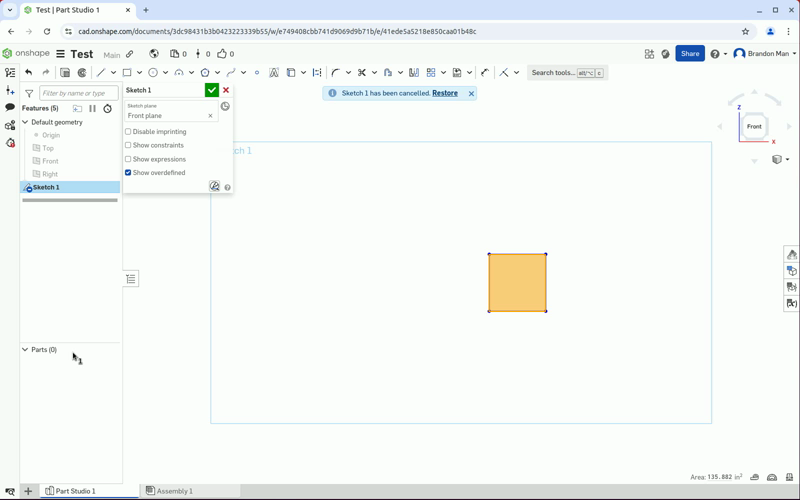
key(shift+e)
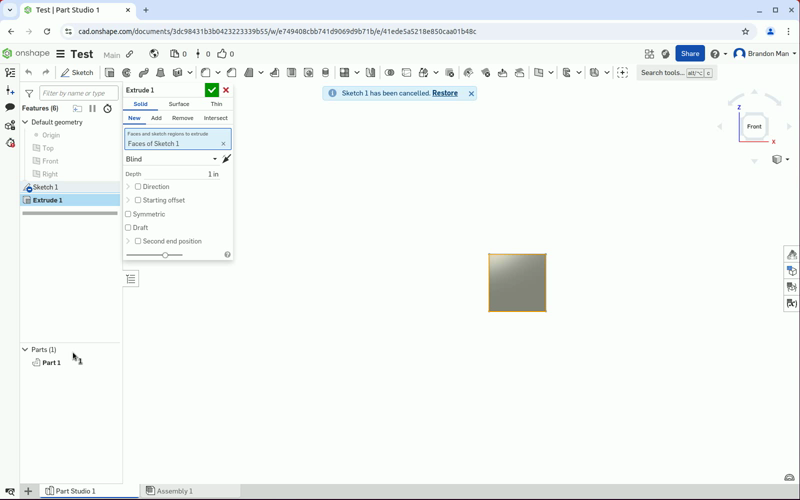
mouse_move(143, 106)
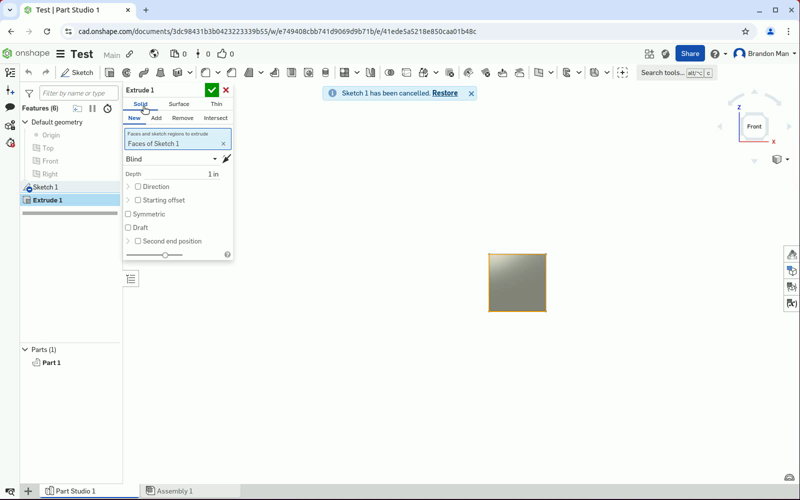
click(143, 106)
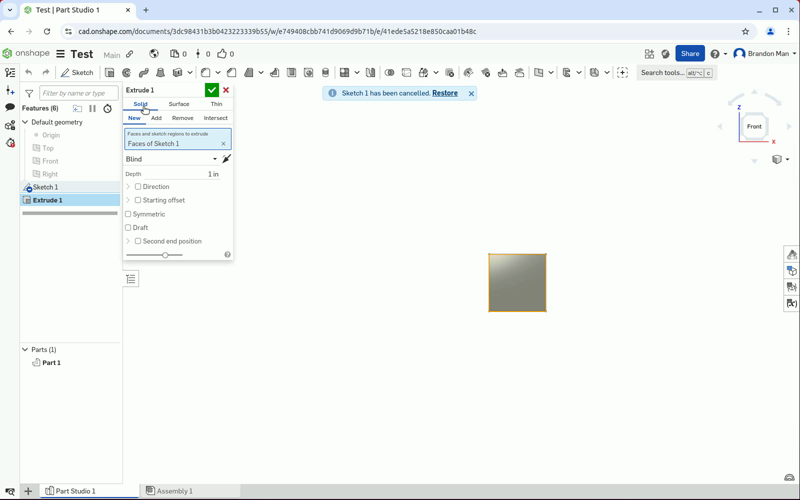
mouse_move(137, 120)
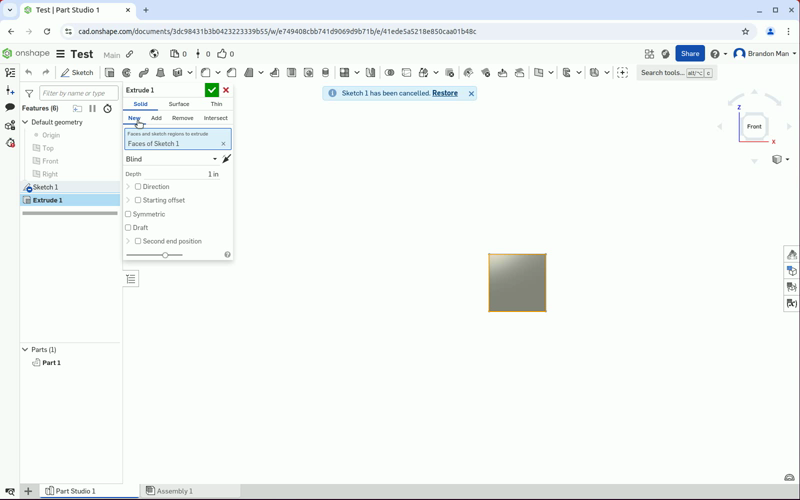
click(137, 120)
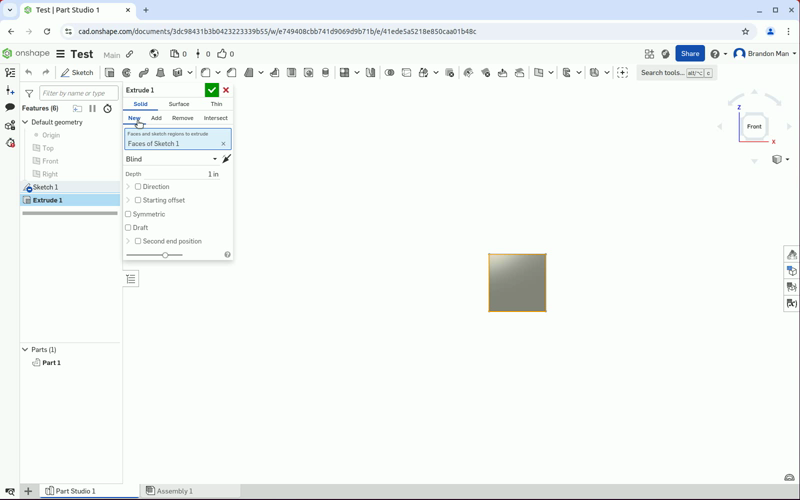
key(tab, 4)
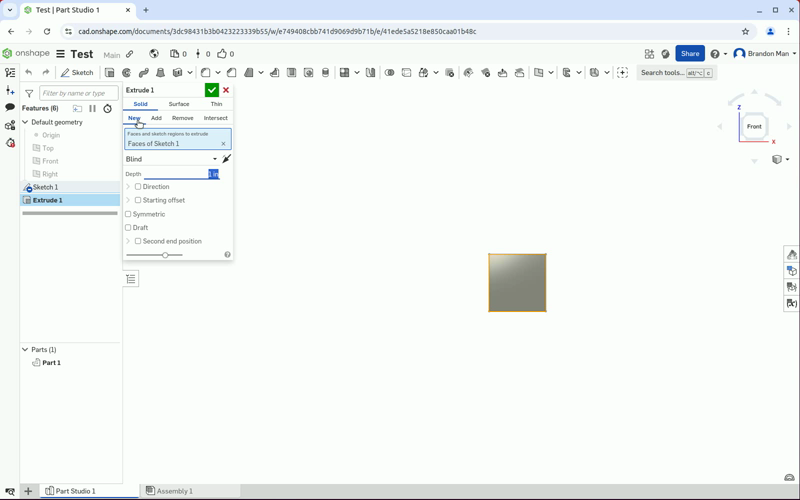
text(11.554)
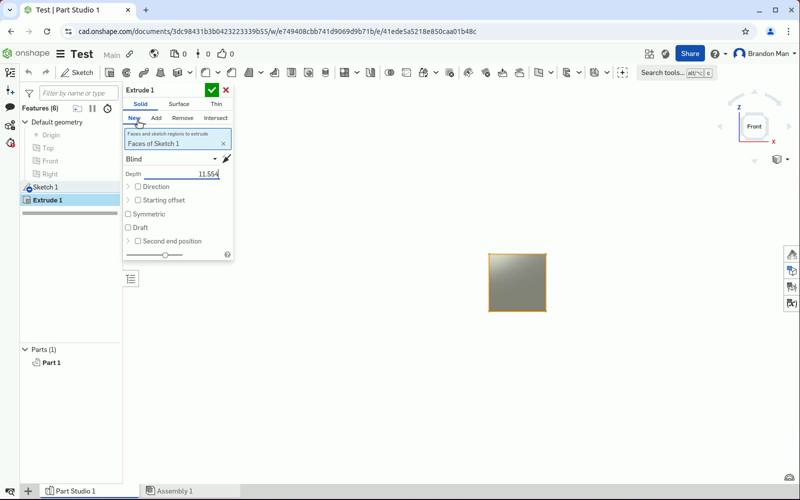
key(enter)
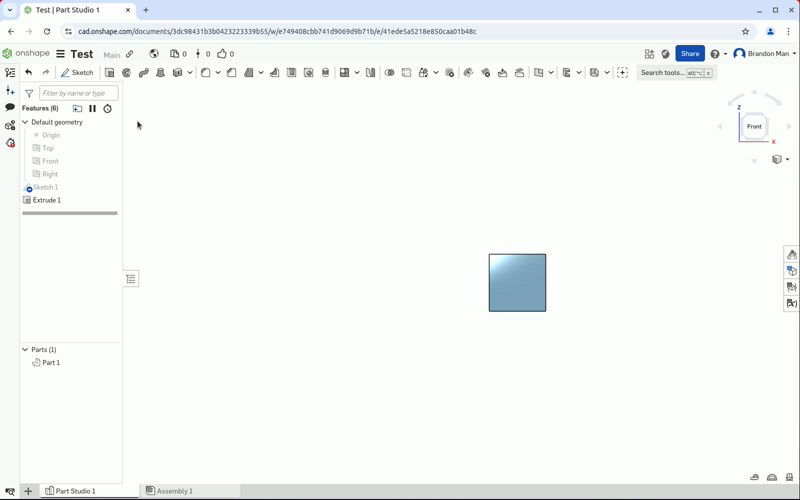
key(shift+h)
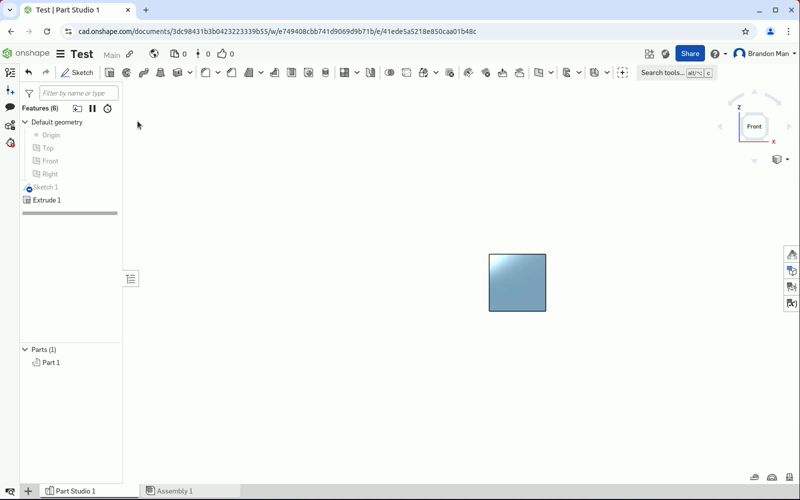
key(shift+h)
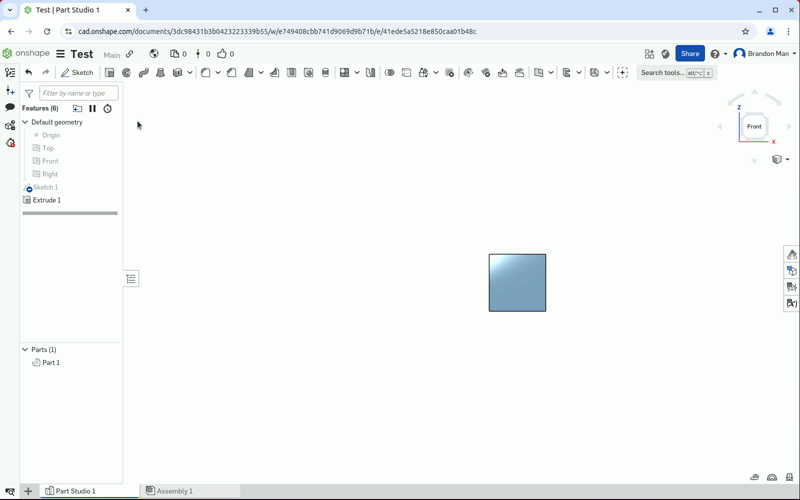
mouse_move(73, 189)
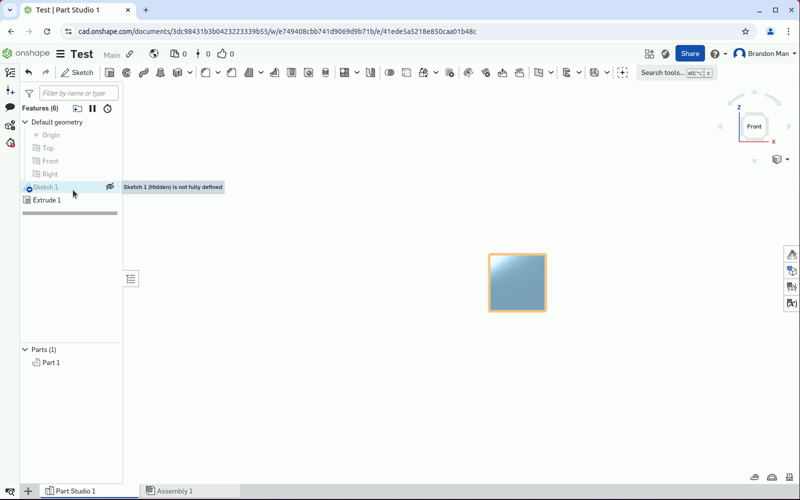
click(73, 189)
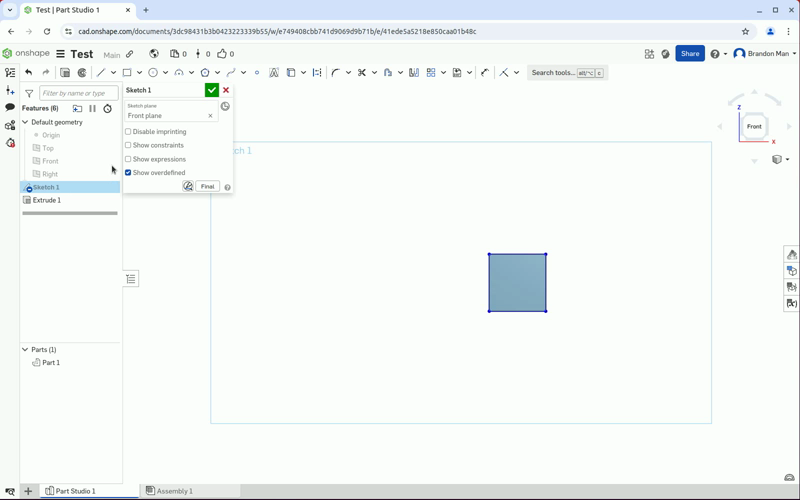
mouse_move(229, 92)
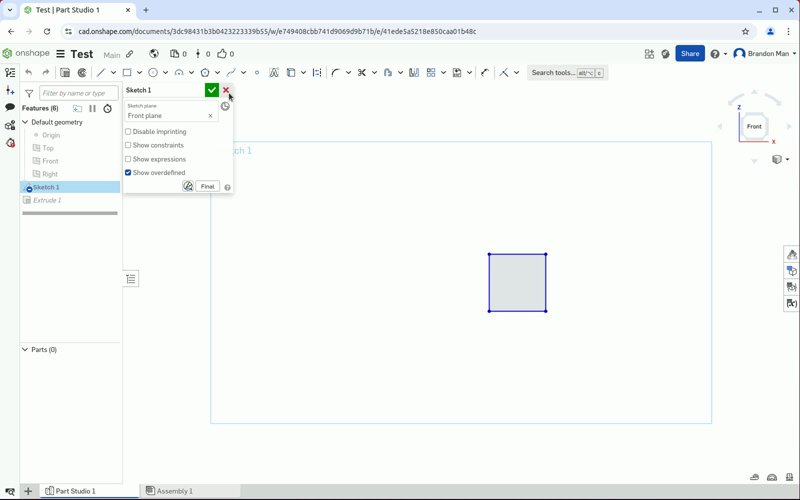
click(229, 92)
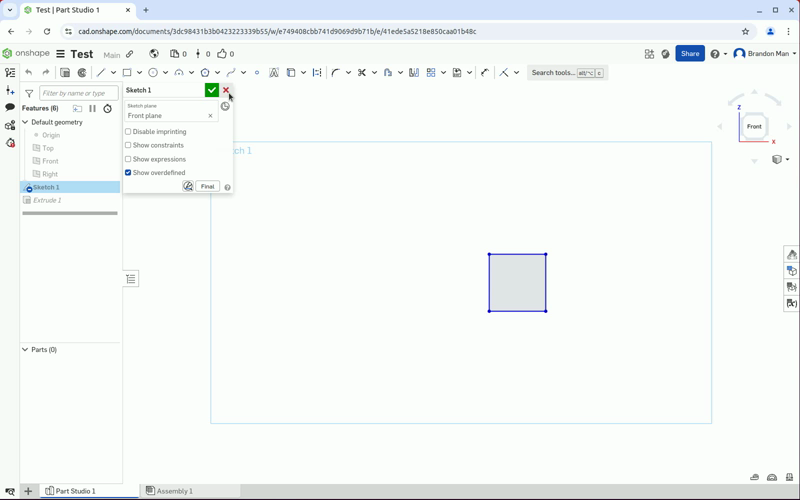
key(shift+s)
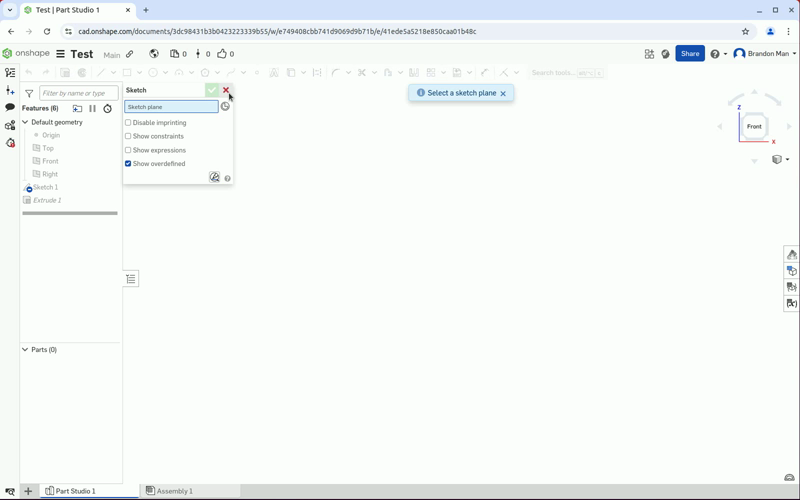
mouse_move(73, 163)
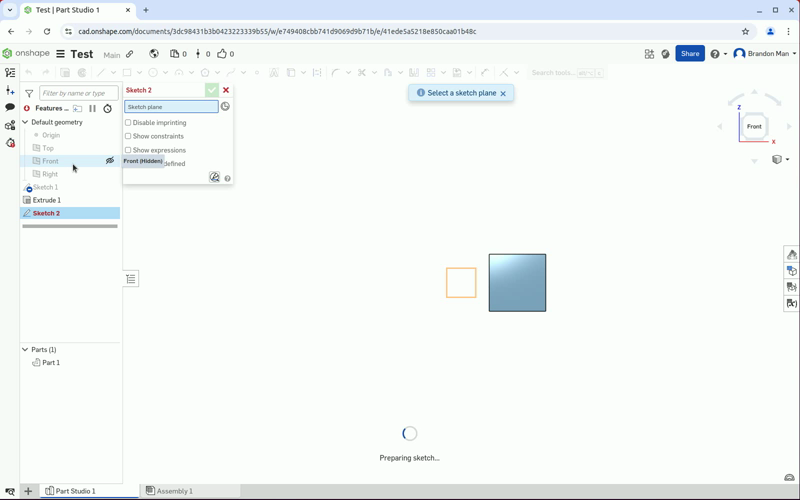
click(73, 163)
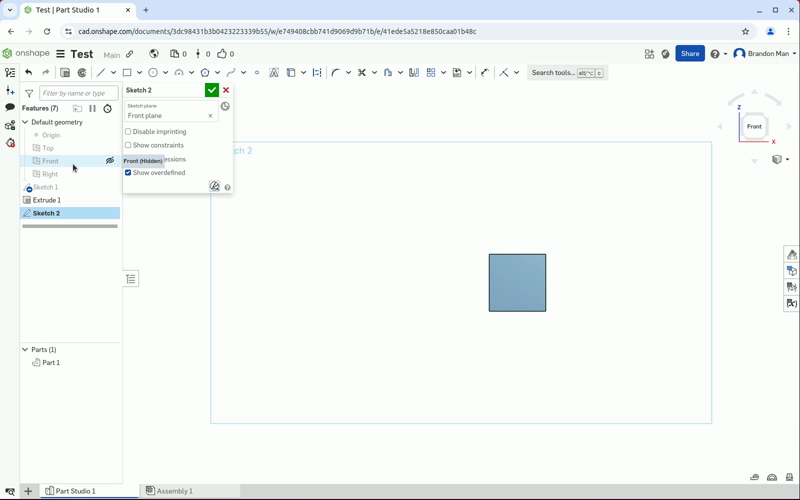
mouse_move(73, 352)
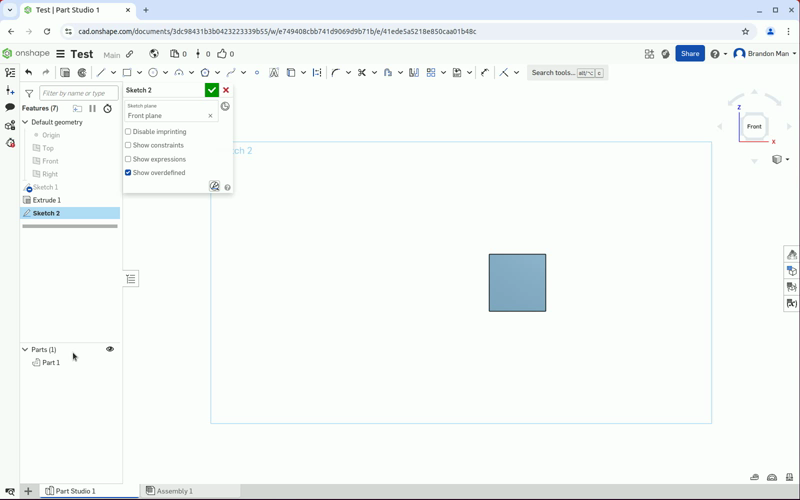
key(y)
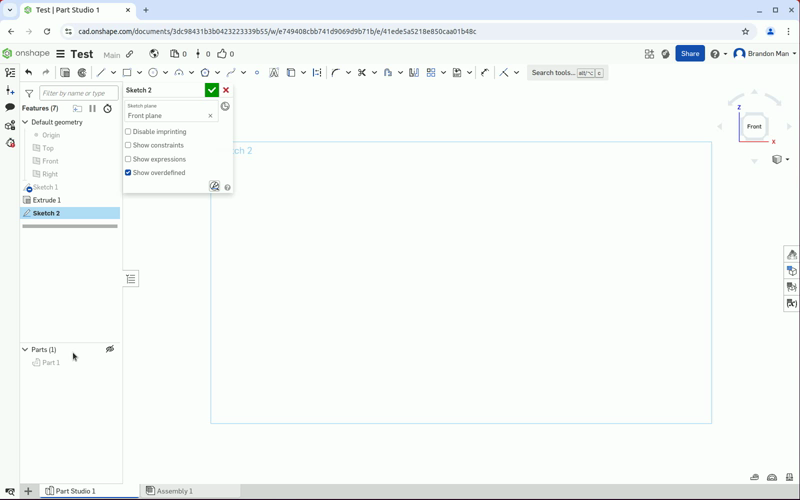
key(l)
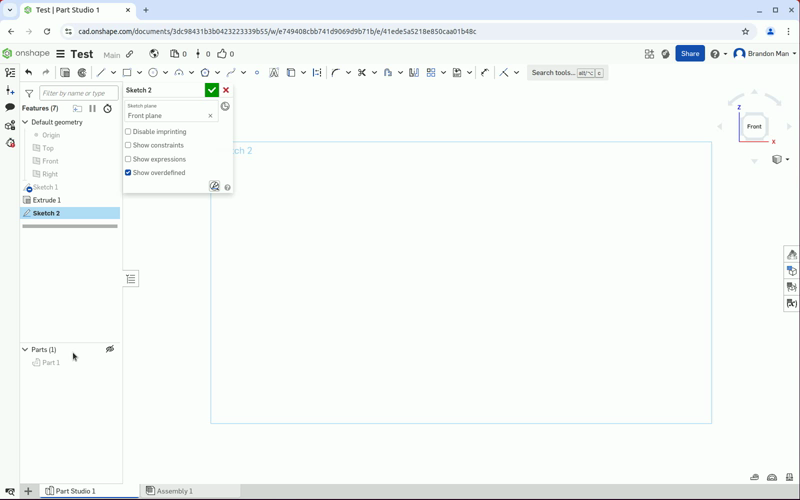
key_down(shift)
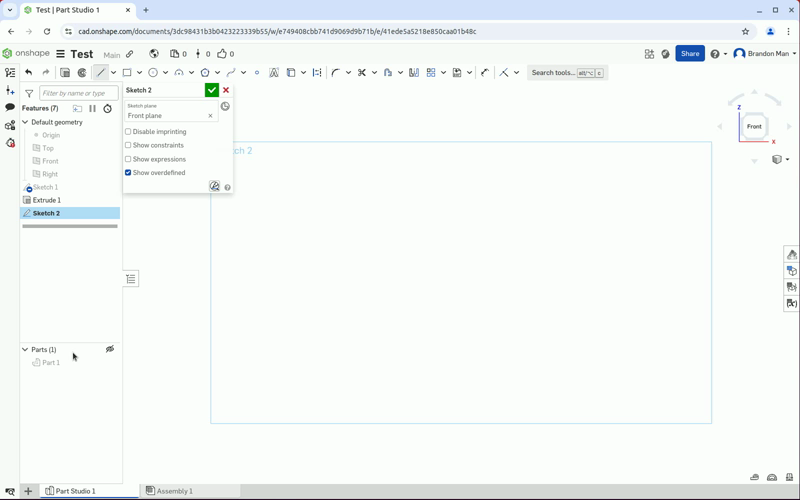
mouse_move(376, 367)
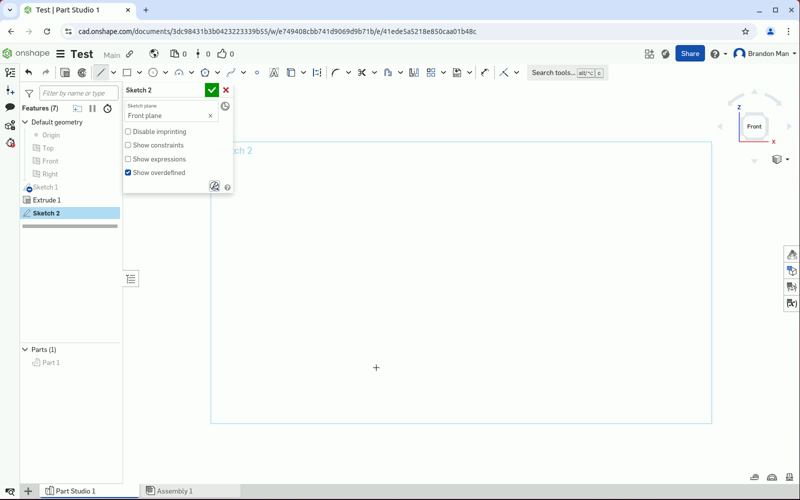
click(376, 367)
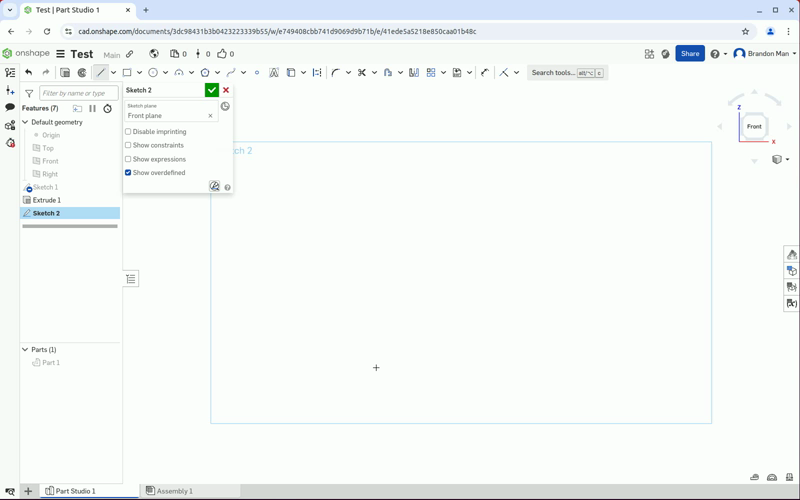
key_up(shift)
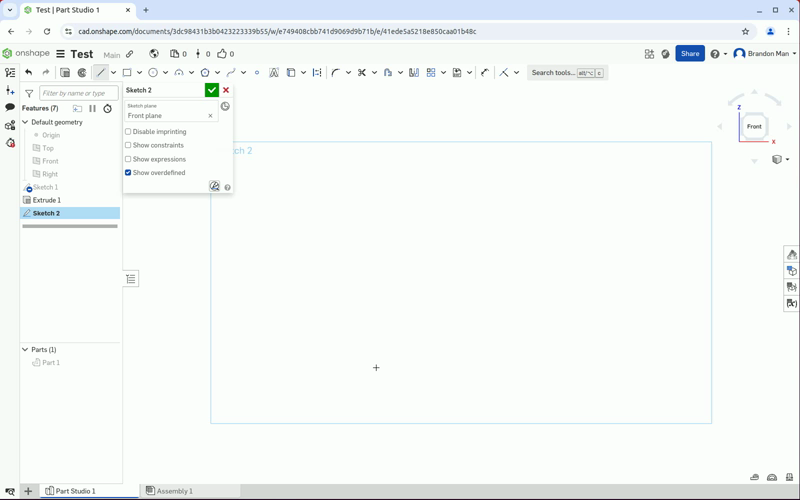
key_down(shift)
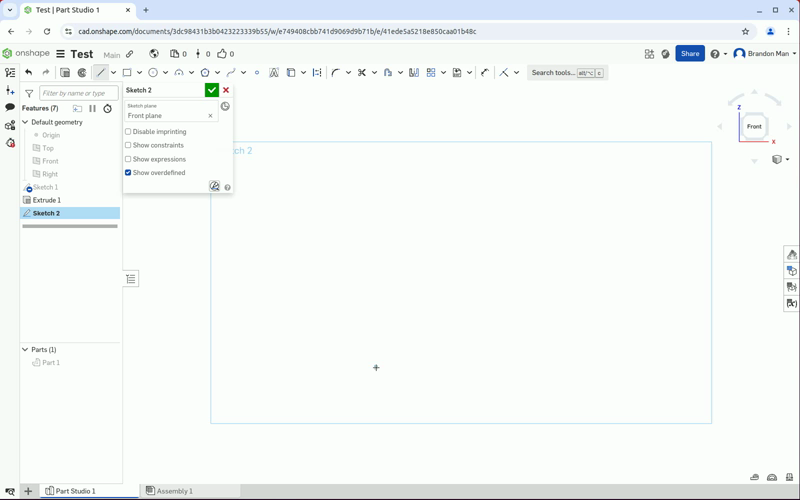
mouse_move(406, 367)
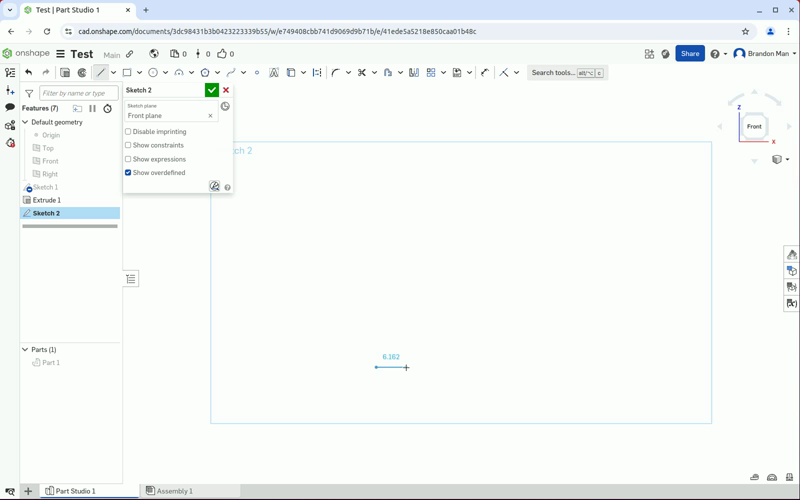
mouse_move(433, 367)
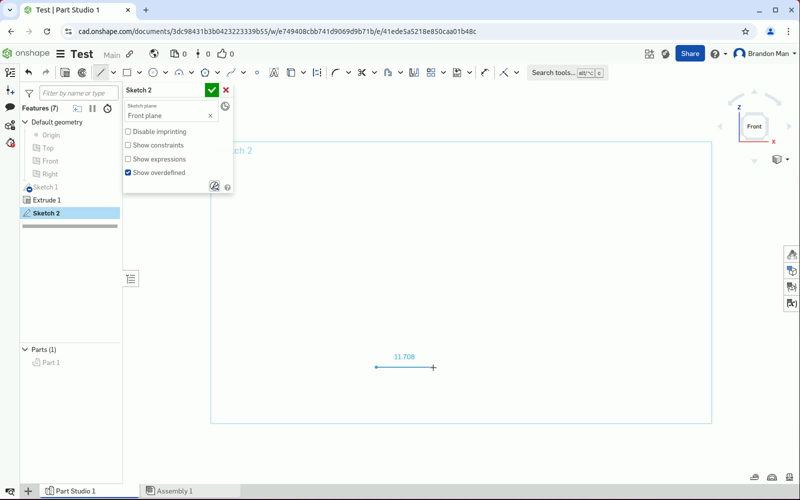
click(433, 367)
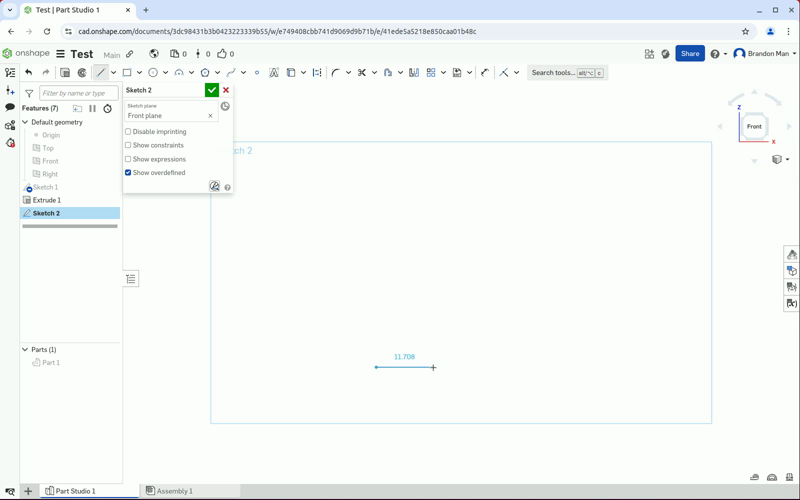
key_up(shift)
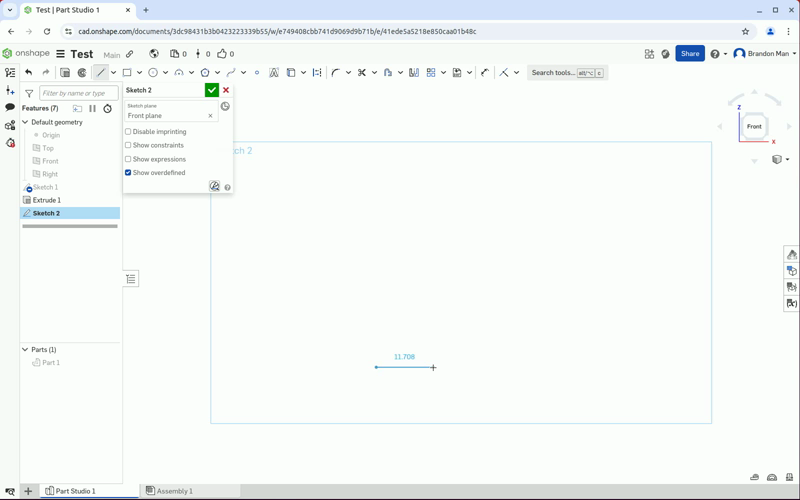
key_down(shift)
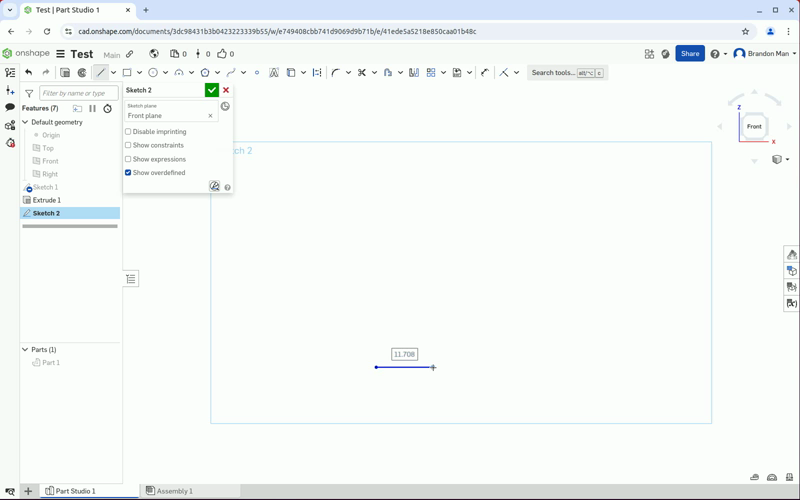
mouse_move(463, 367)
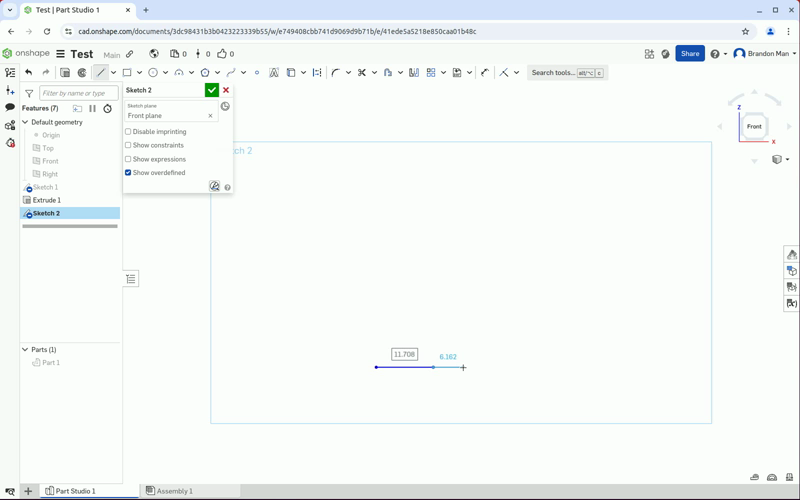
mouse_move(433, 310)
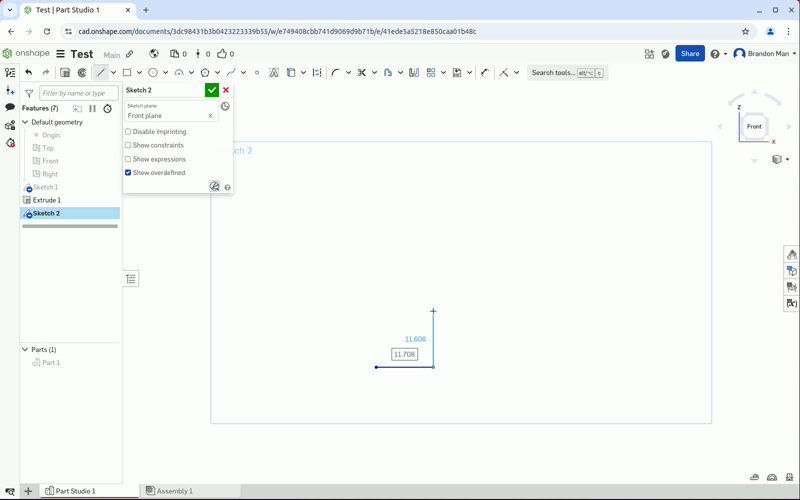
click(433, 310)
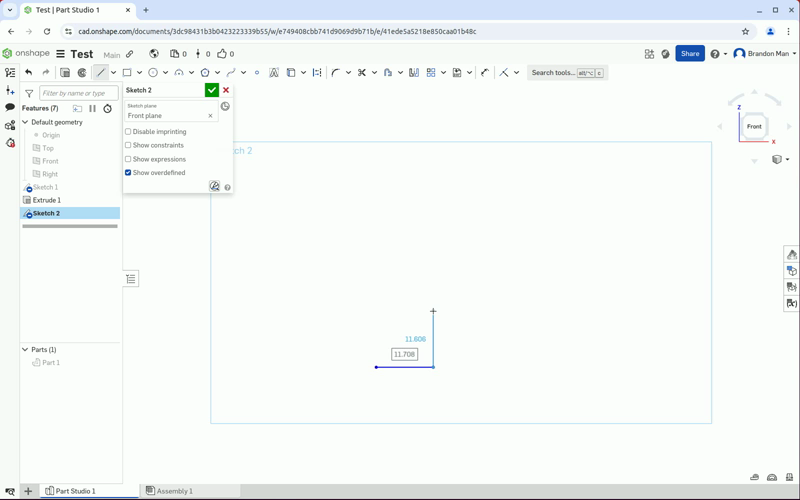
key_up(shift)
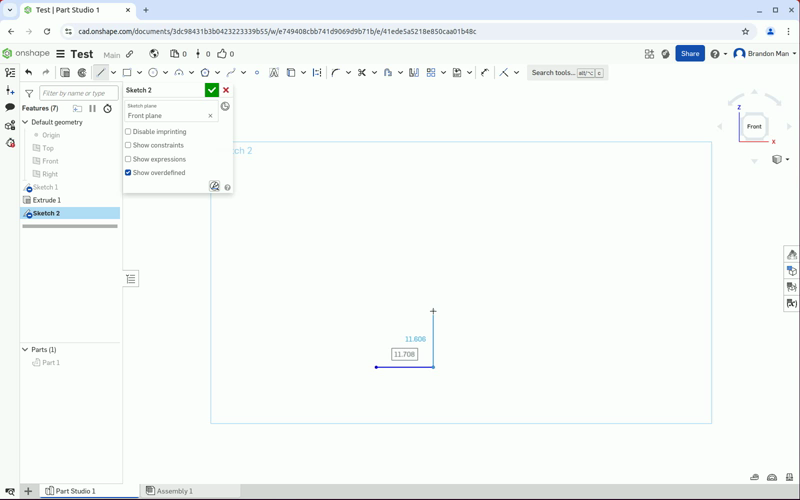
key_down(shift)
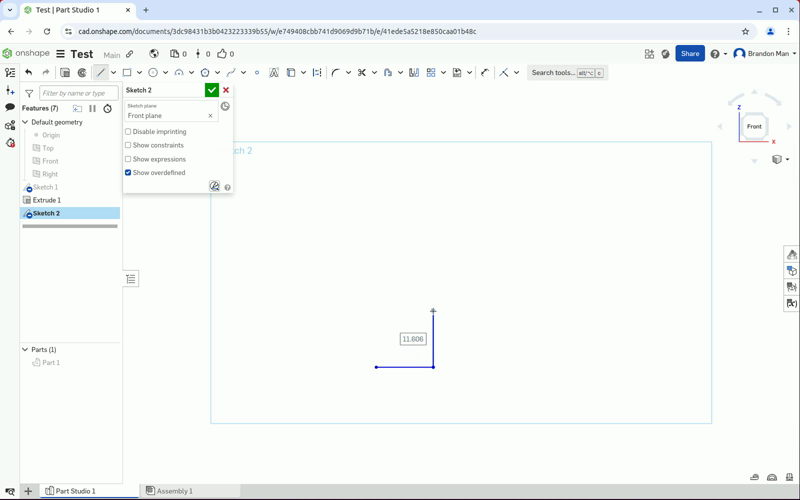
mouse_move(463, 310)
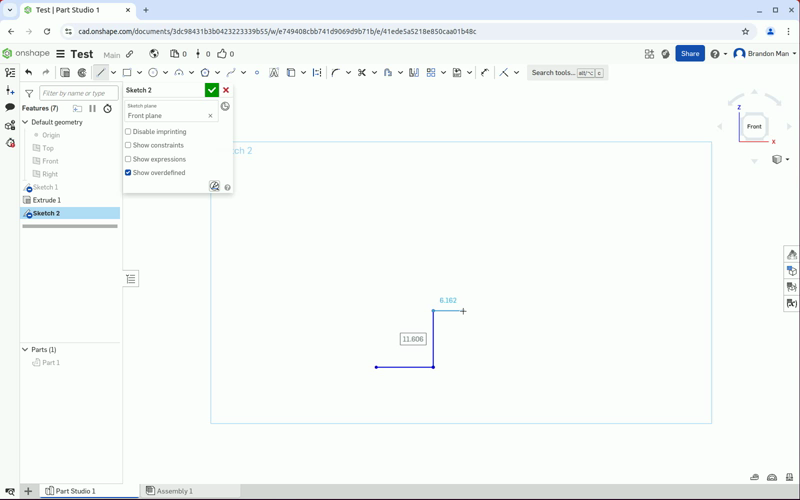
mouse_move(376, 310)
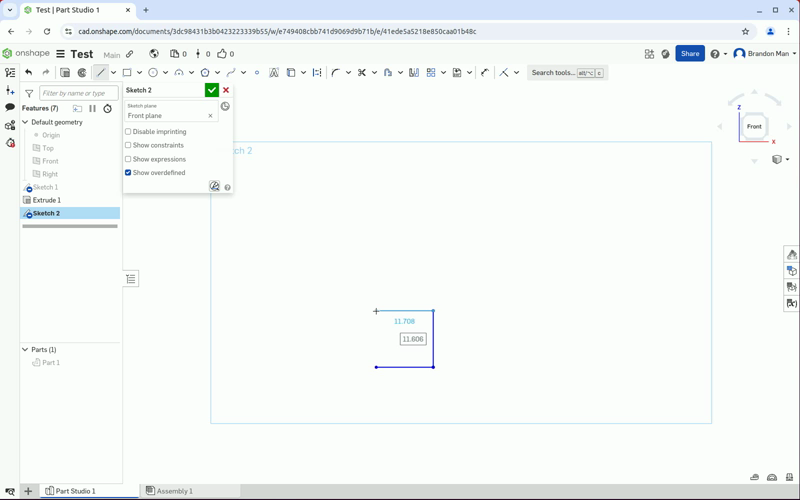
click(376, 310)
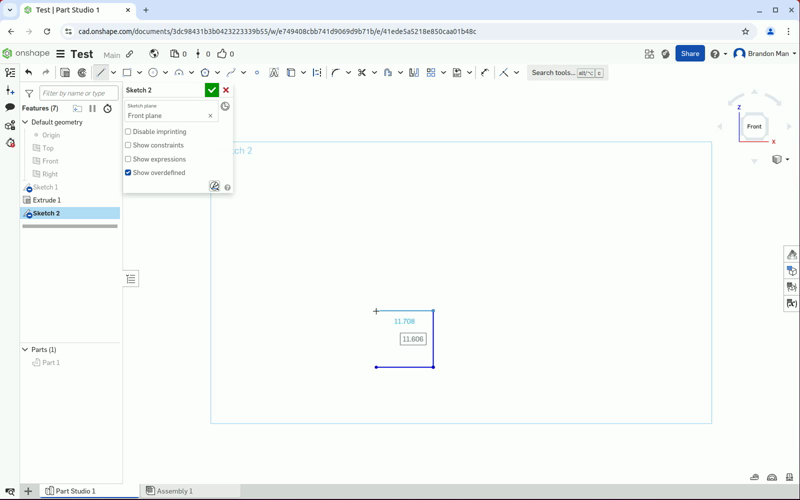
key_up(shift)
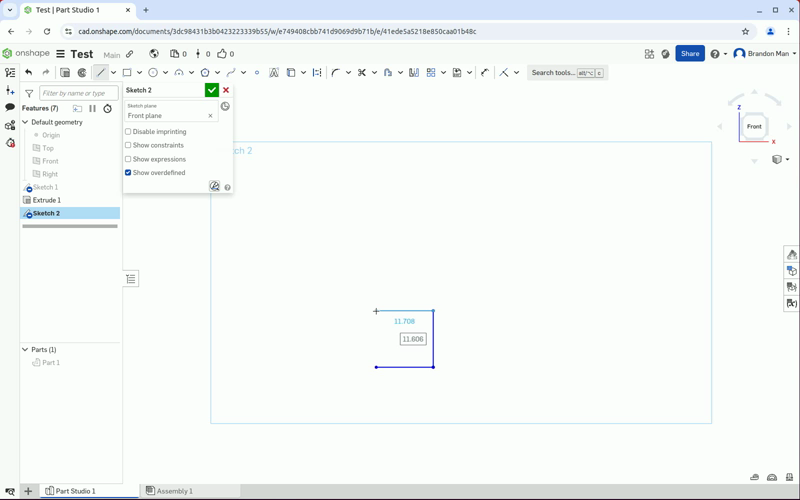
mouse_move(406, 310)
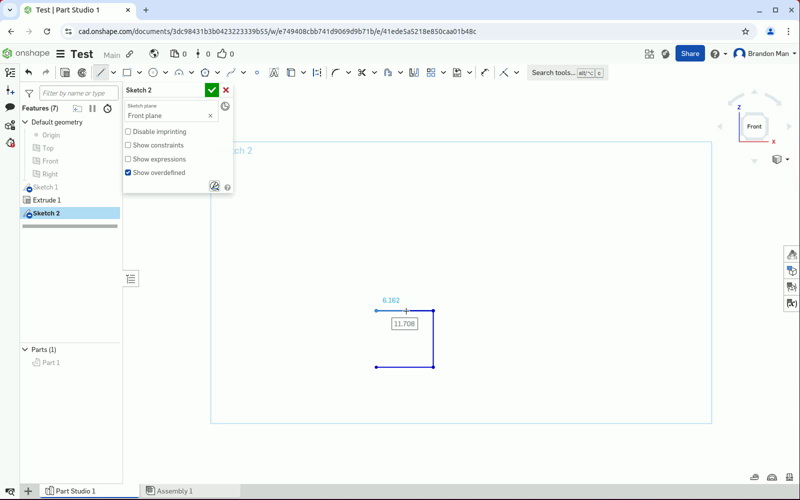
key_down(shift)
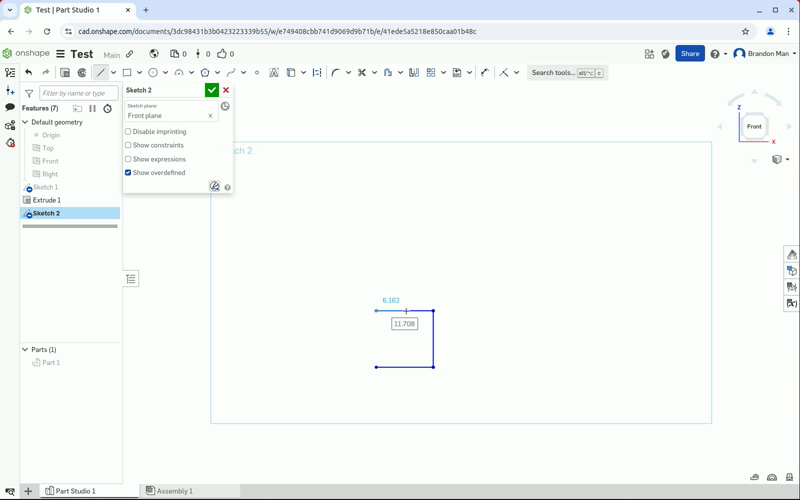
mouse_move(376, 367)
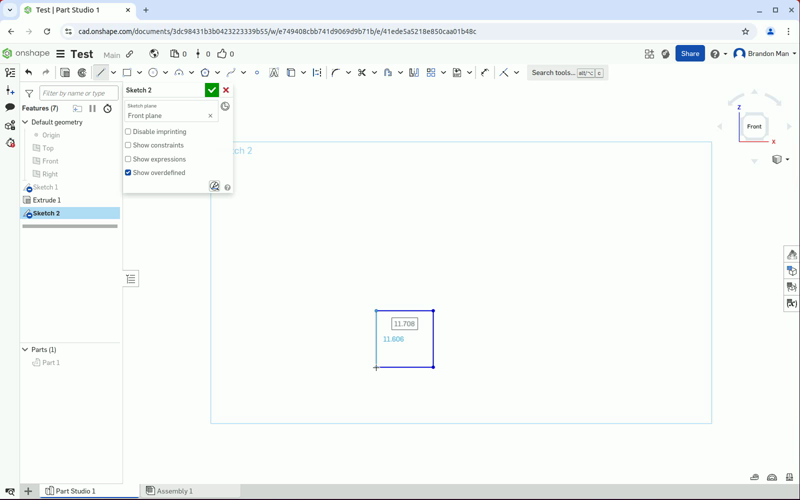
key_up(shift)
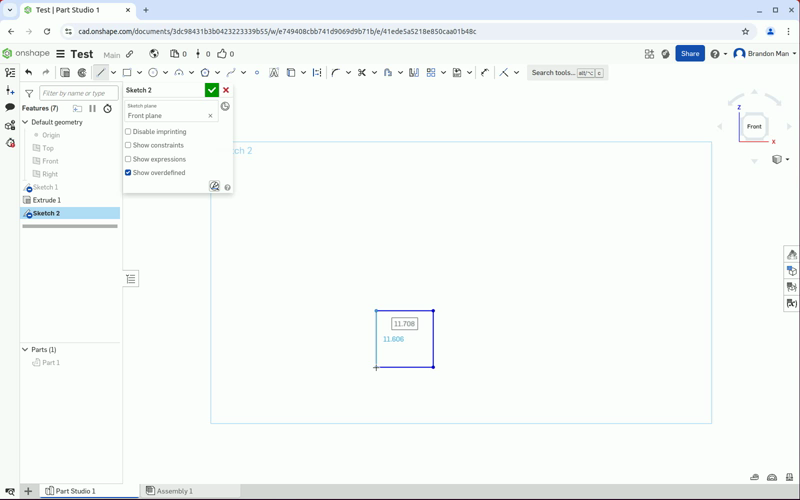
click(376, 367)
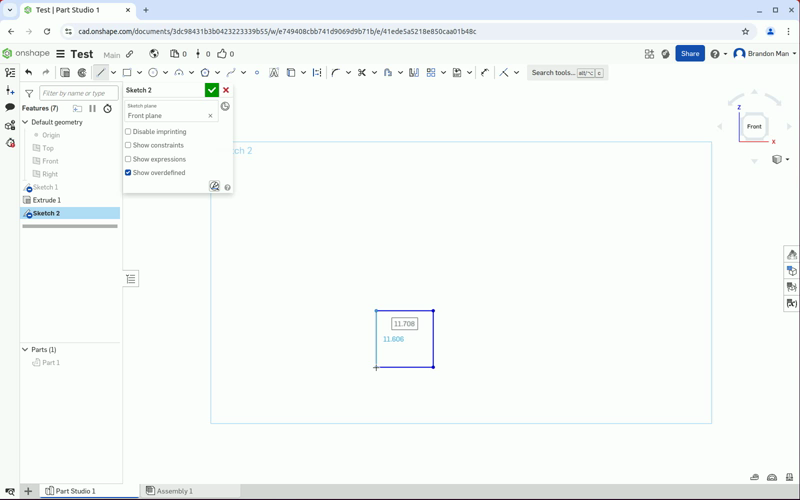
key(esc)
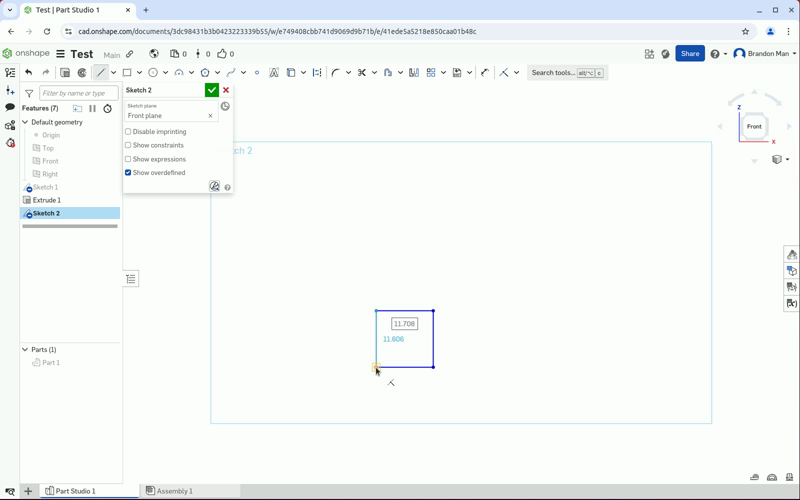
mouse_move(396, 353)
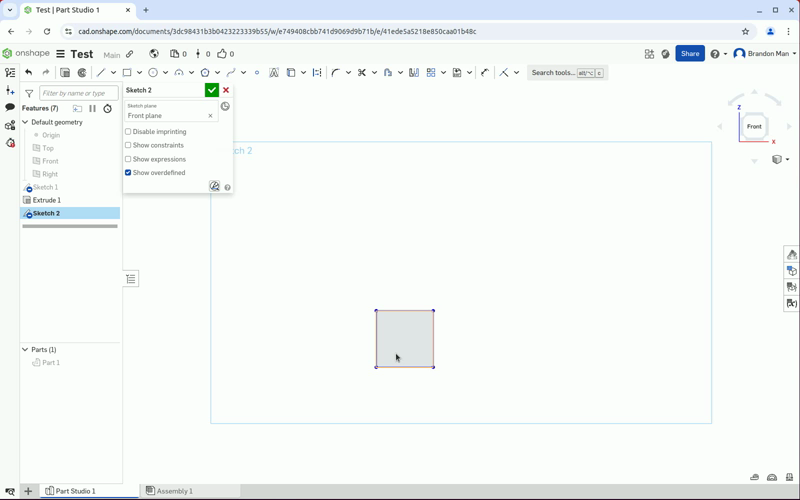
click(396, 353)
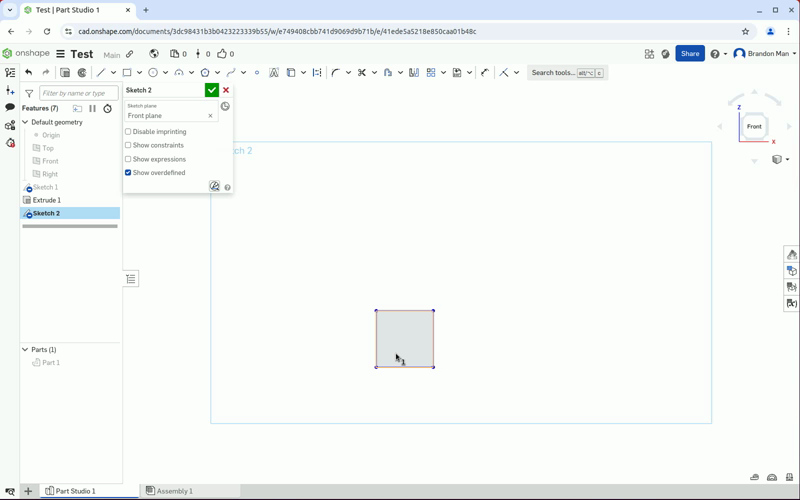
mouse_move(73, 352)
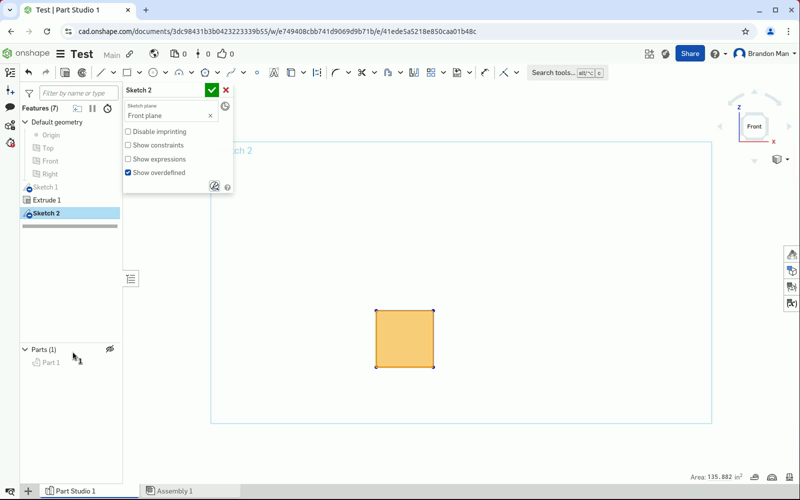
key(shift+y)
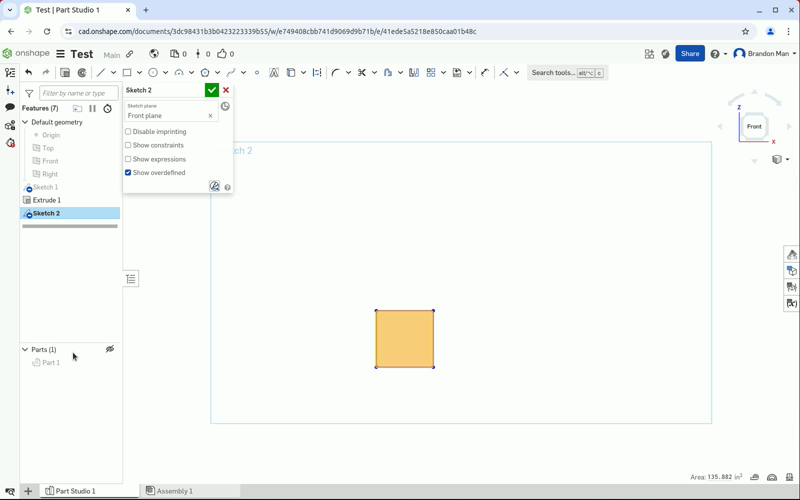
key(shift+e)
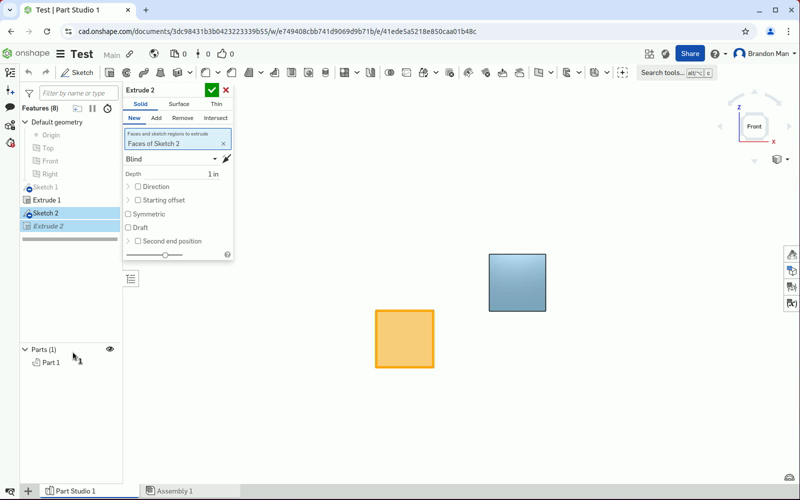
mouse_move(143, 106)
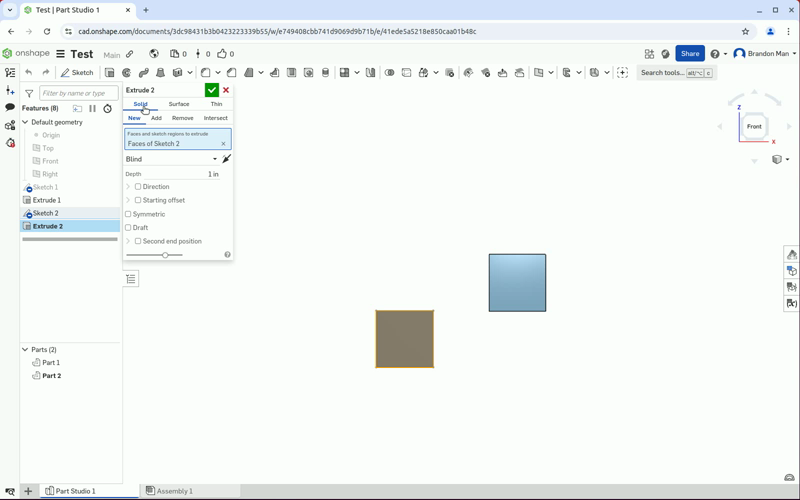
click(143, 106)
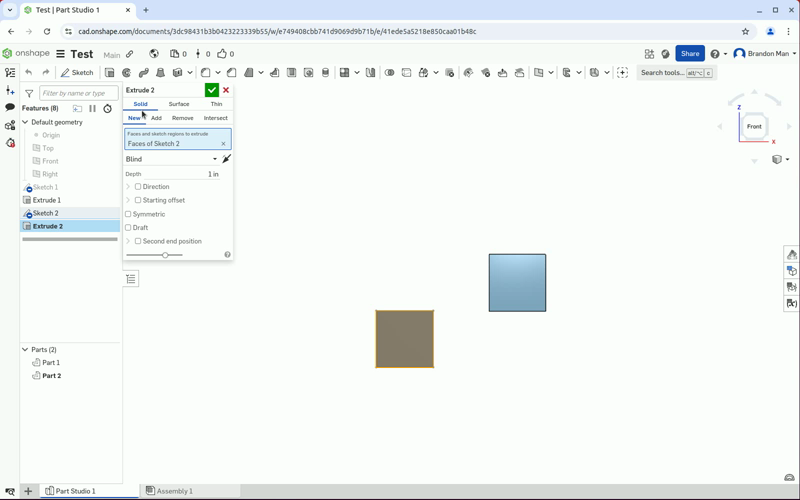
mouse_move(137, 120)
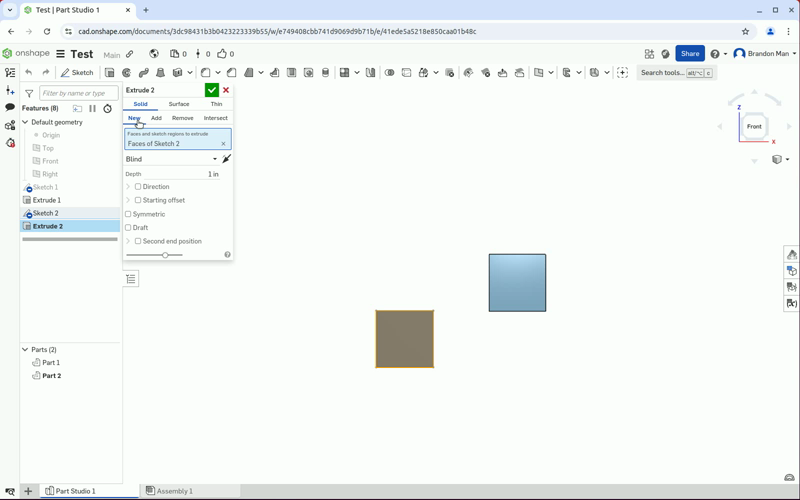
click(137, 120)
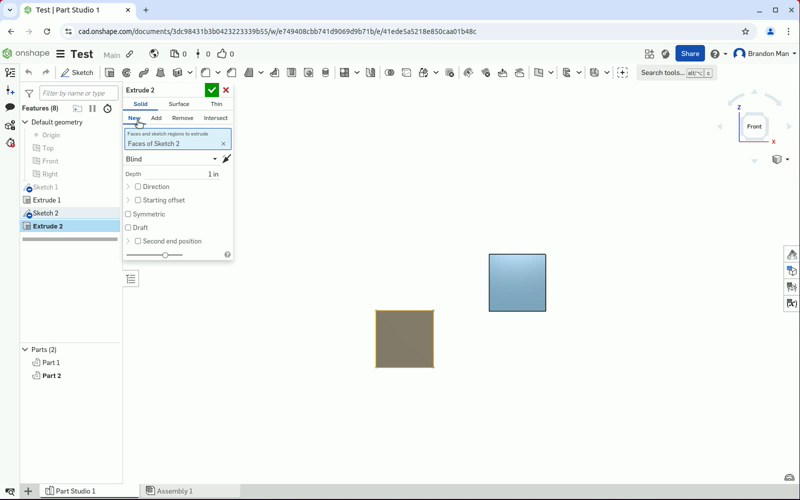
key(tab, 4)
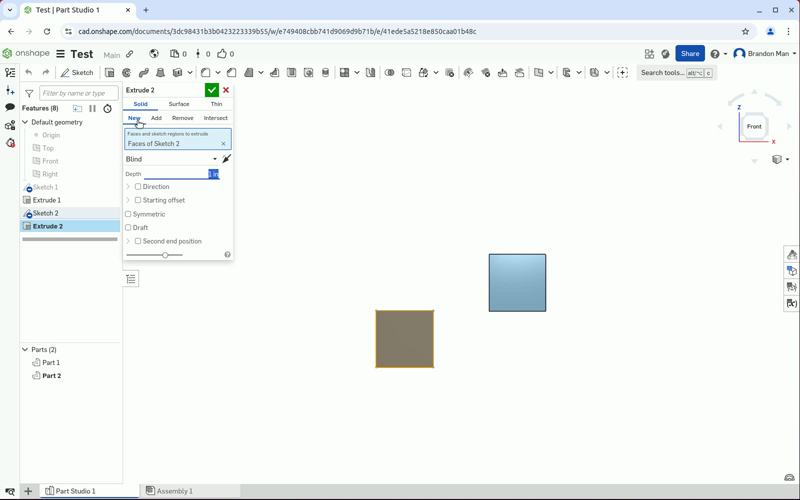
text(11.554)
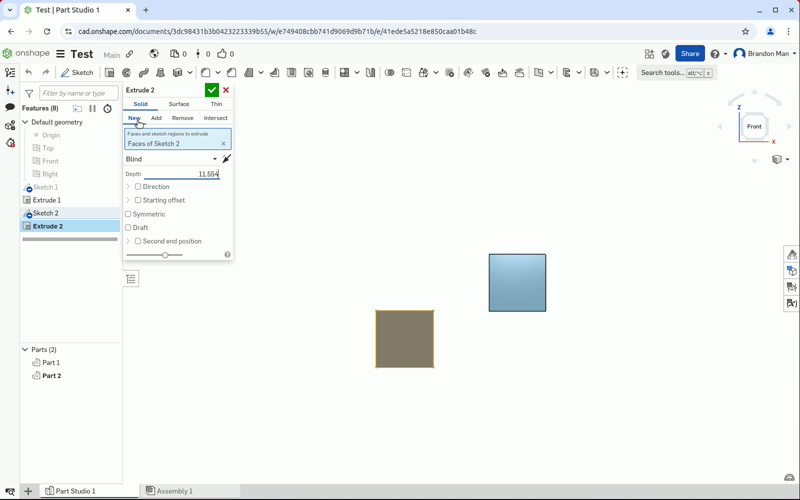
key(enter)
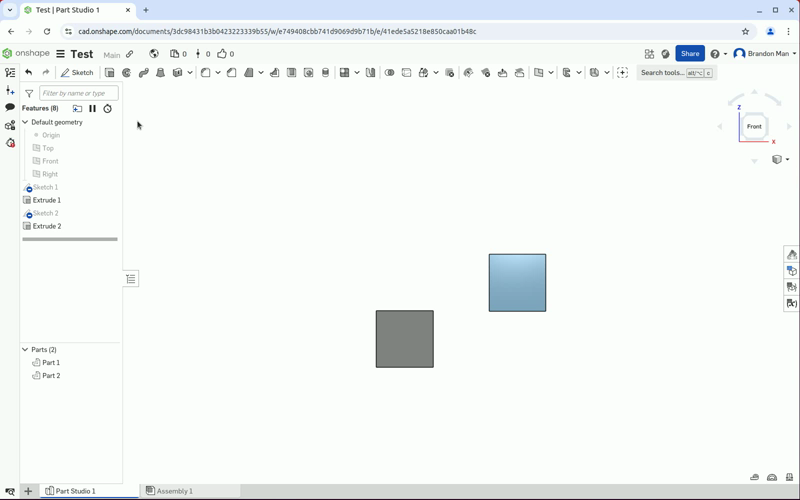
key(shift+h)
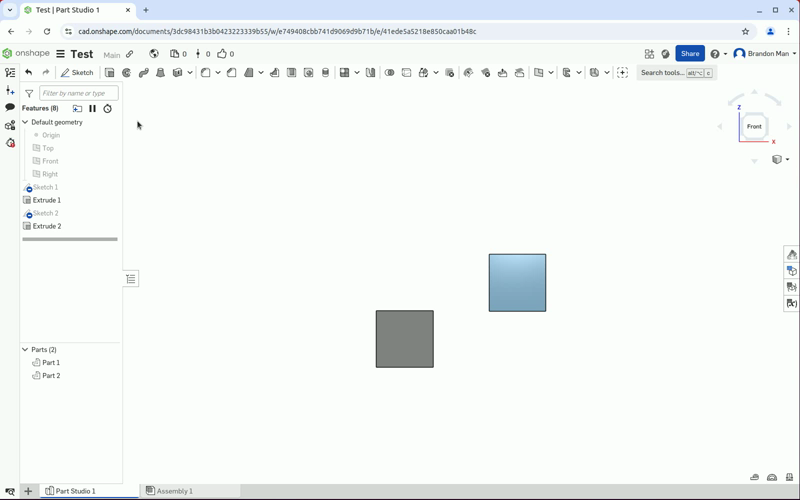
key(shift+h)
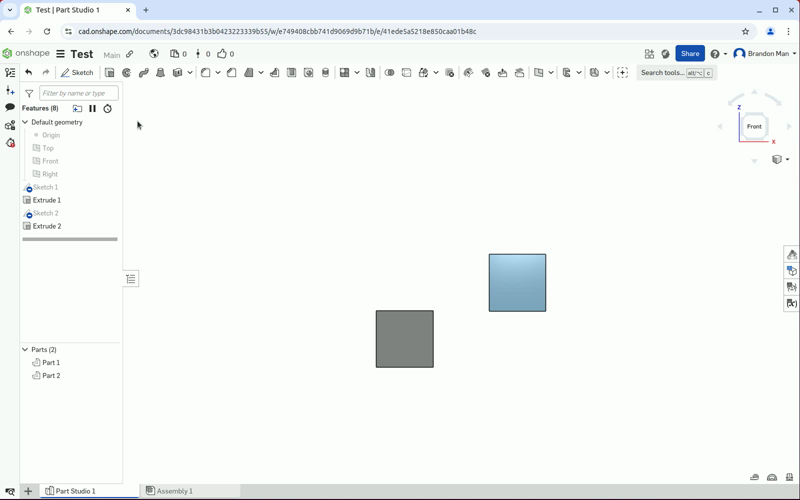
mouse_move(73, 189)
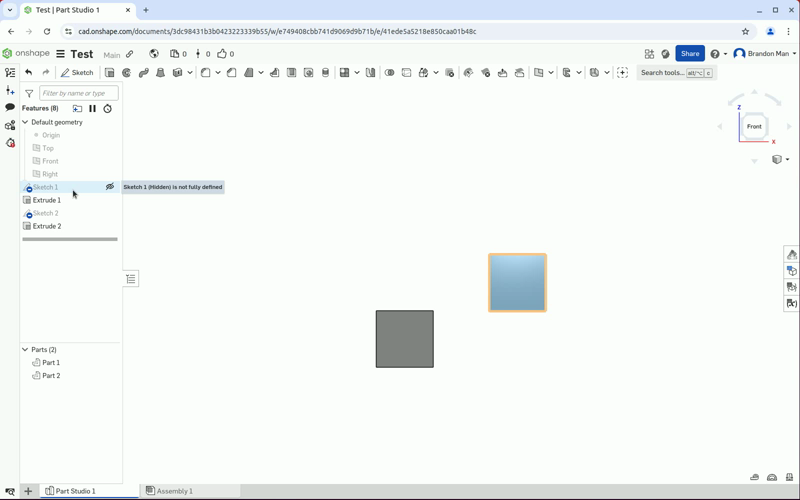
click(73, 189)
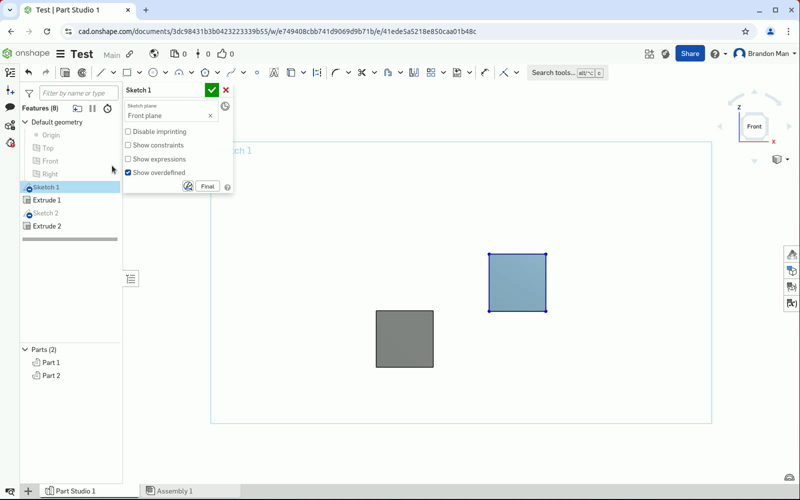
mouse_move(229, 92)
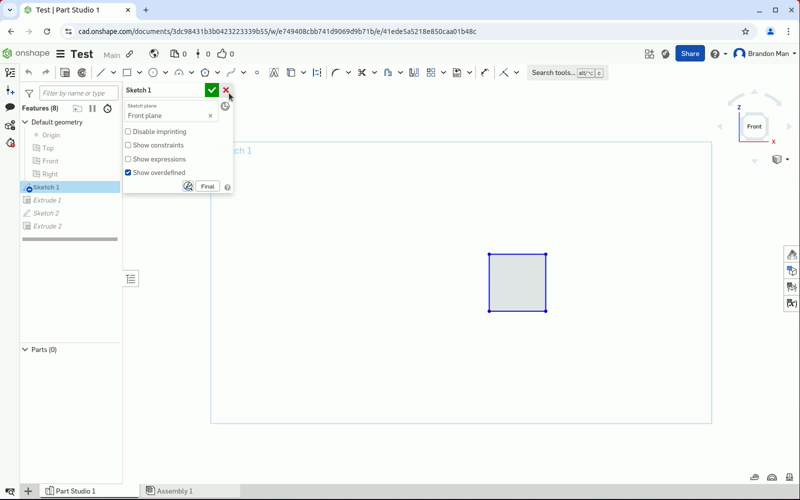
click(229, 92)
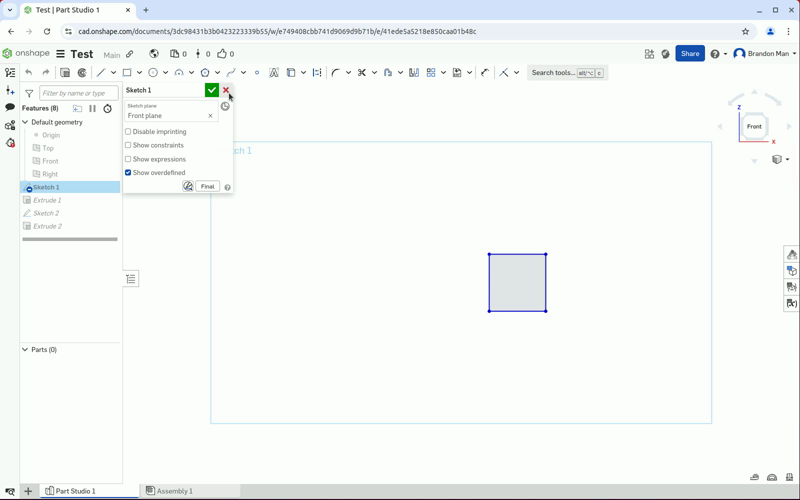
key(shift+s)
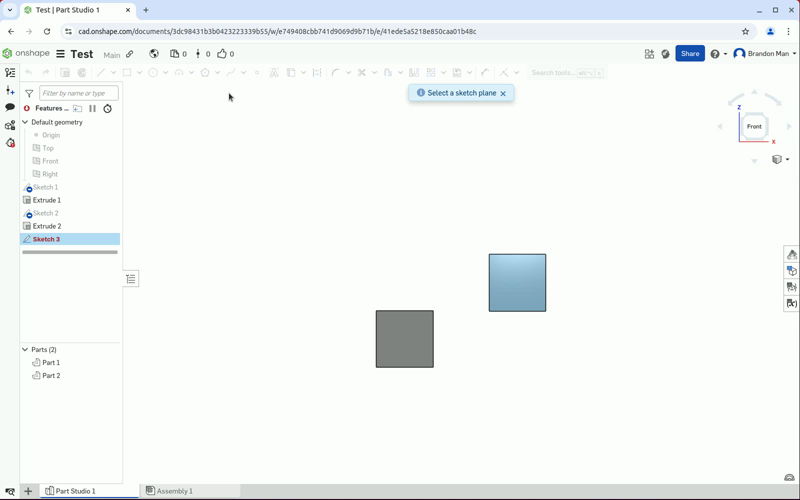
mouse_move(73, 163)
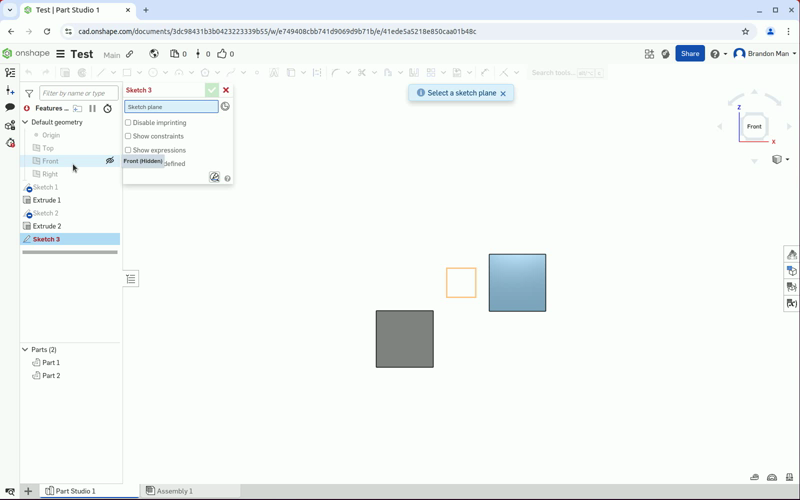
click(73, 163)
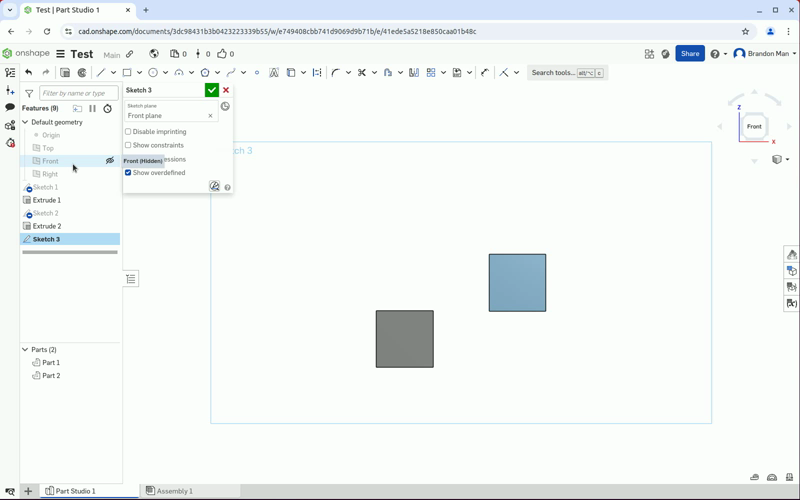
mouse_move(73, 352)
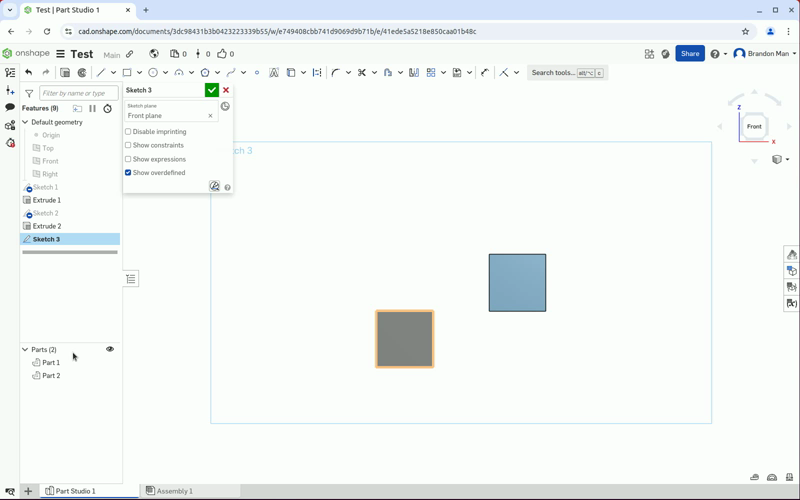
key(y)
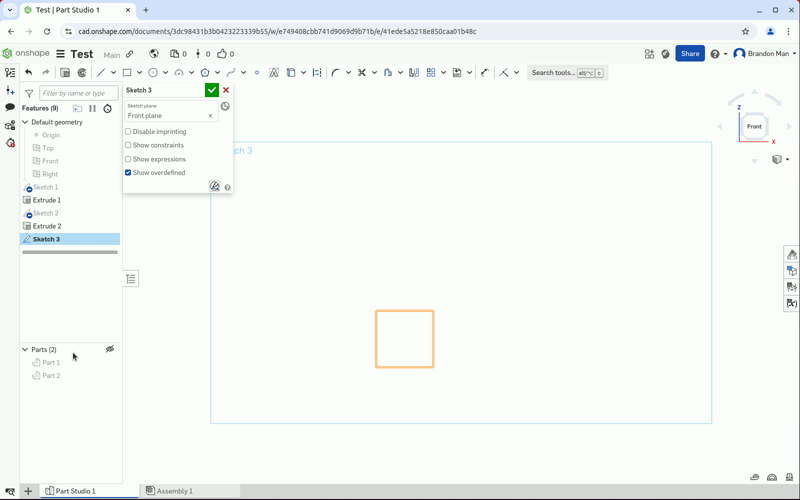
key(l)
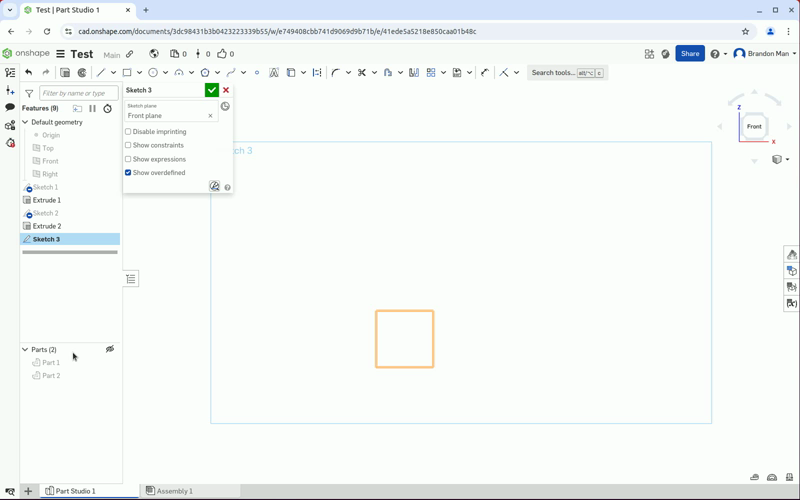
key_down(shift)
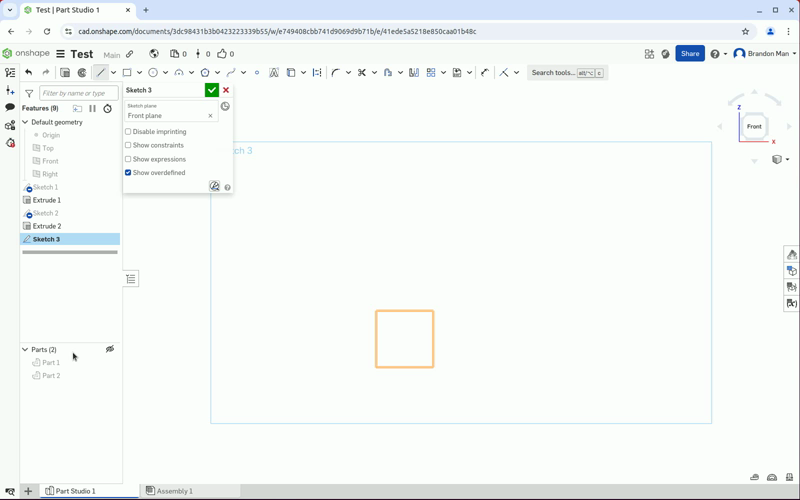
mouse_move(432, 311)
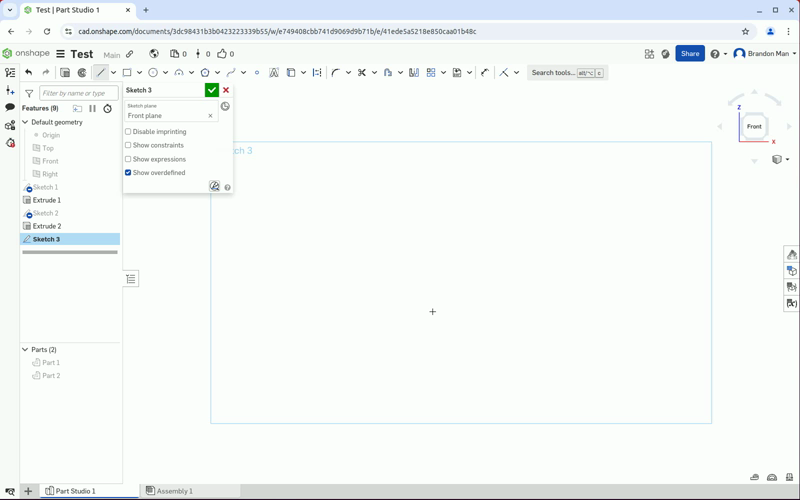
click(432, 311)
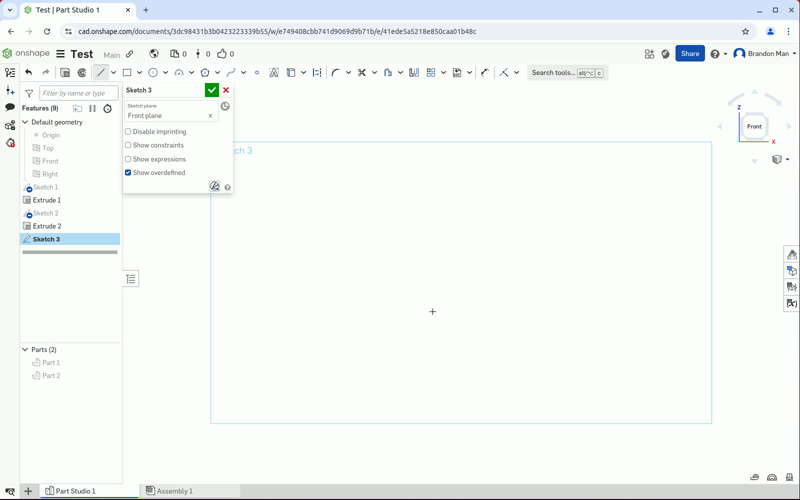
key_up(shift)
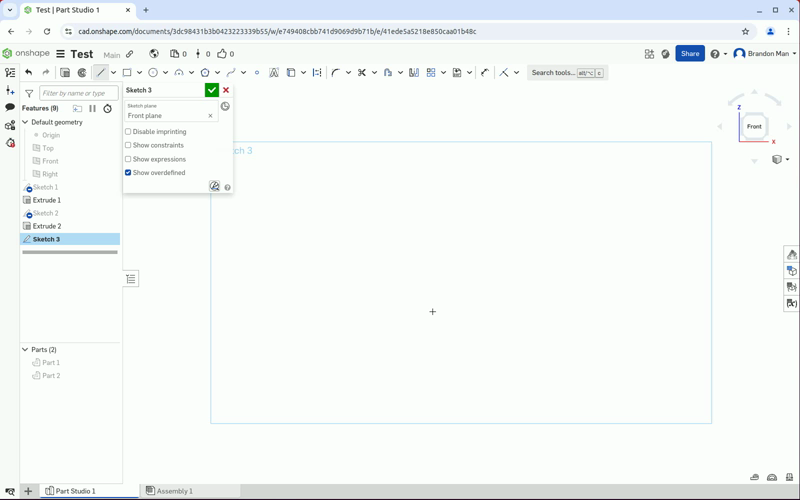
key_down(shift)
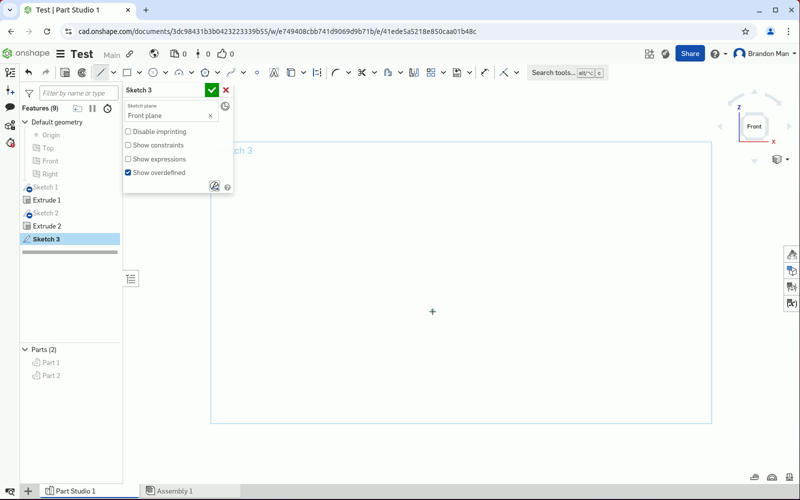
mouse_move(462, 311)
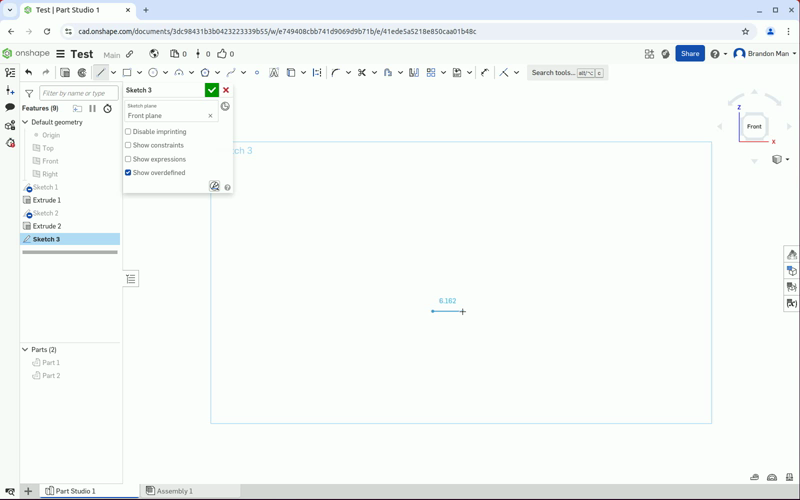
mouse_move(489, 311)
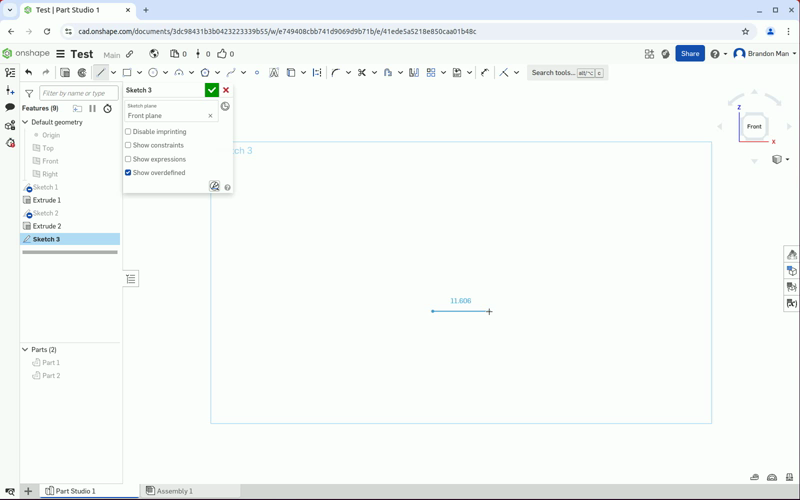
click(489, 311)
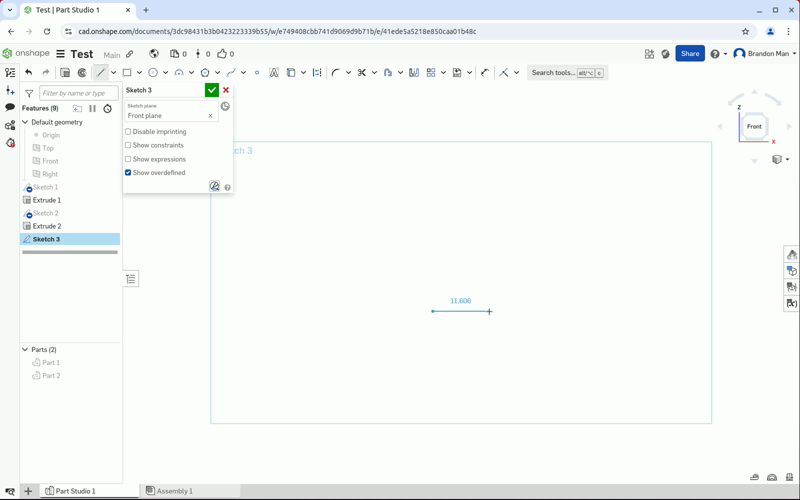
key_up(shift)
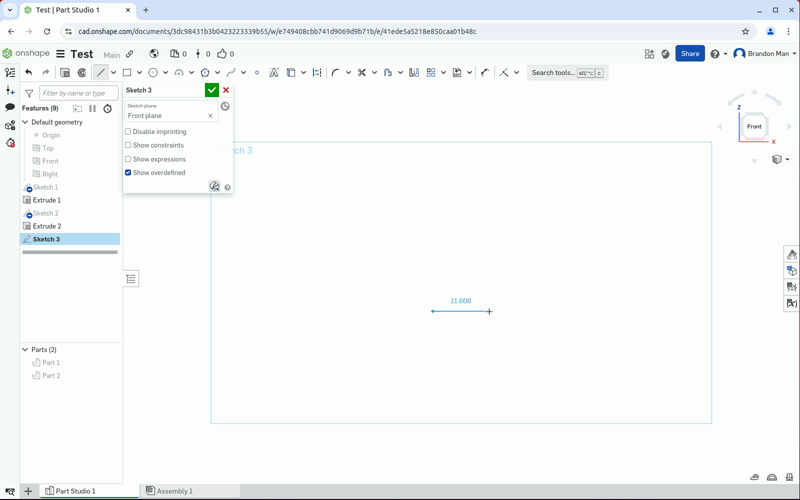
key_down(shift)
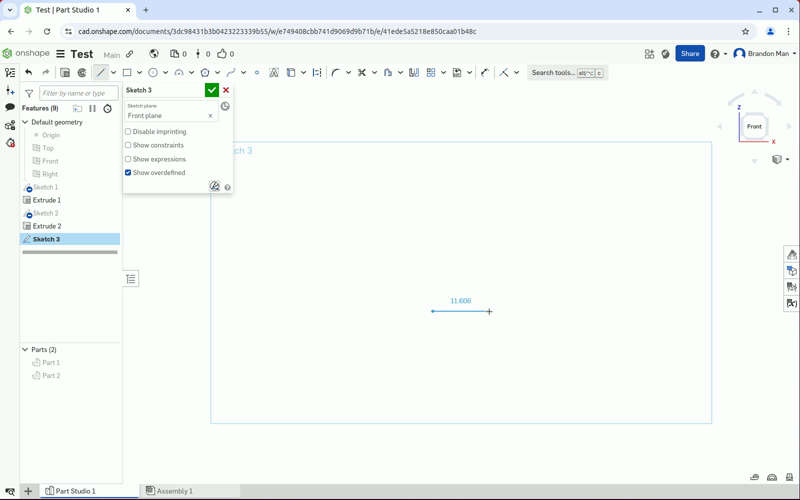
mouse_move(519, 311)
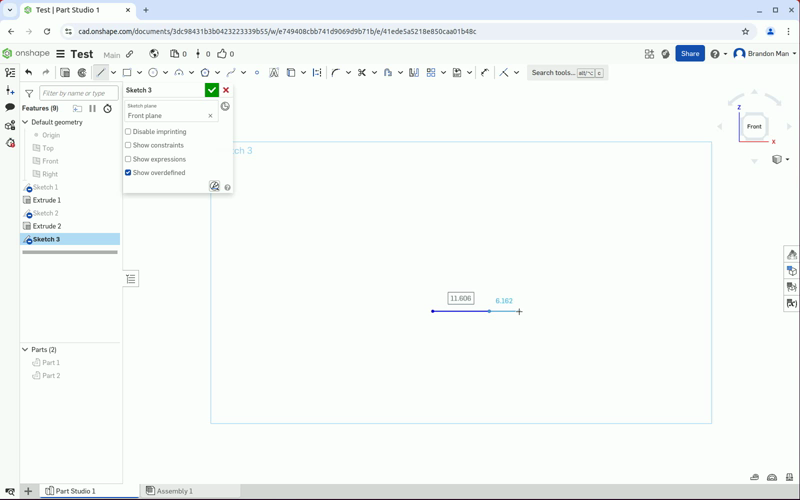
mouse_move(489, 254)
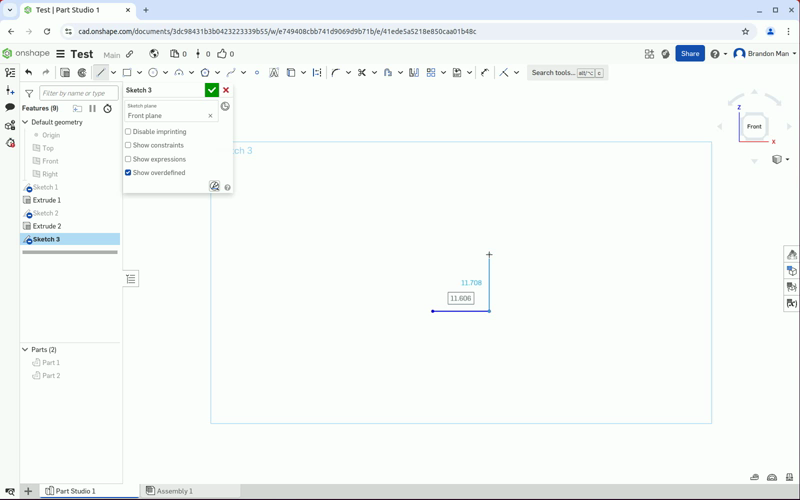
click(489, 254)
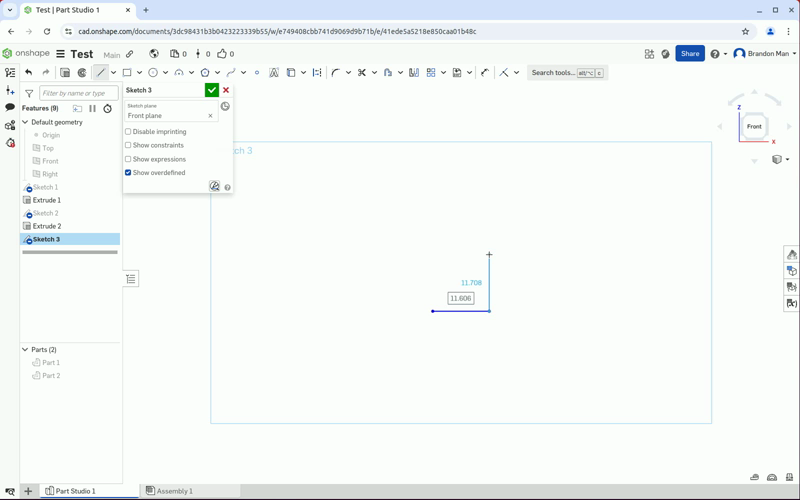
key_up(shift)
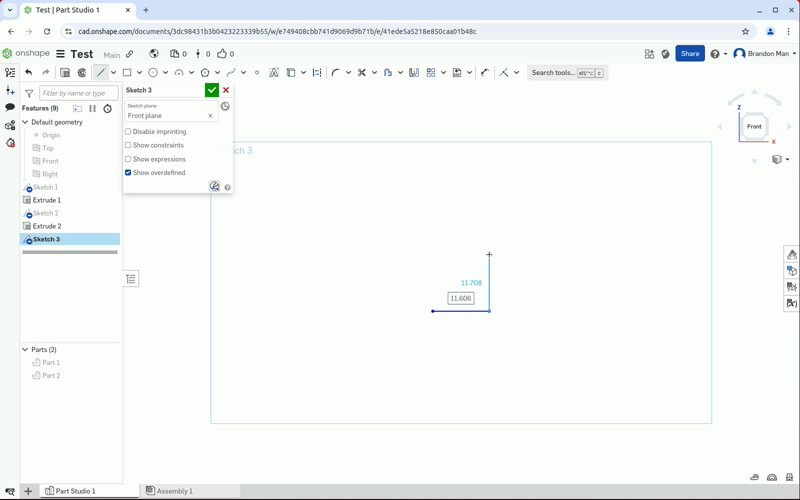
key_down(shift)
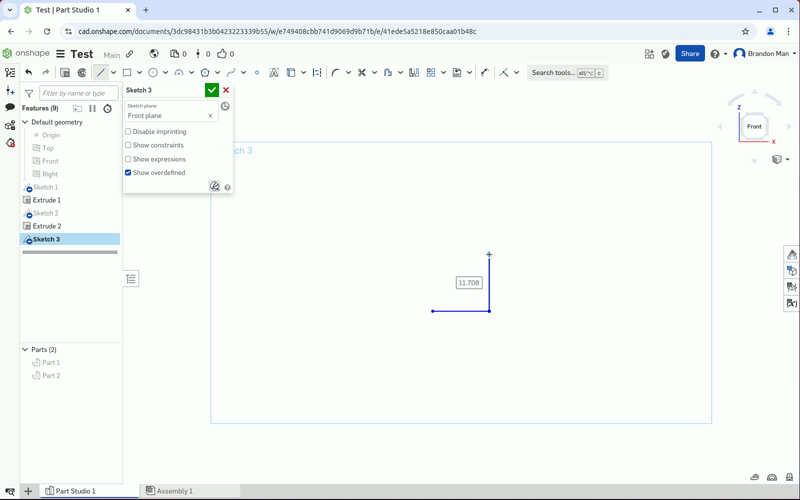
mouse_move(519, 254)
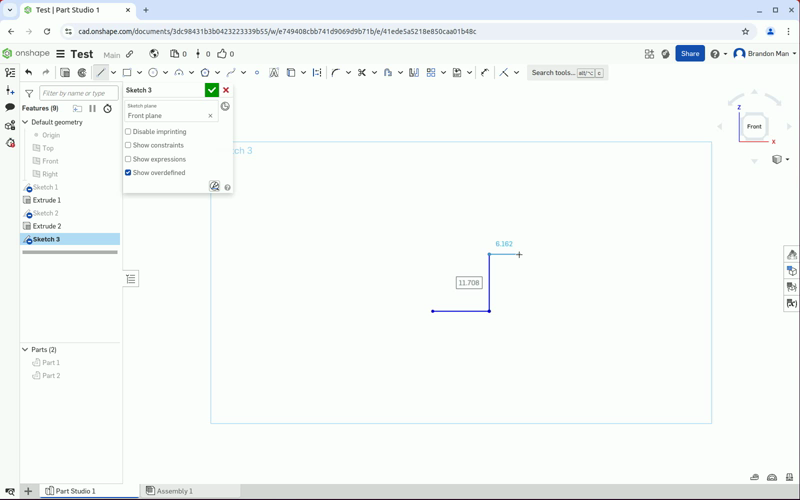
mouse_move(432, 254)
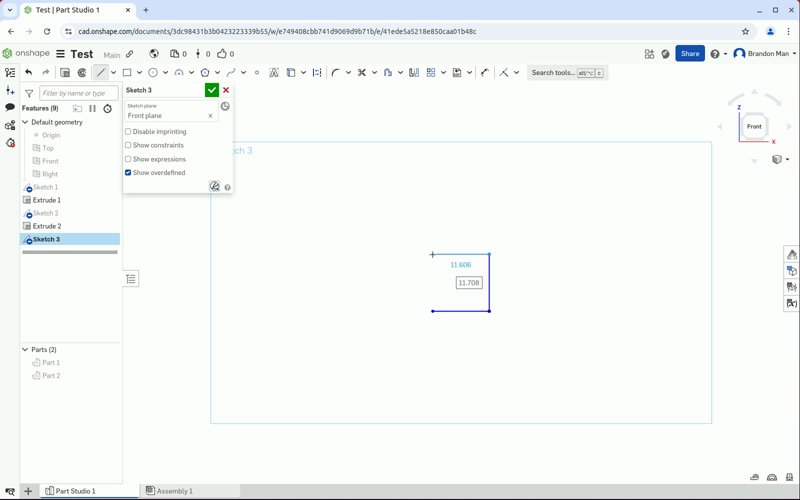
click(432, 254)
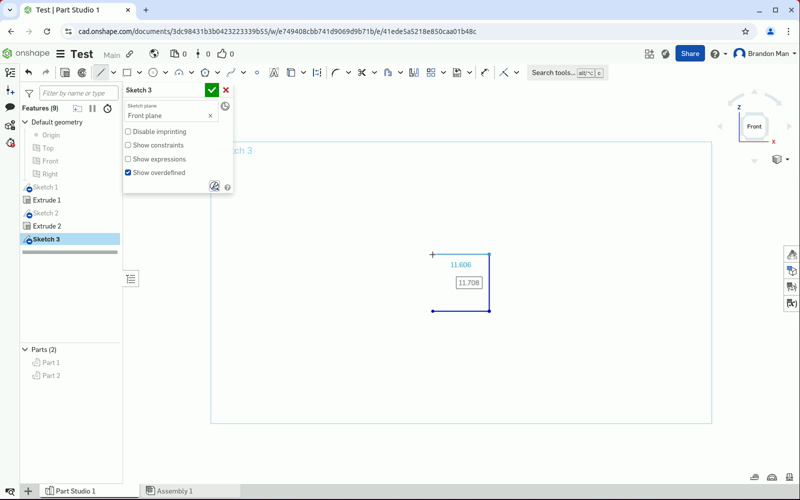
key_up(shift)
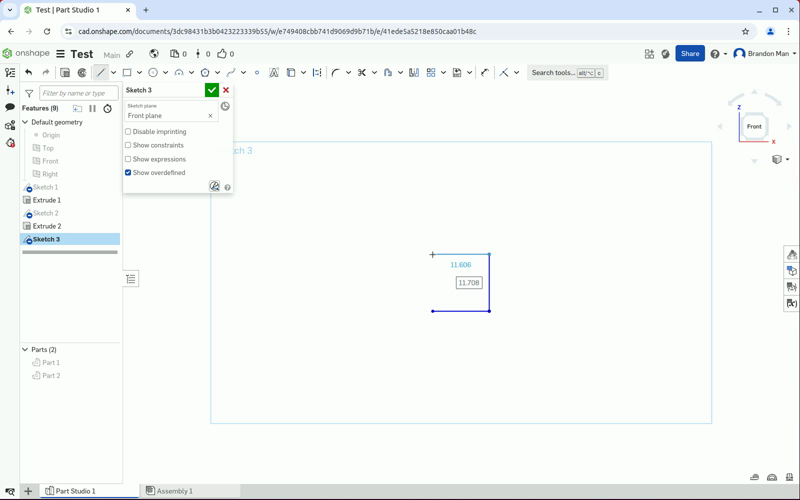
mouse_move(462, 254)
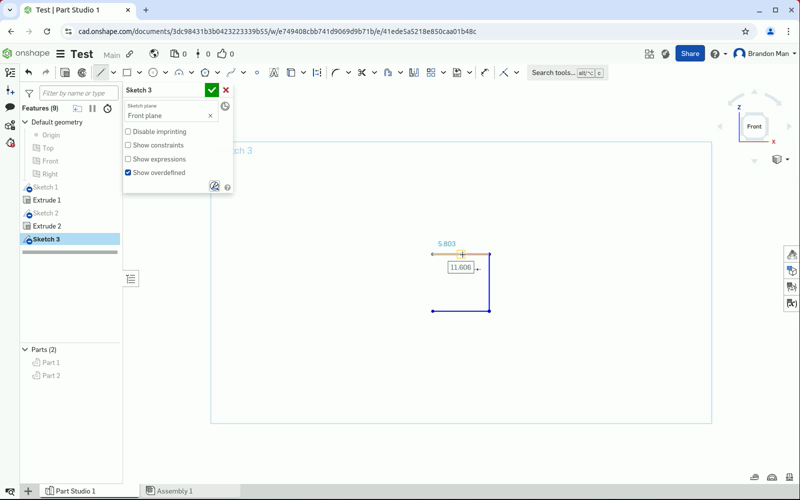
key_down(shift)
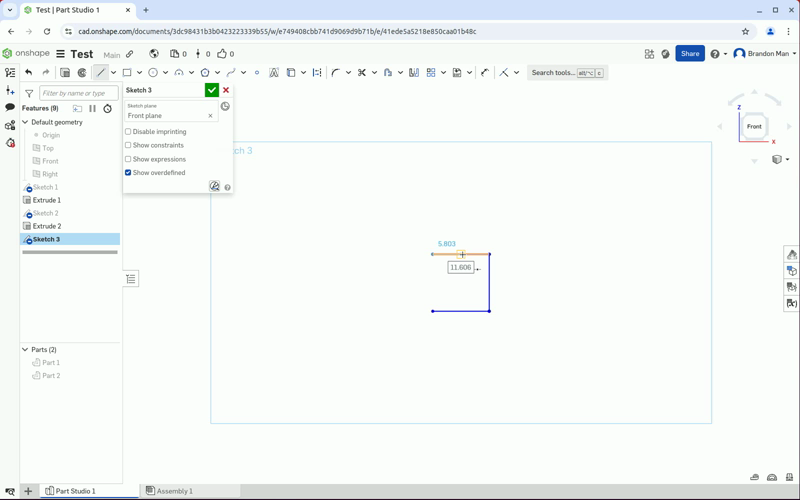
mouse_move(432, 311)
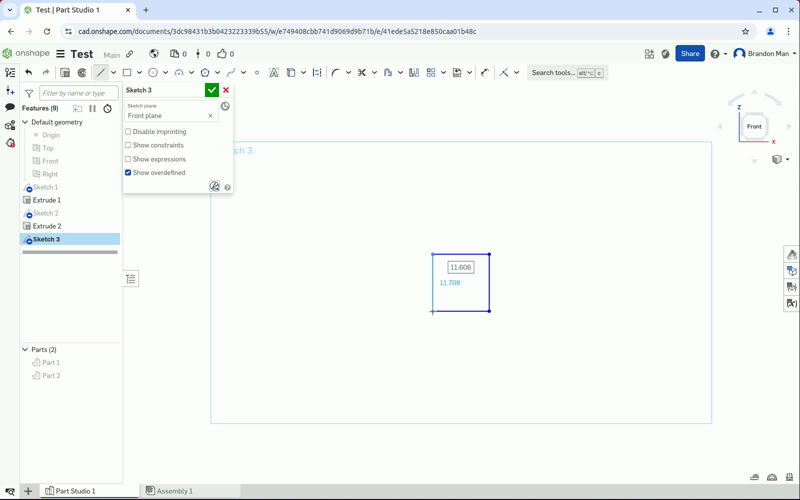
key_up(shift)
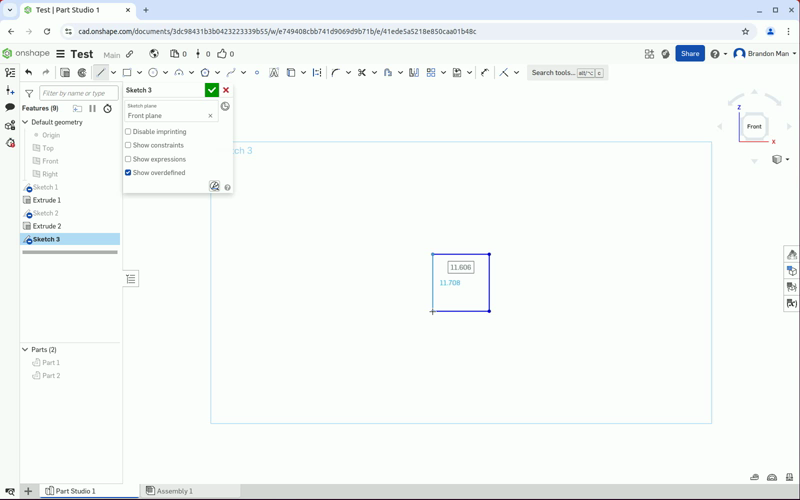
click(432, 311)
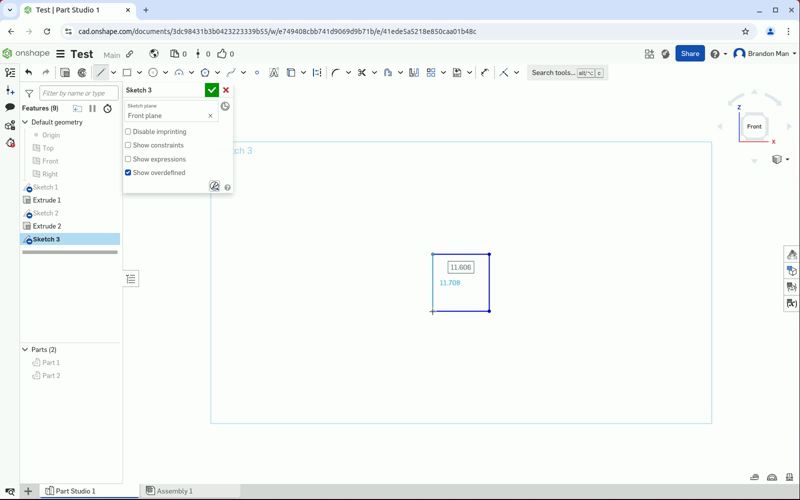
key(esc)
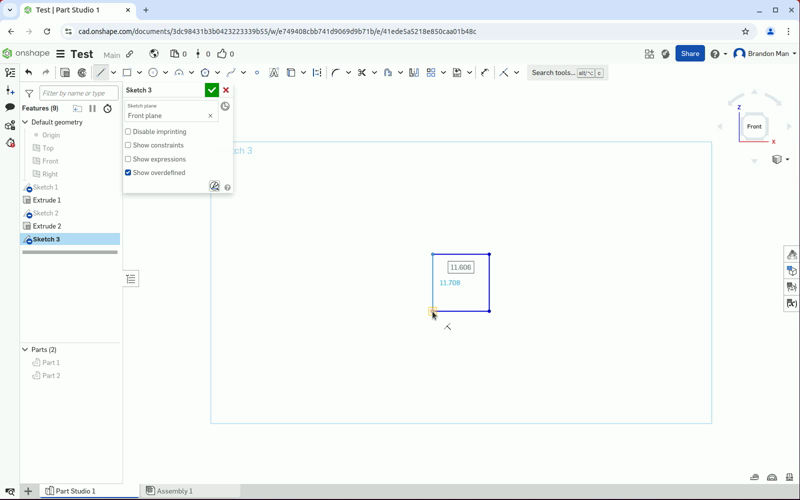
mouse_move(464, 289)
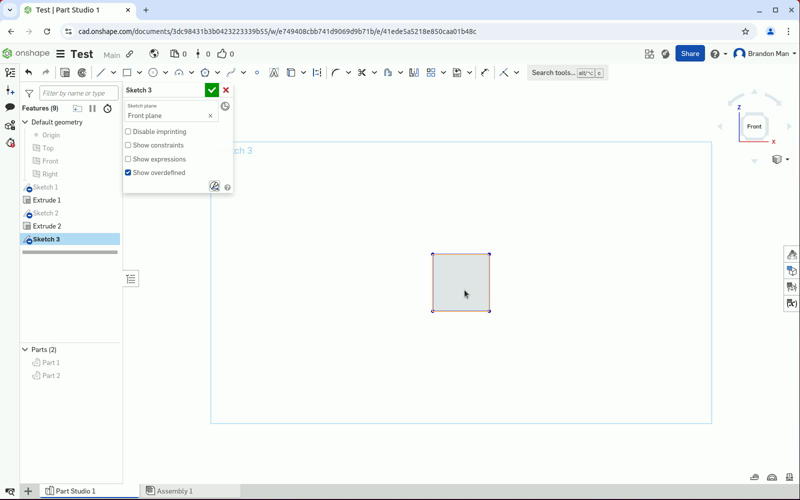
click(464, 289)
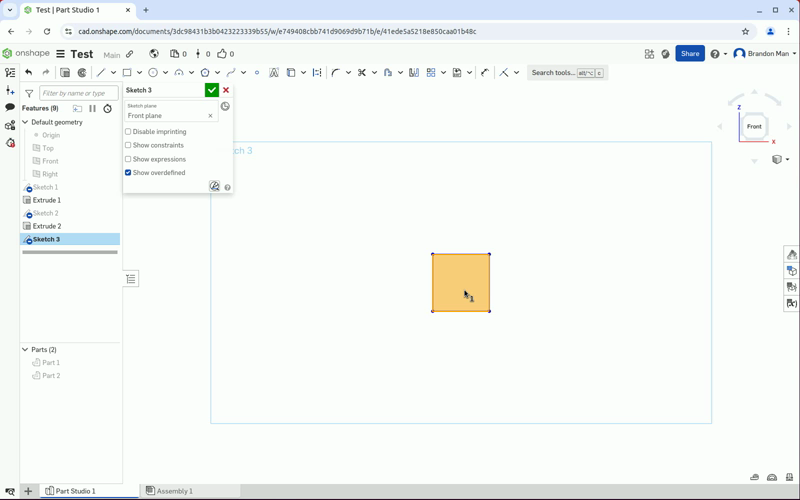
mouse_move(73, 352)
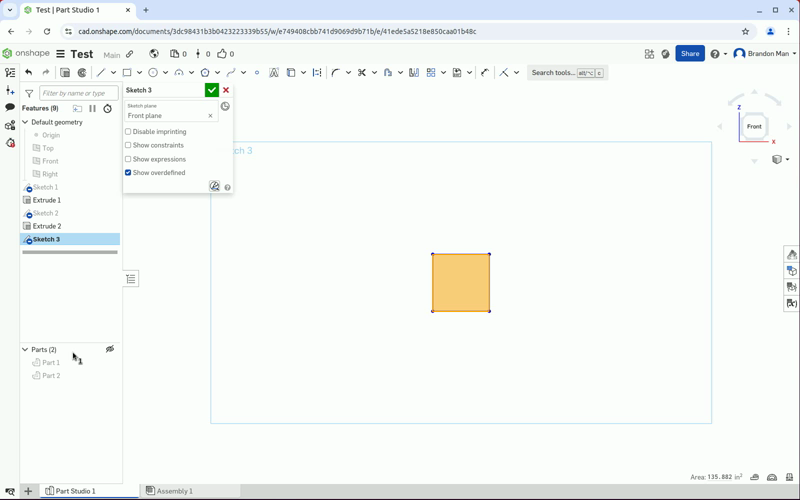
key(shift+y)
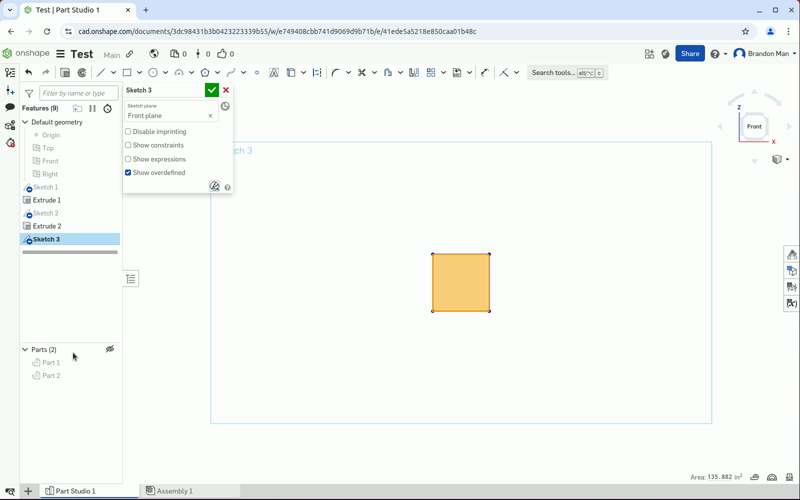
key(shift+e)
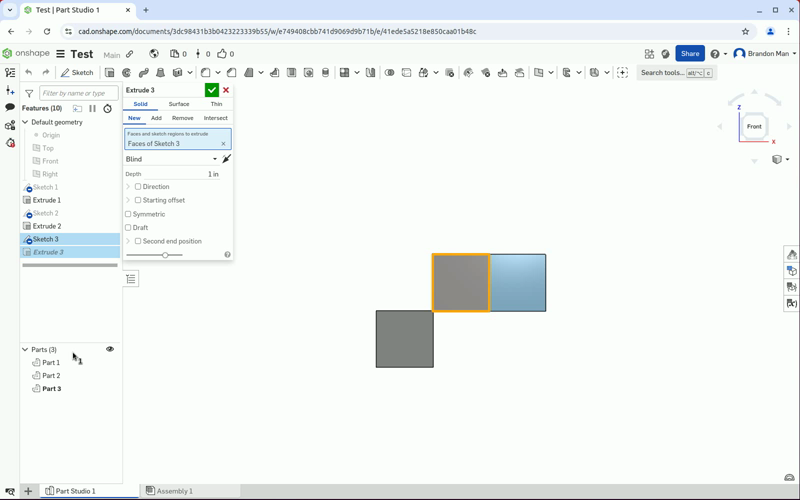
mouse_move(143, 106)
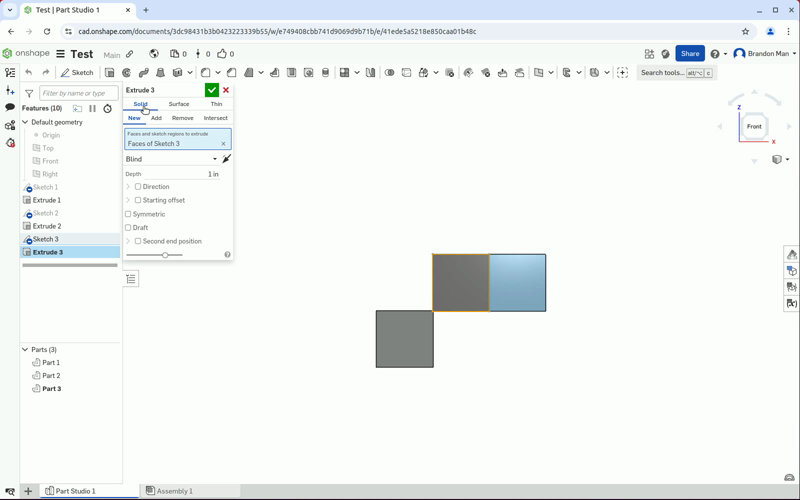
click(143, 106)
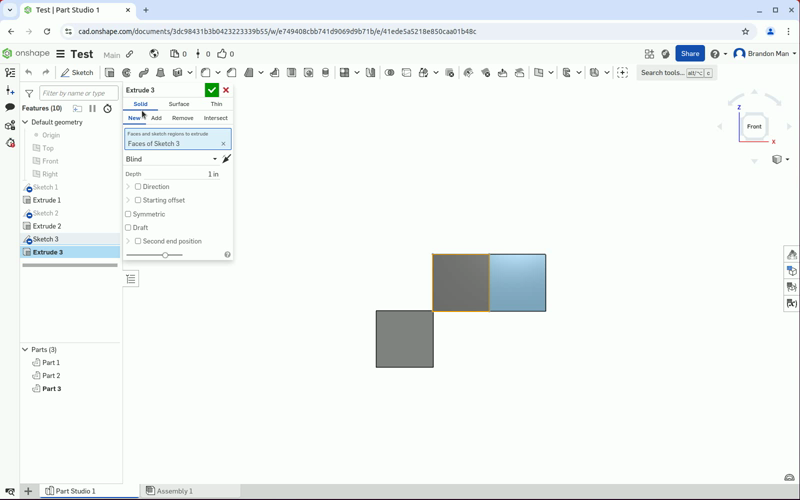
mouse_move(137, 120)
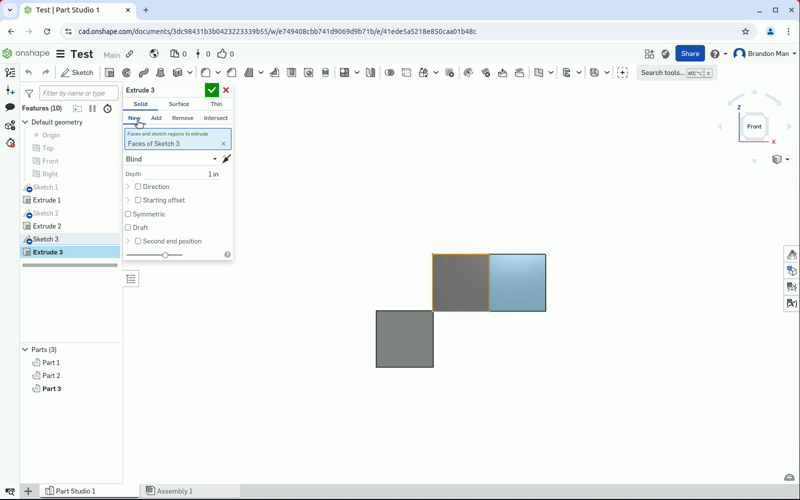
click(137, 120)
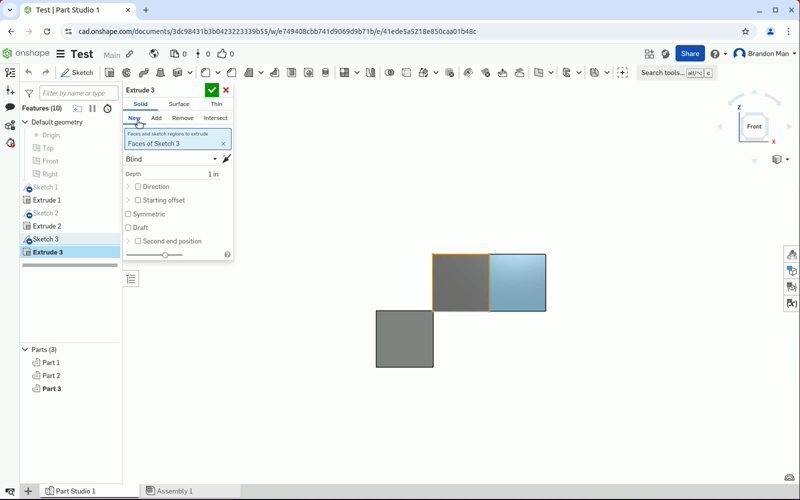
key(tab, 4)
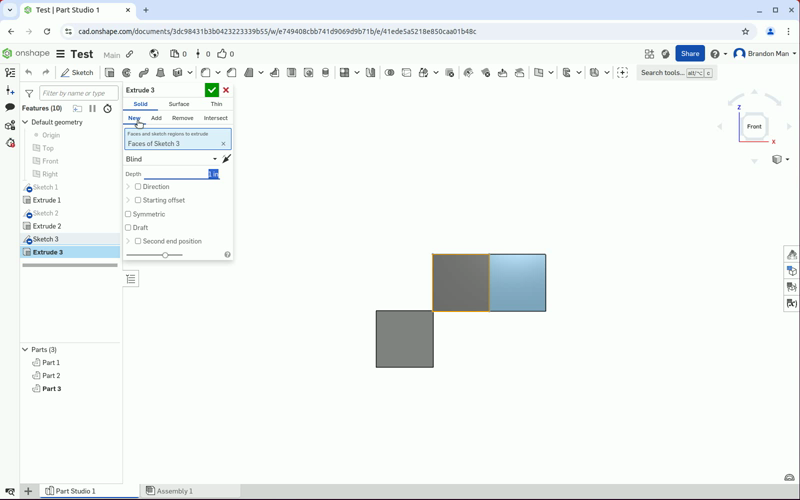
text(11.554)
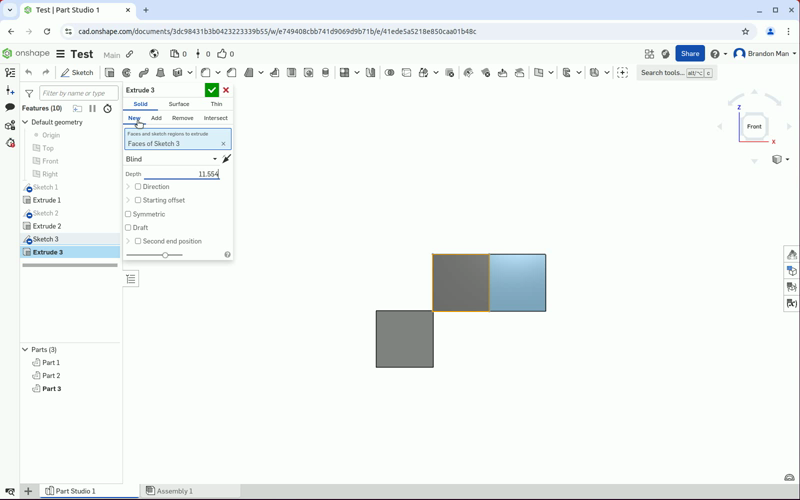
key(enter)
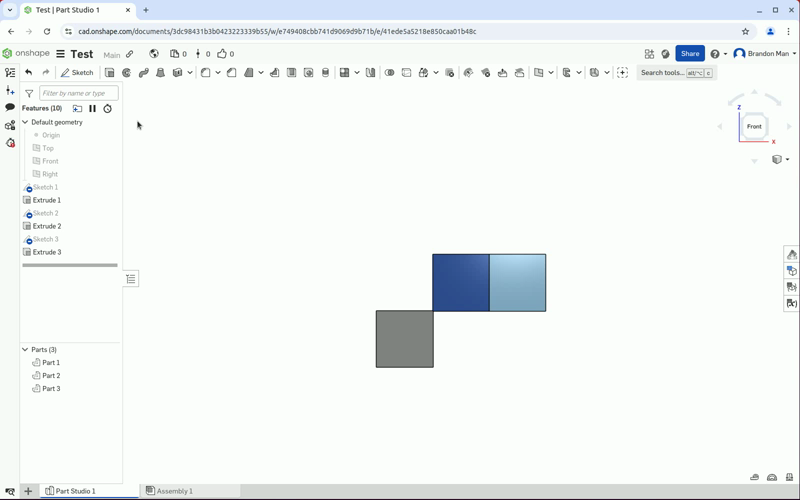
key(shift+h)
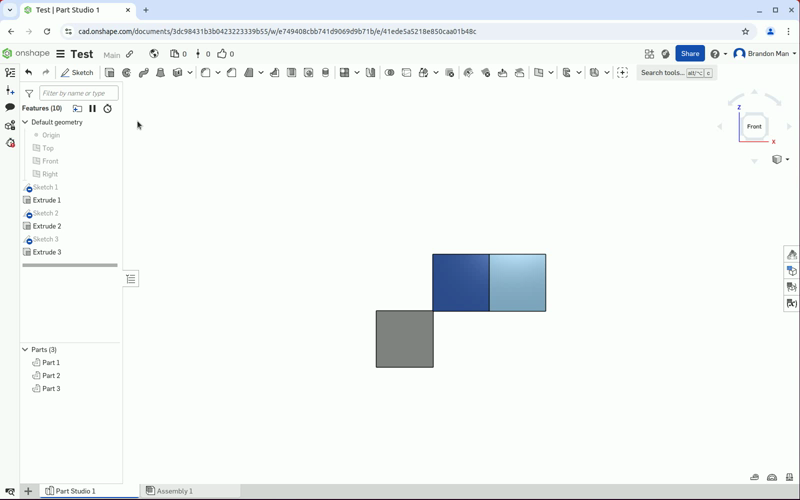
key(shift+h)
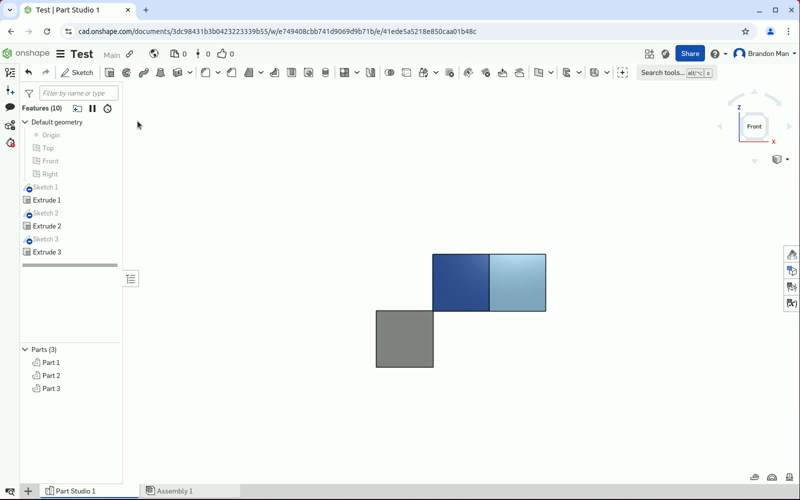
mouse_move(73, 189)
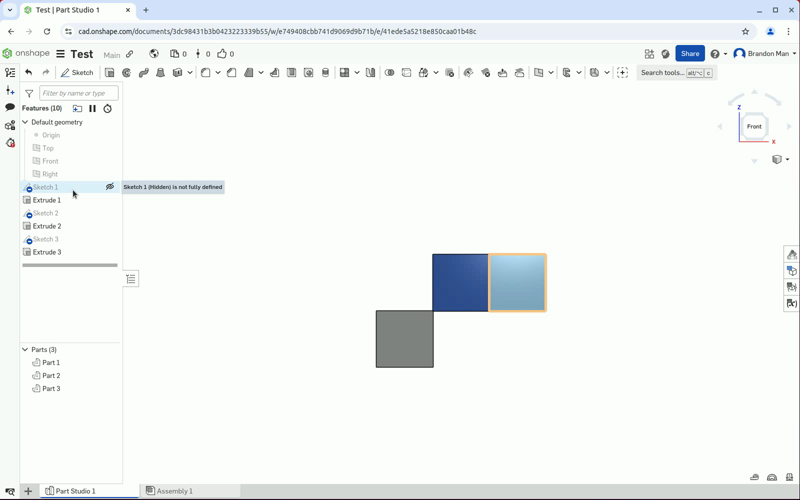
click(73, 189)
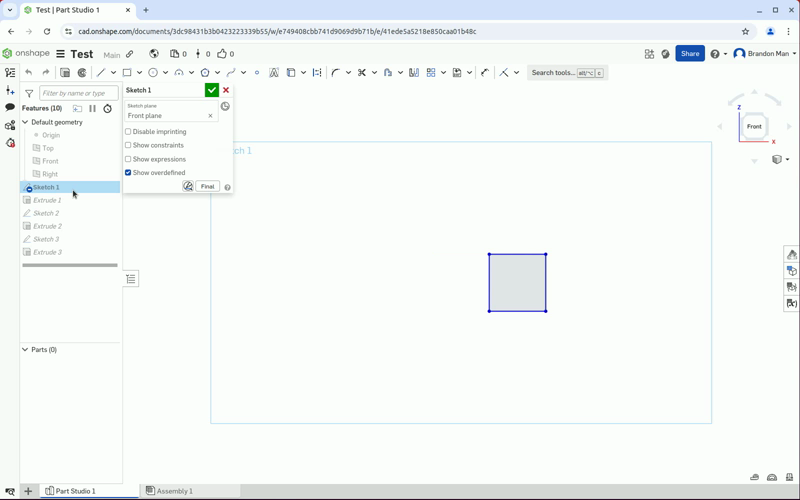
mouse_move(229, 92)
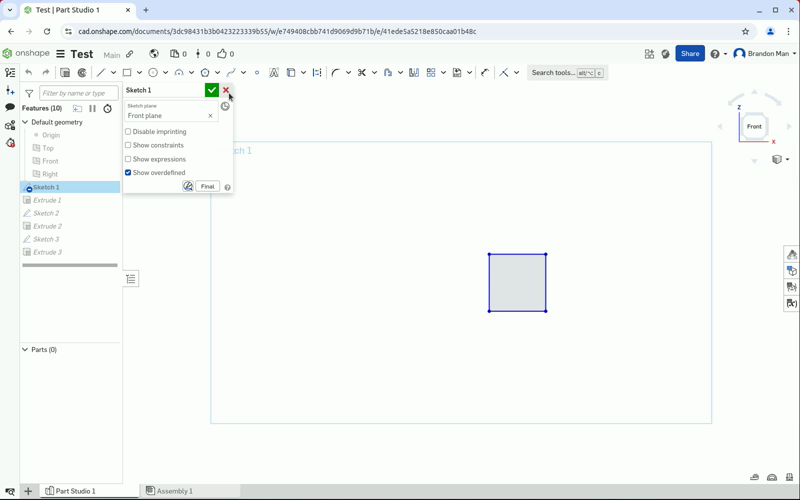
click(229, 92)
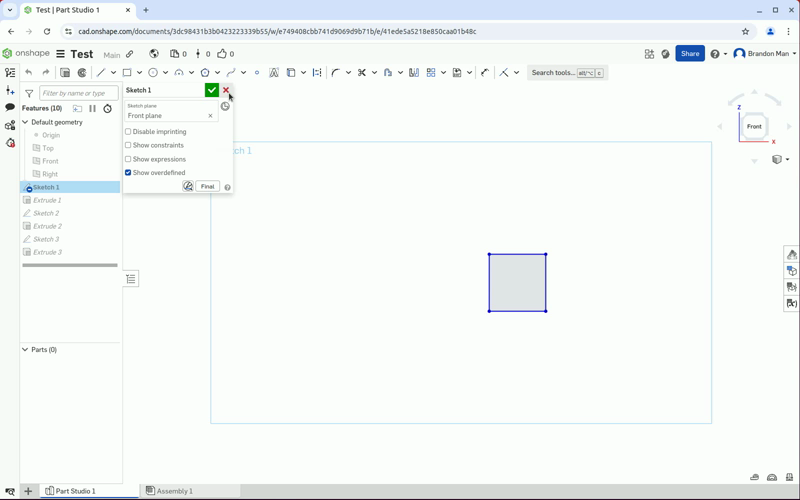
key(shift+s)
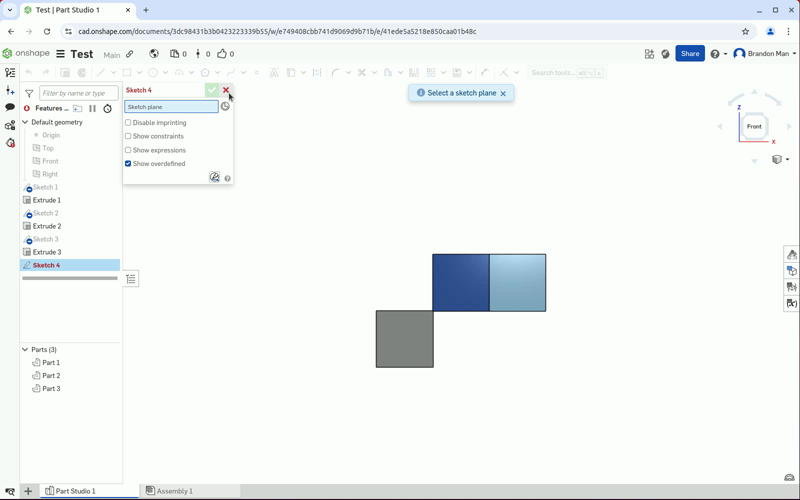
mouse_move(73, 163)
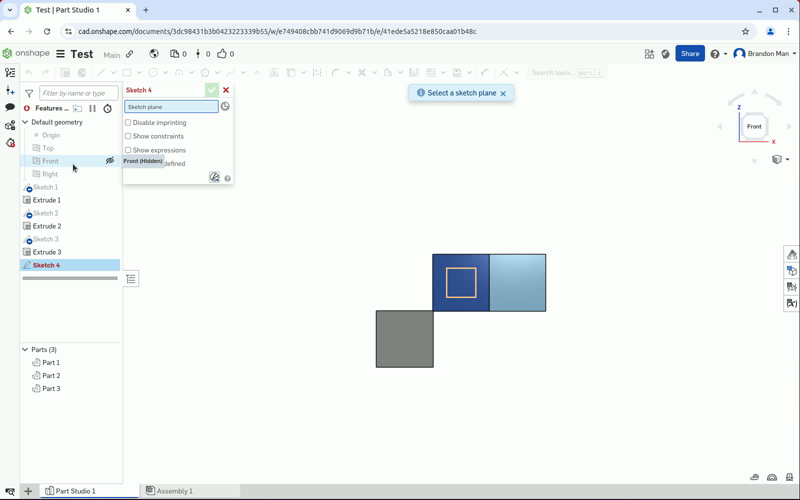
click(73, 163)
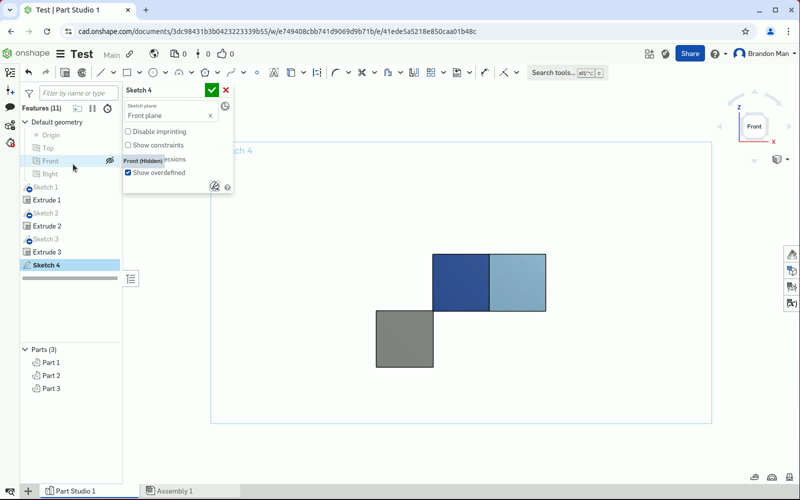
mouse_move(73, 352)
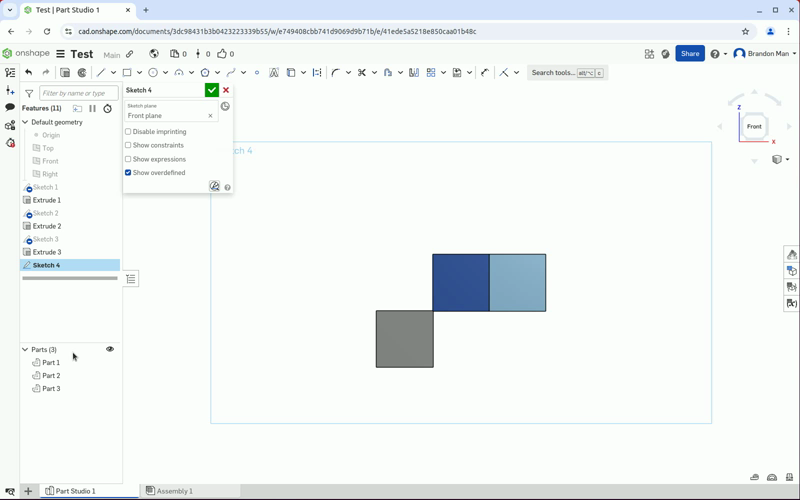
key(y)
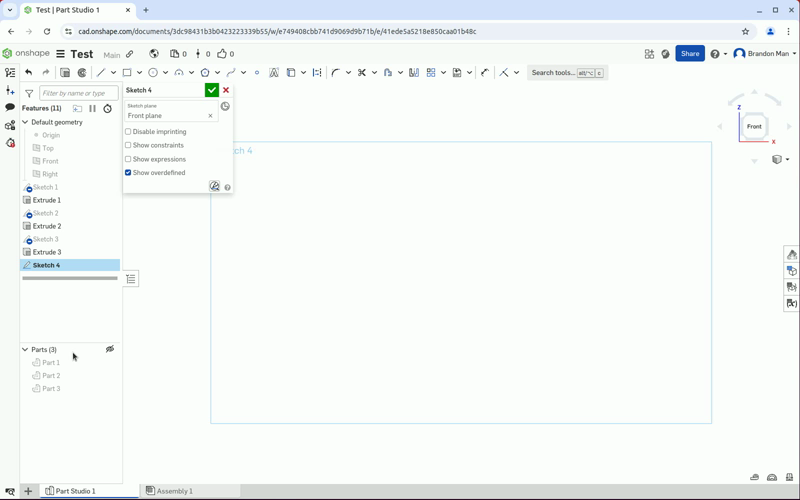
key(l)
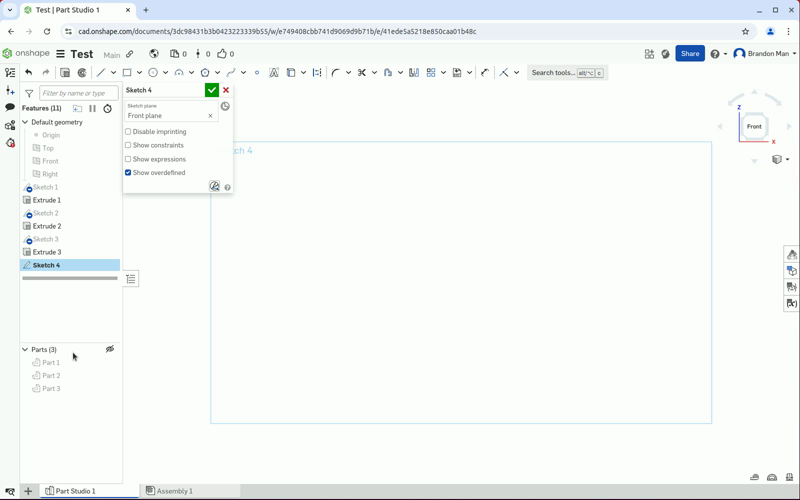
key_down(shift)
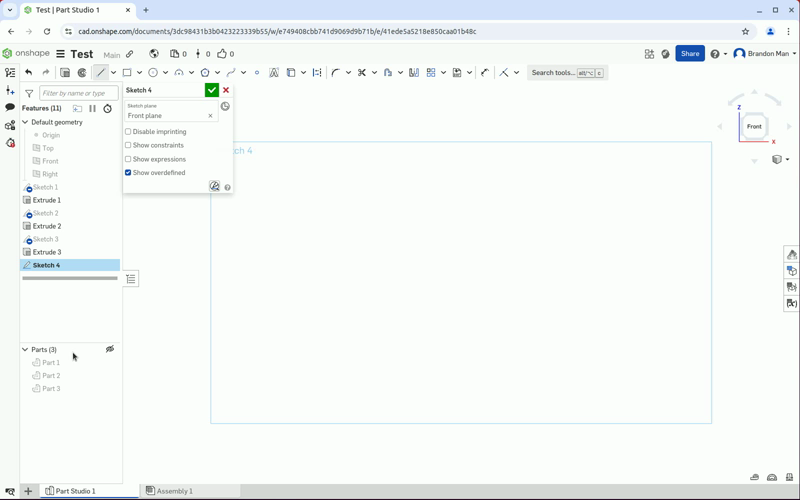
mouse_move(376, 311)
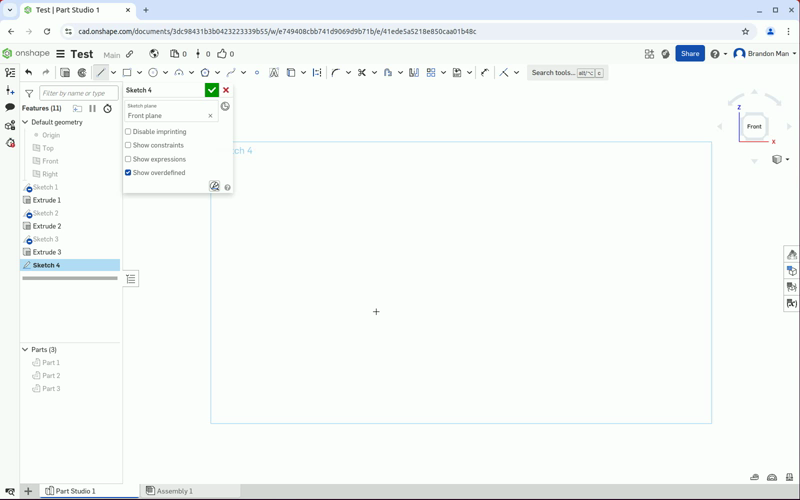
click(376, 311)
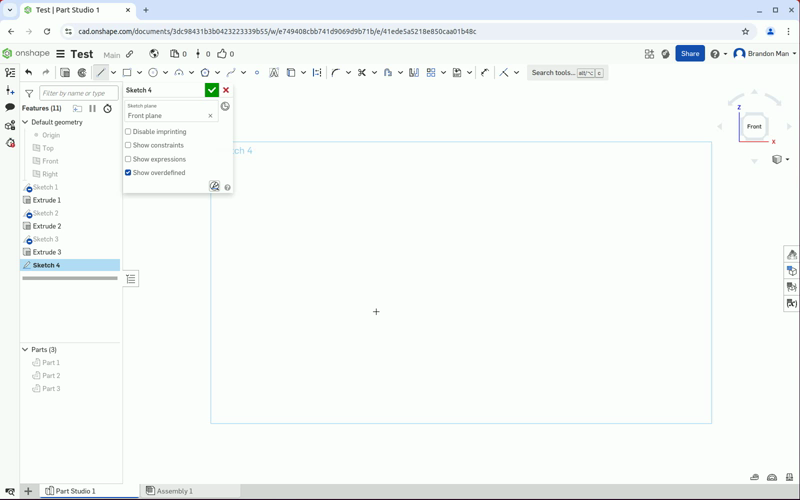
key_up(shift)
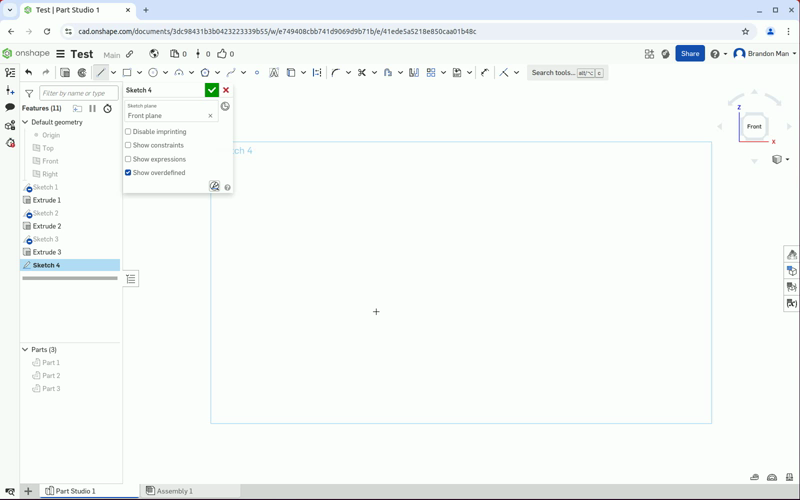
key_down(shift)
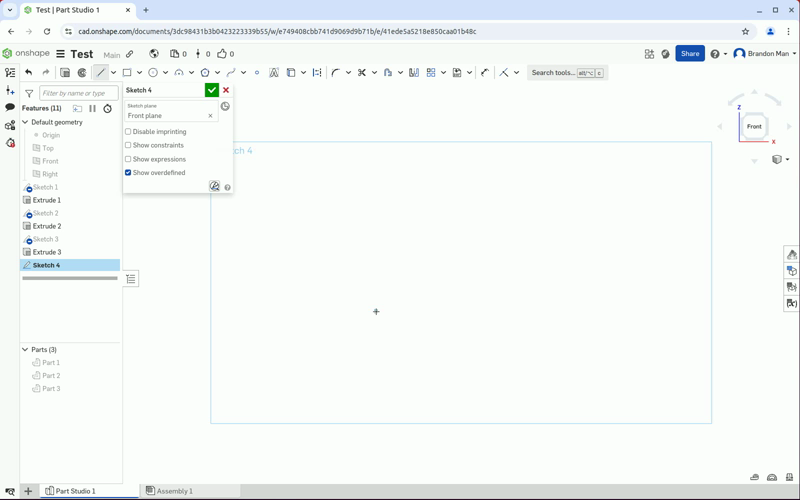
mouse_move(406, 311)
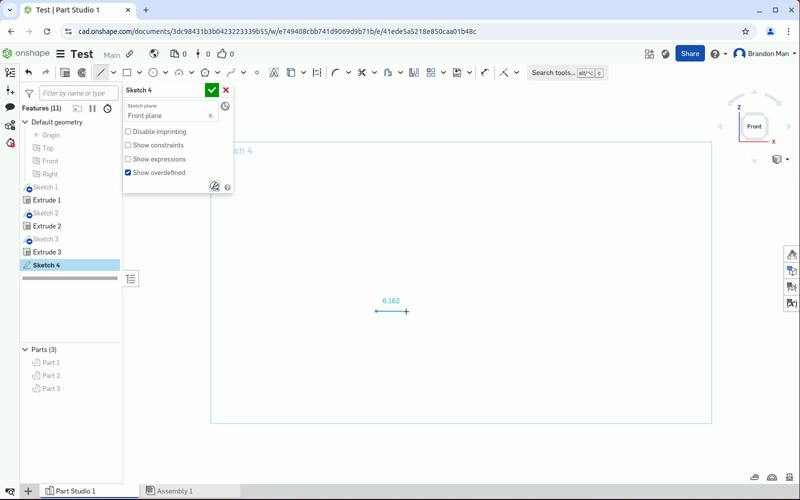
mouse_move(433, 311)
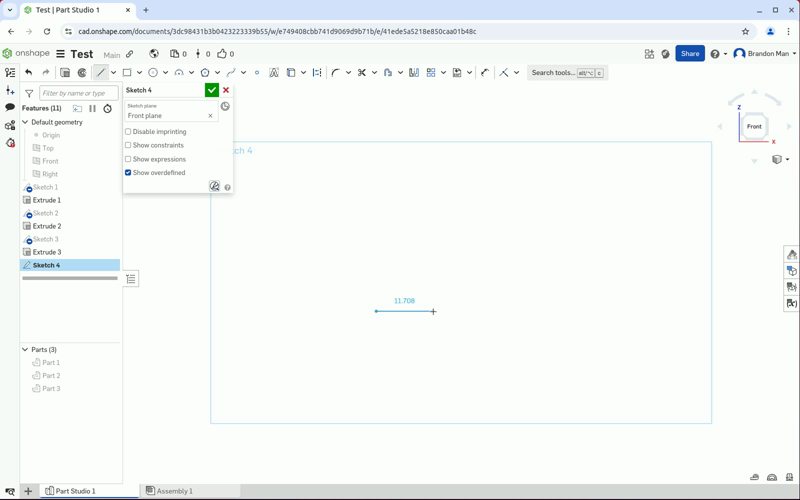
click(433, 311)
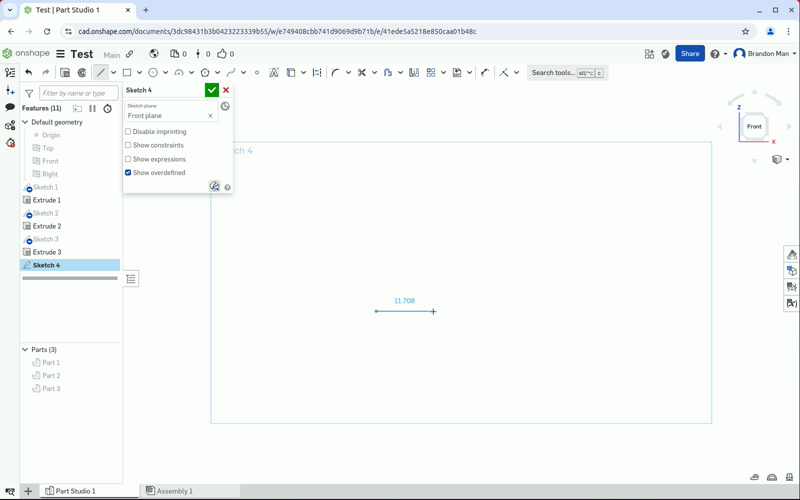
key_up(shift)
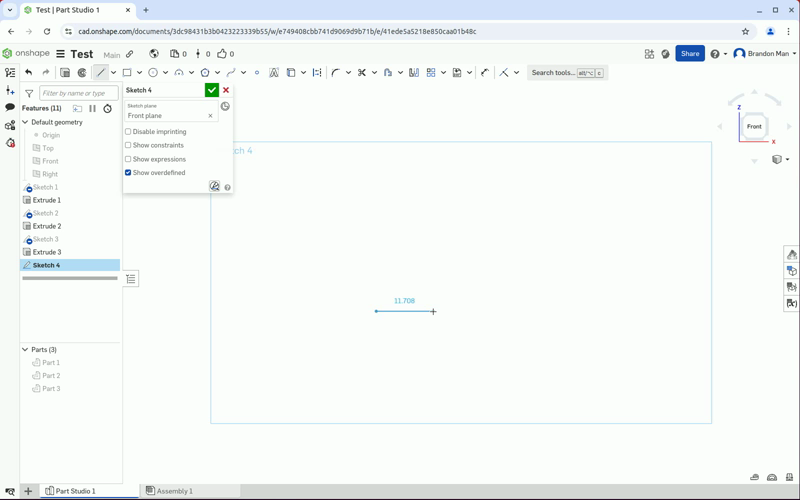
key_down(shift)
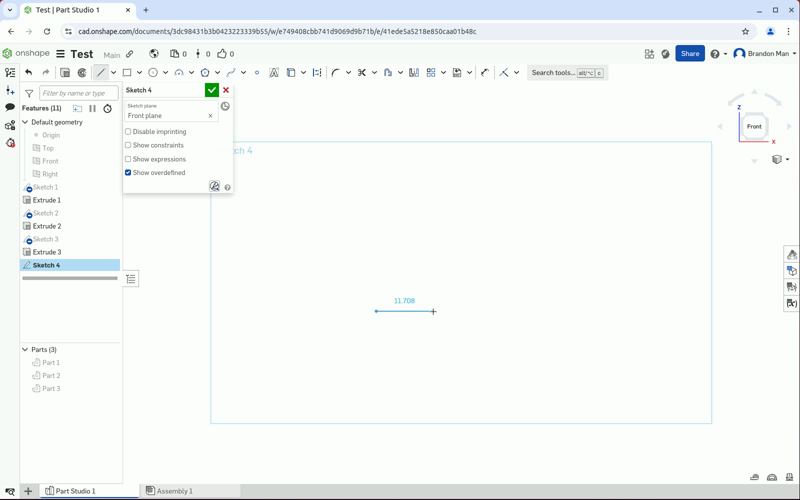
mouse_move(463, 311)
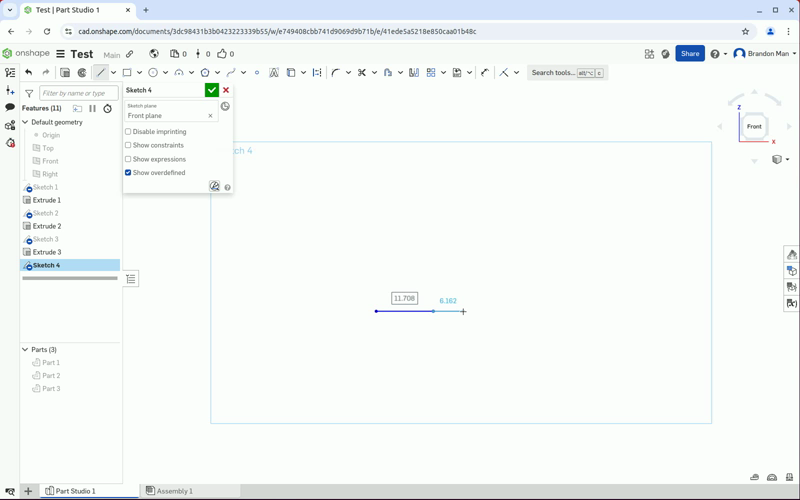
mouse_move(433, 254)
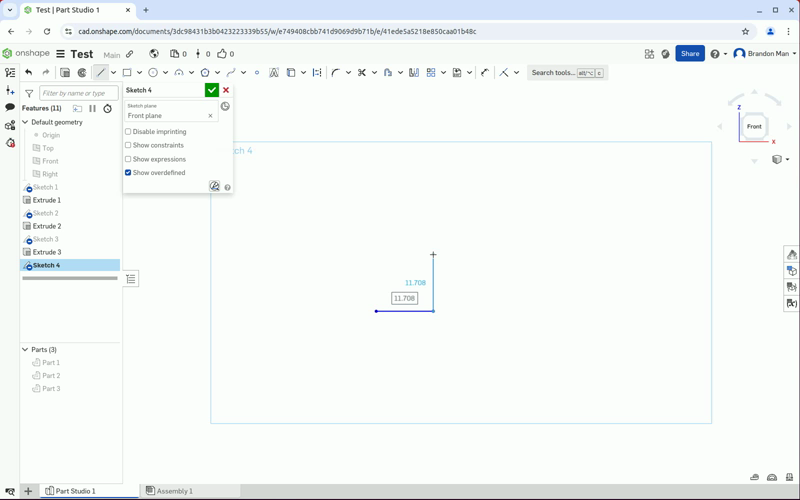
click(433, 254)
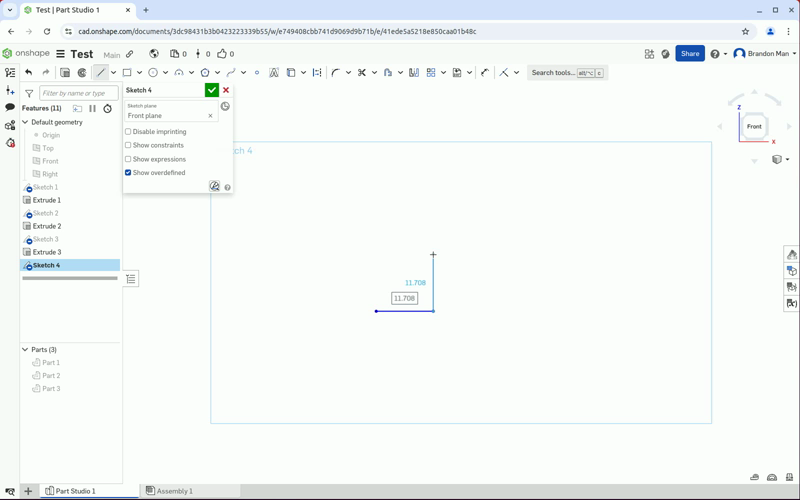
key_up(shift)
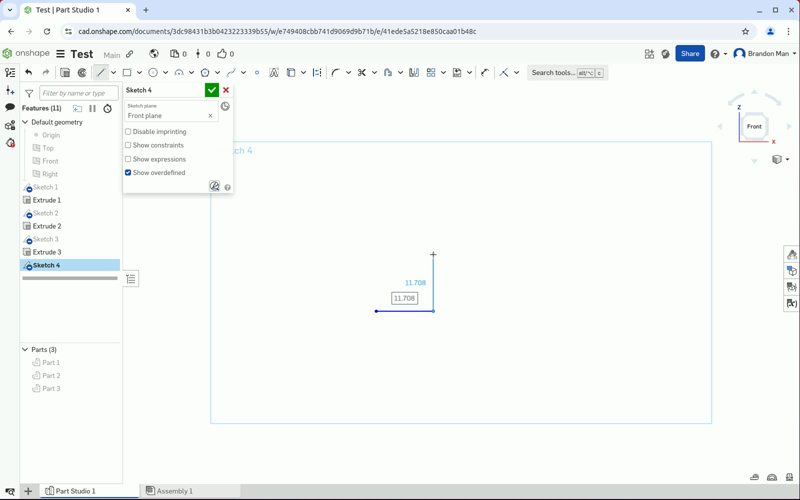
key_down(shift)
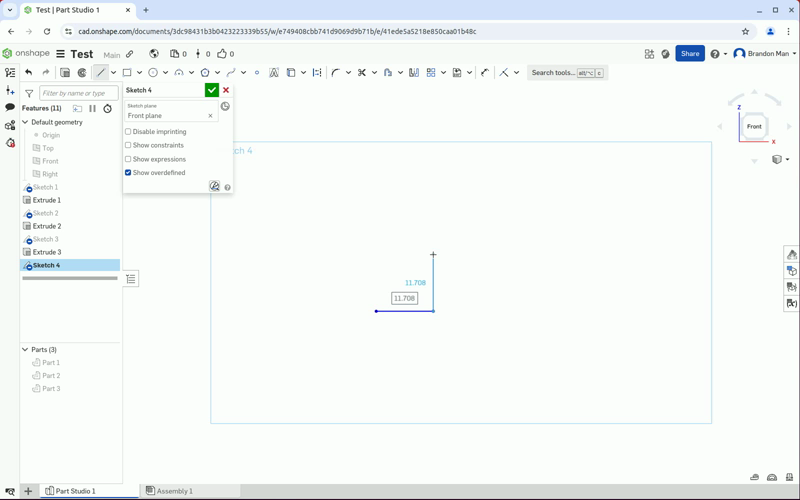
mouse_move(463, 254)
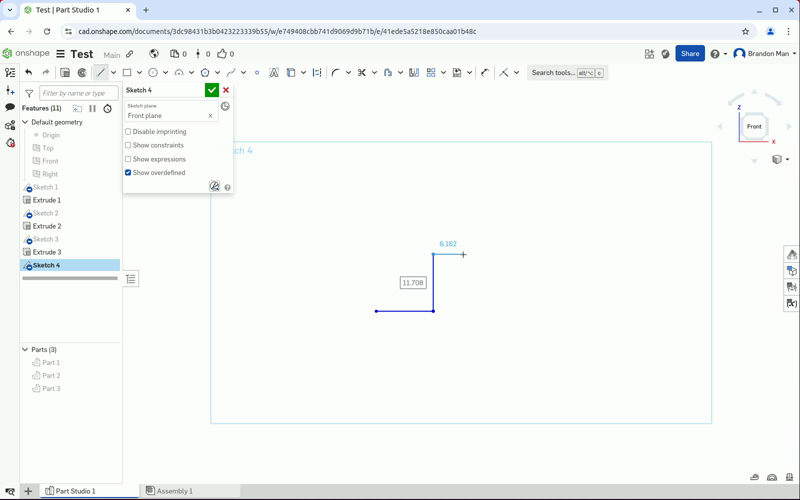
mouse_move(376, 254)
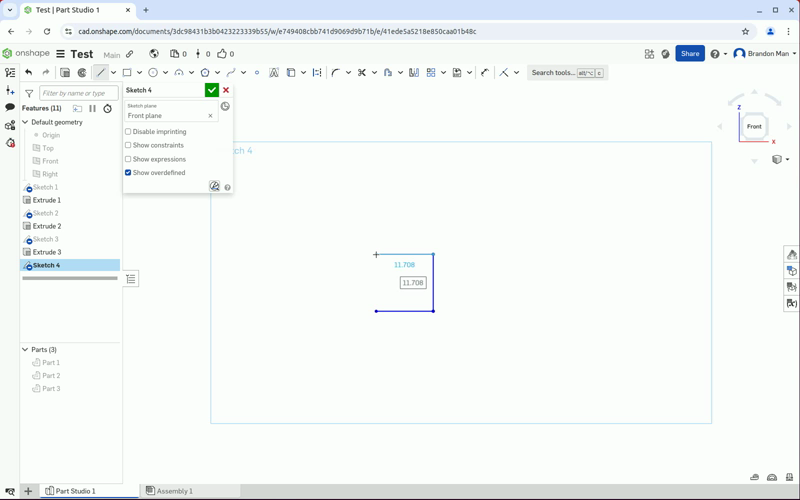
click(376, 254)
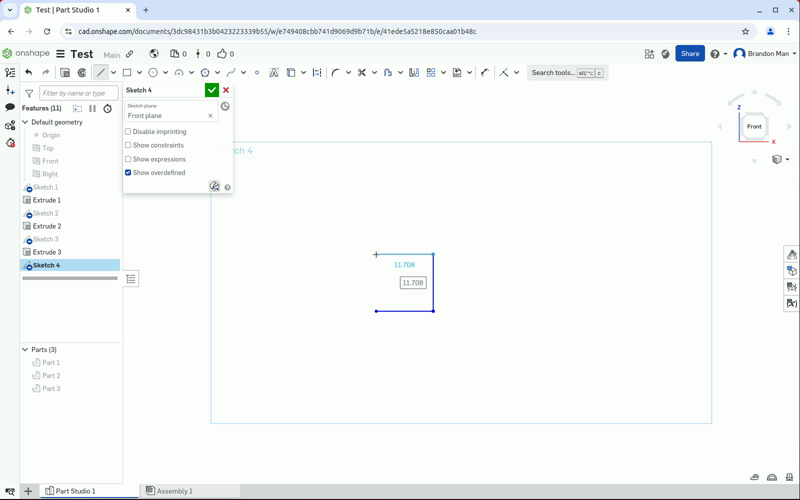
key_up(shift)
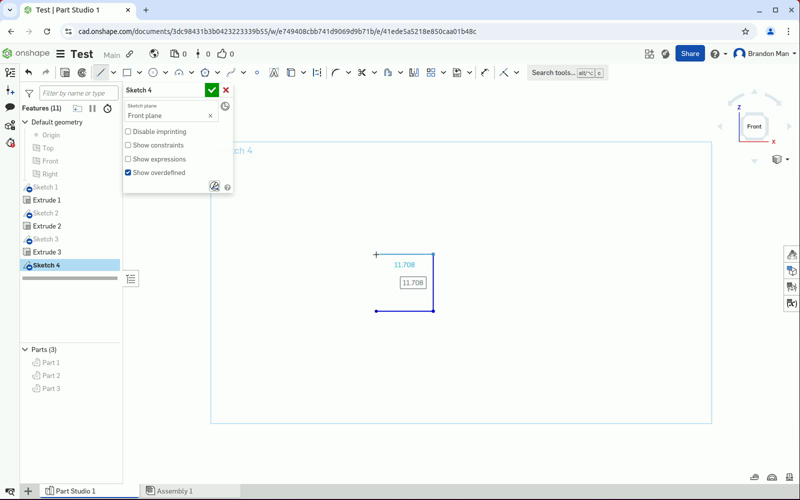
mouse_move(406, 254)
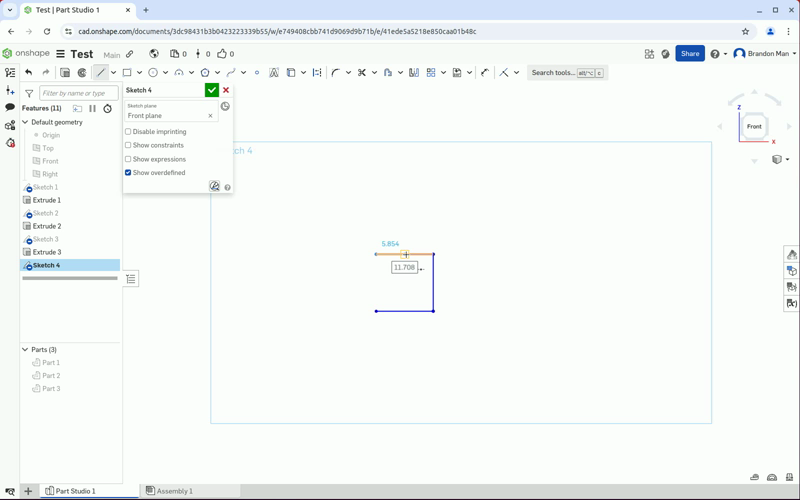
key_down(shift)
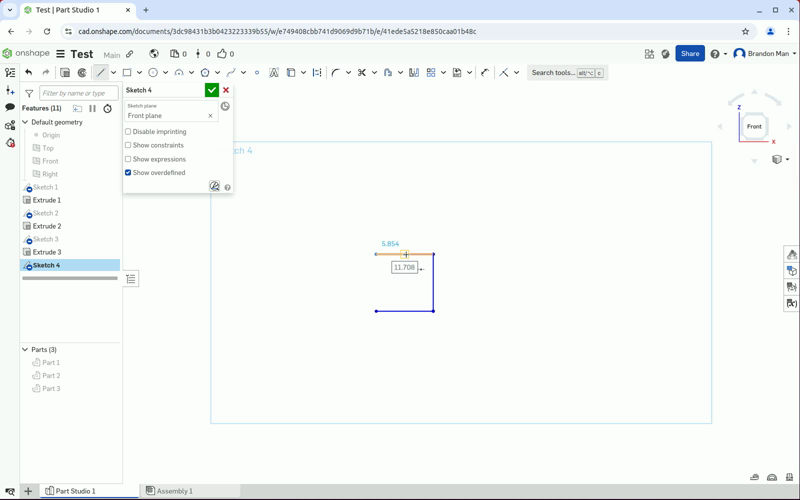
mouse_move(376, 311)
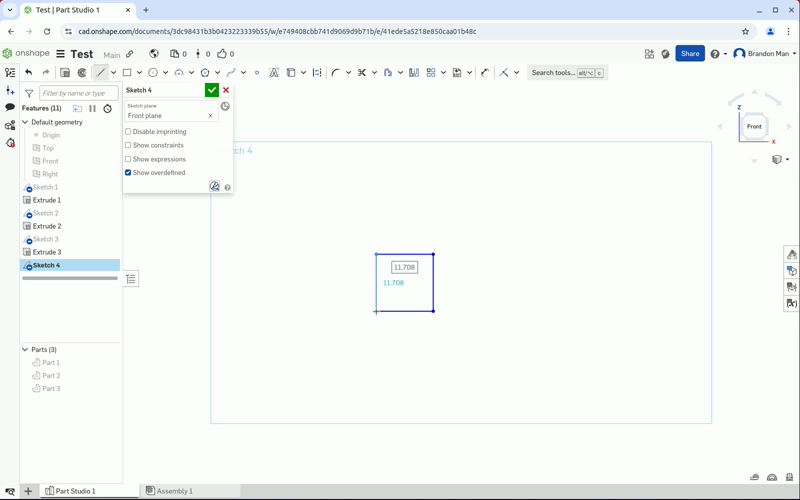
key_up(shift)
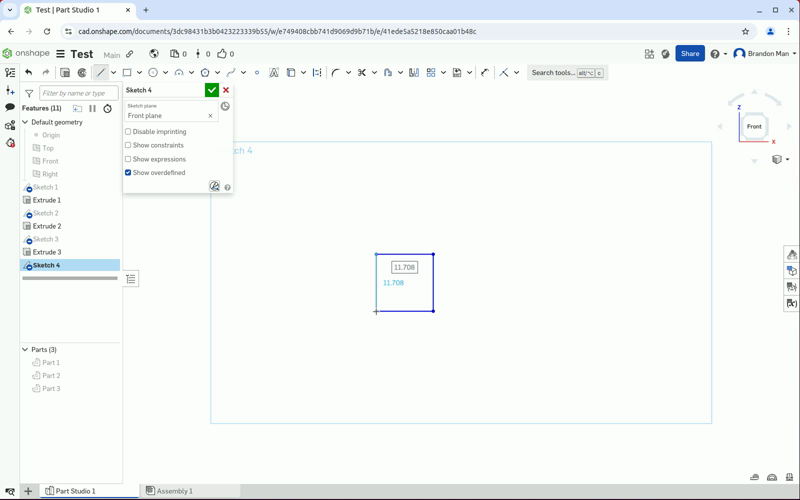
click(376, 311)
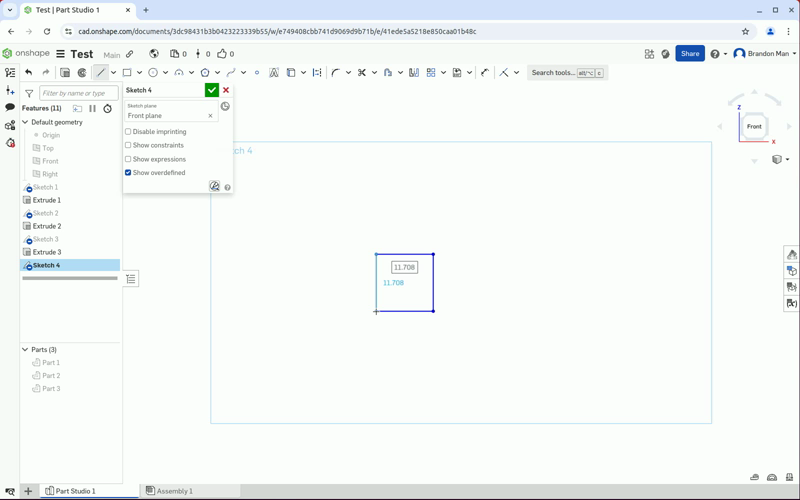
key(esc)
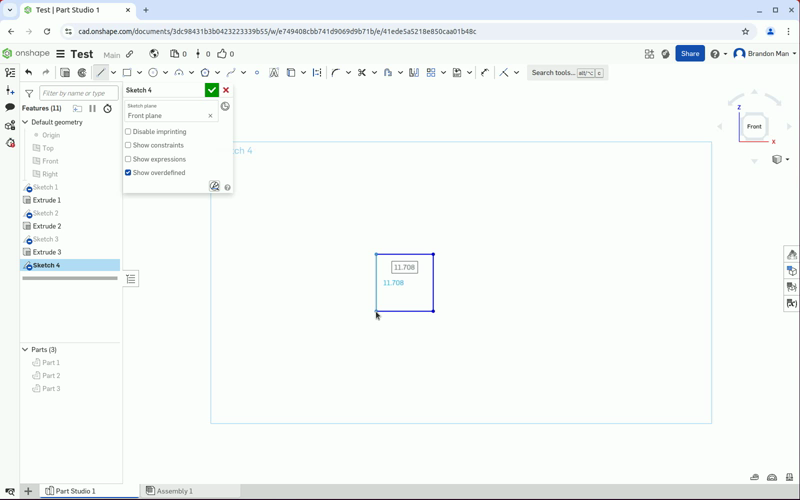
mouse_move(386, 278)
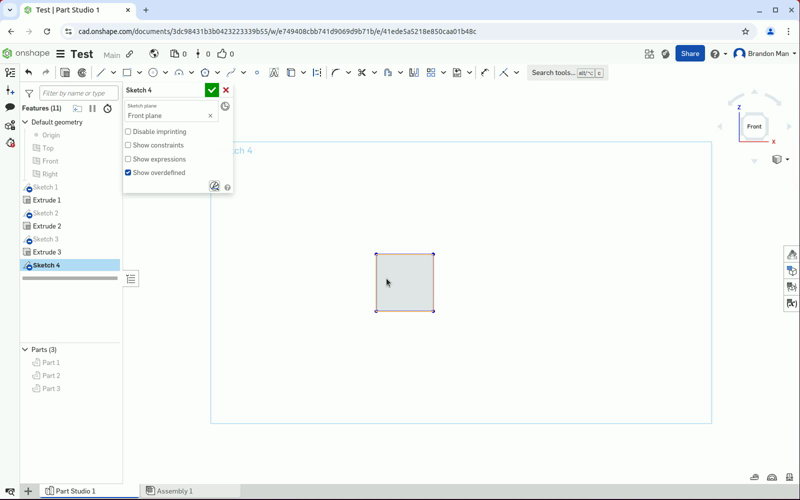
click(386, 278)
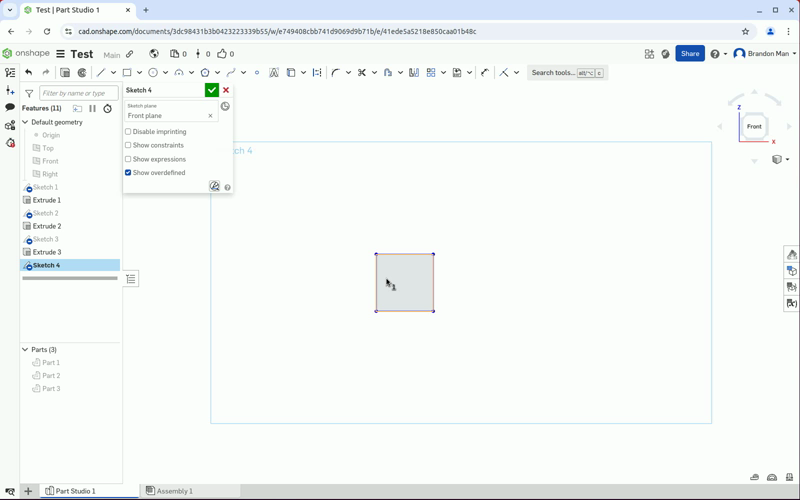
mouse_move(73, 352)
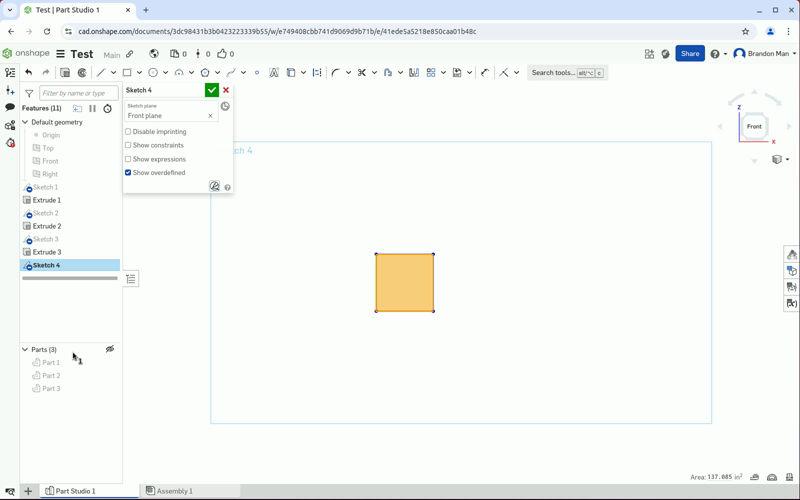
key(shift+y)
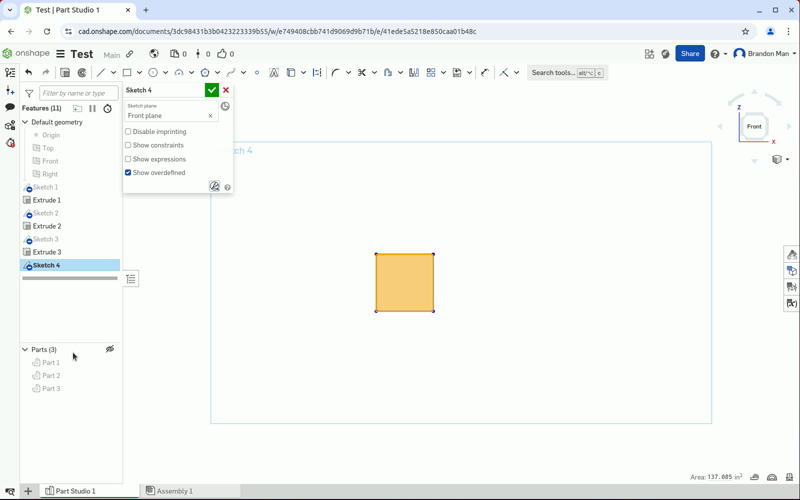
key(shift+e)
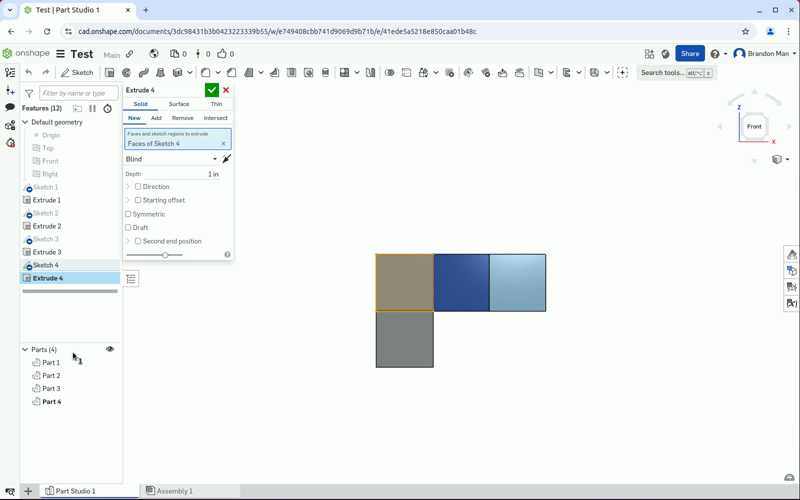
mouse_move(143, 106)
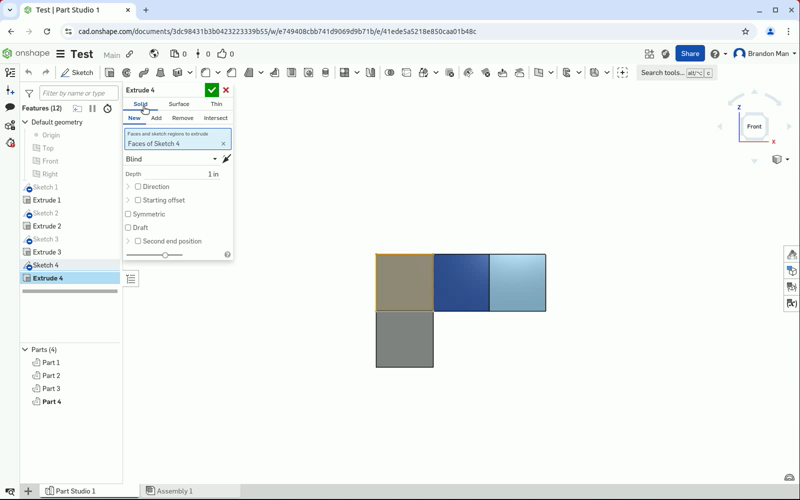
click(143, 106)
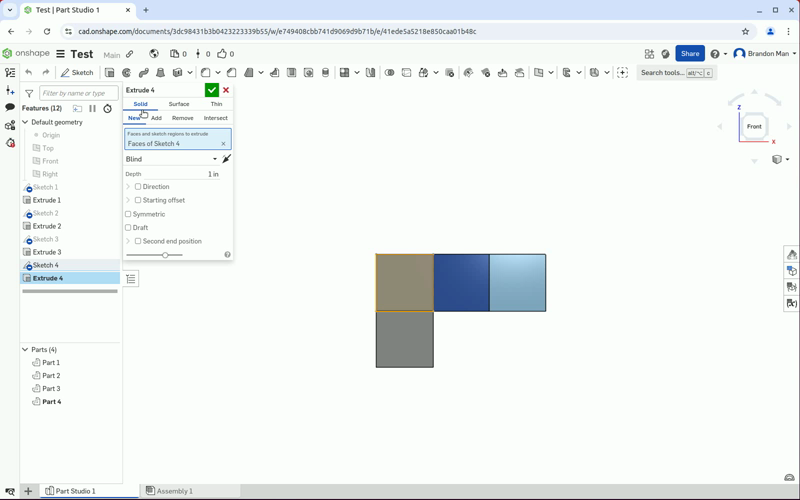
mouse_move(137, 120)
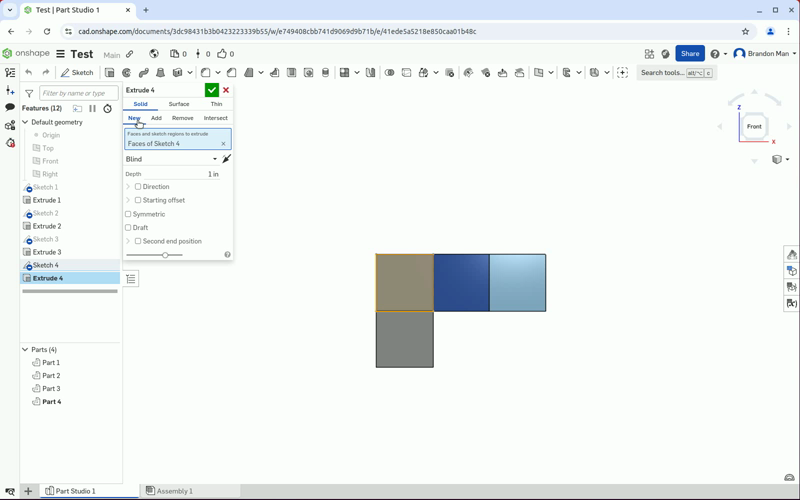
click(137, 120)
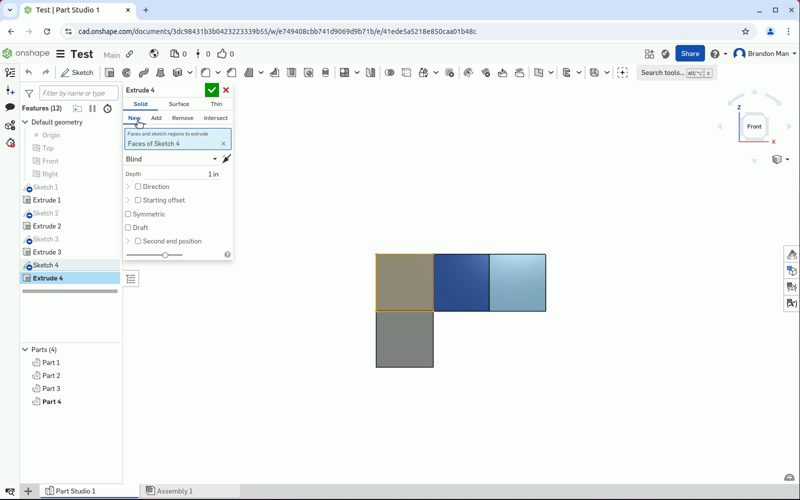
key(tab, 4)
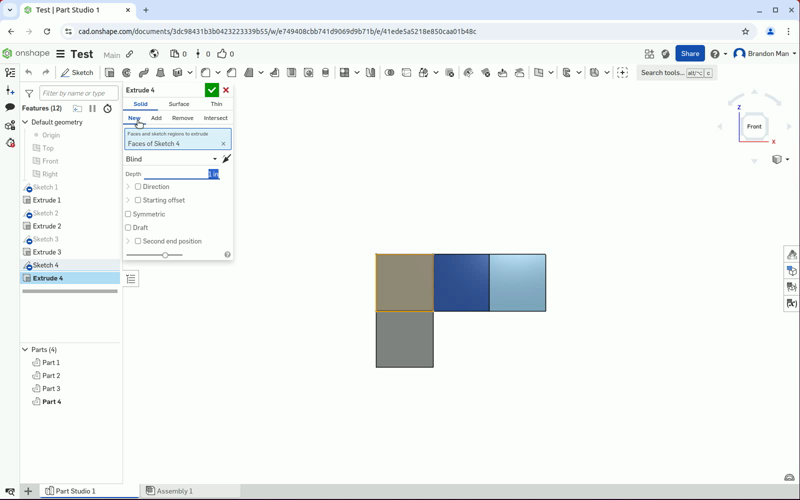
text(11.554)
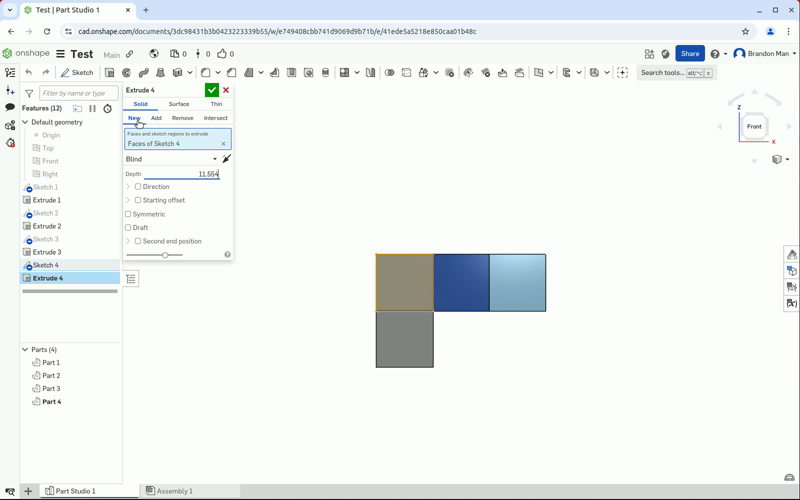
key(enter)
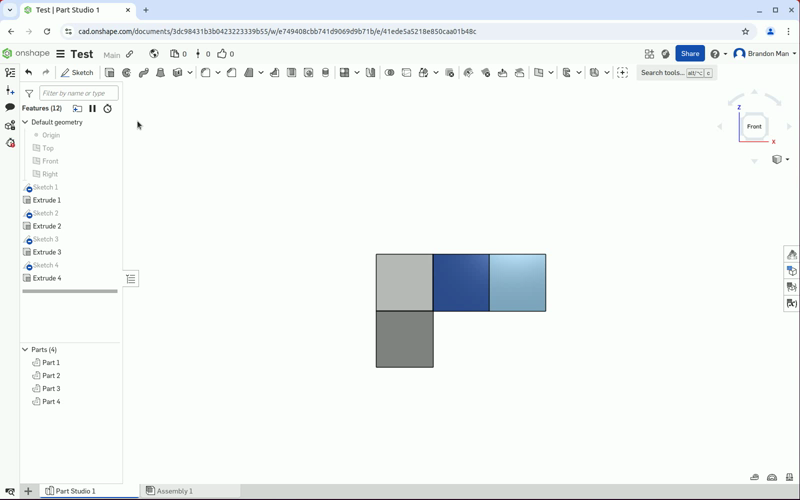
key(shift+h)
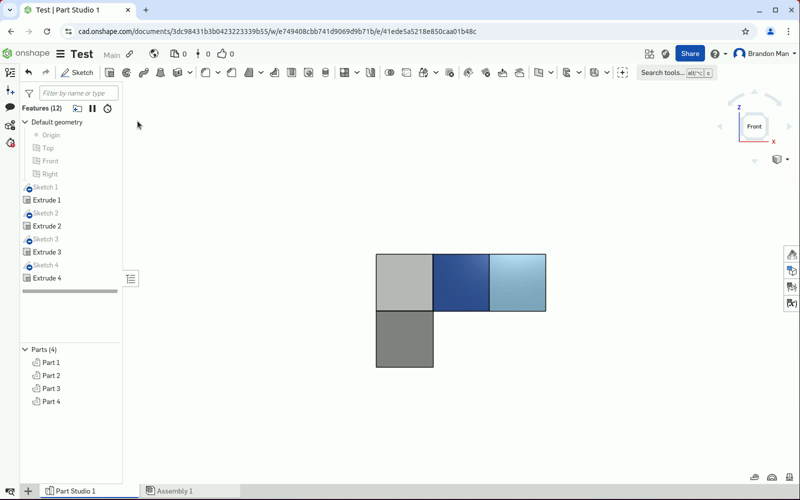
key(shift+h)
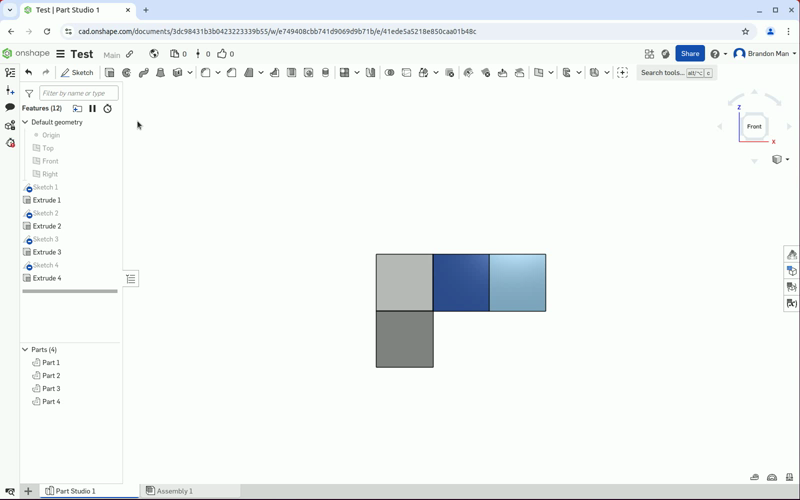
mouse_move(73, 189)
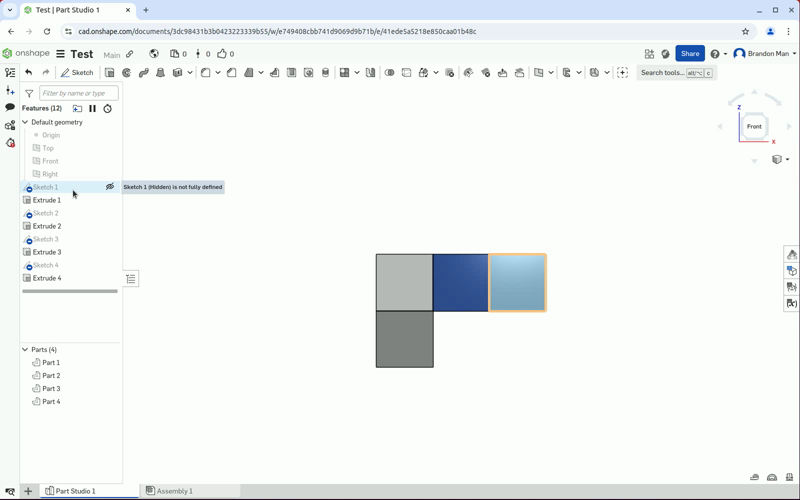
click(73, 189)
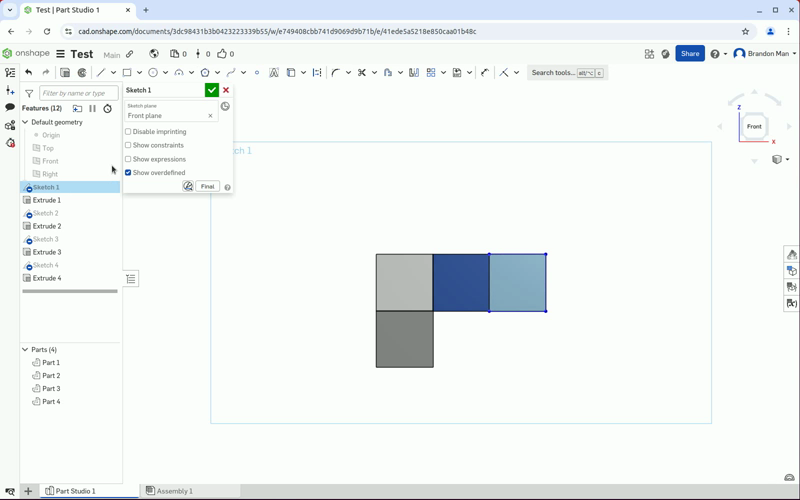
mouse_move(229, 92)
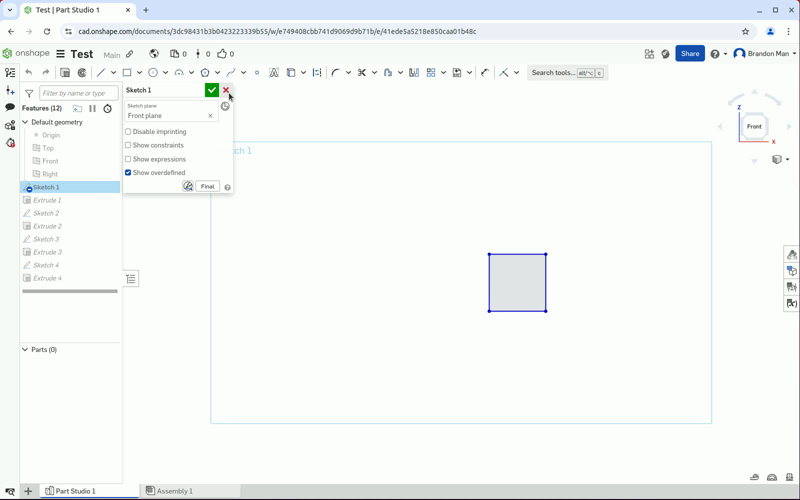
click(229, 92)
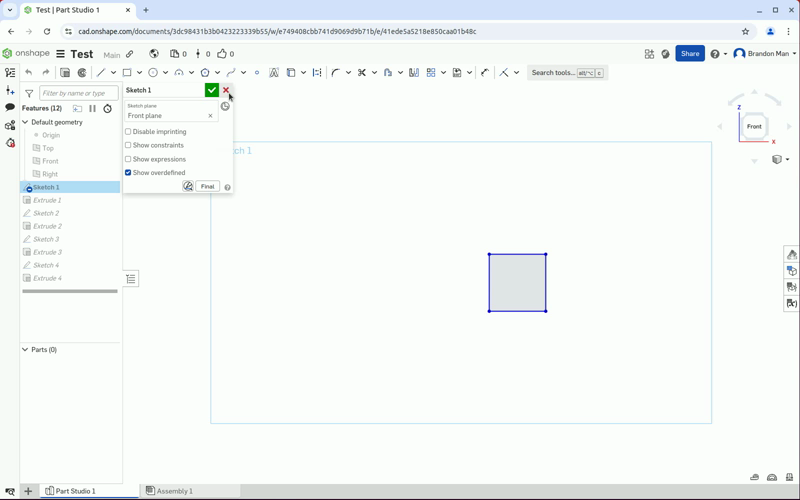
key(shift+s)
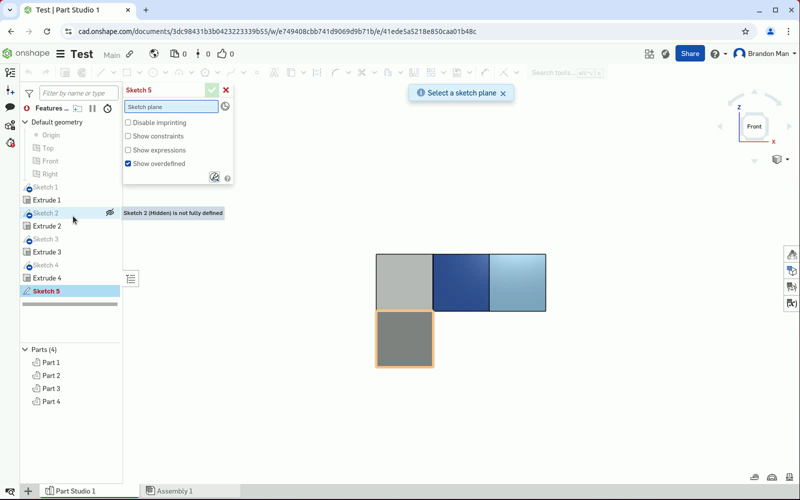
scroll(3)
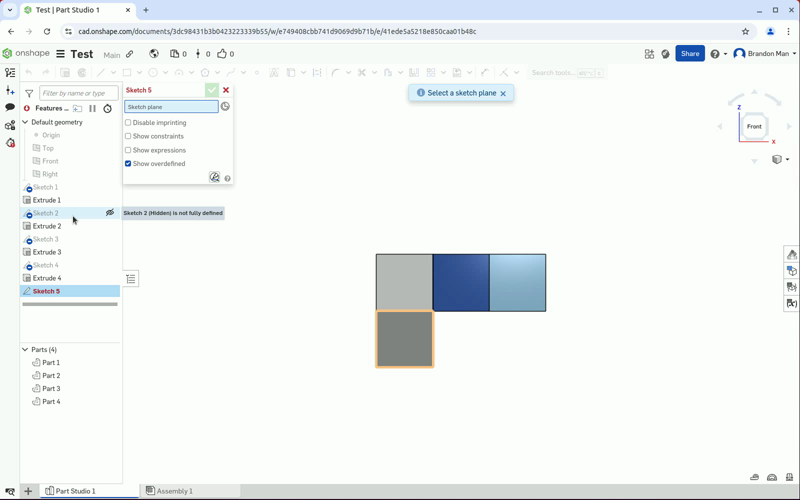
mouse_move(73, 163)
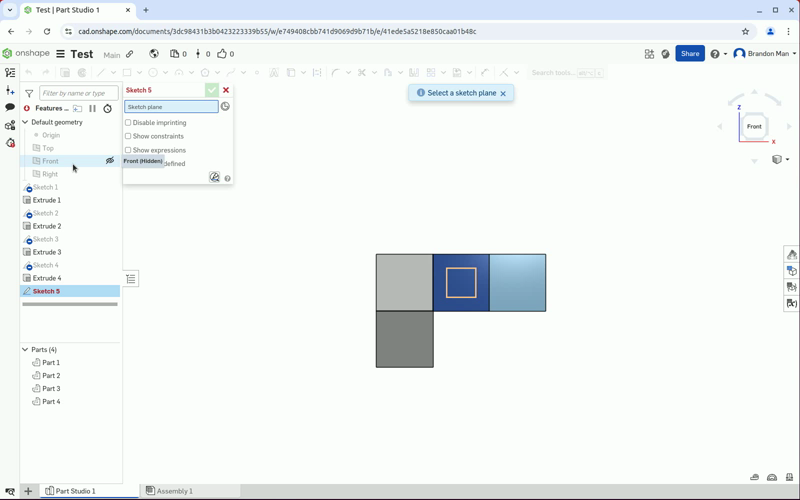
click(73, 163)
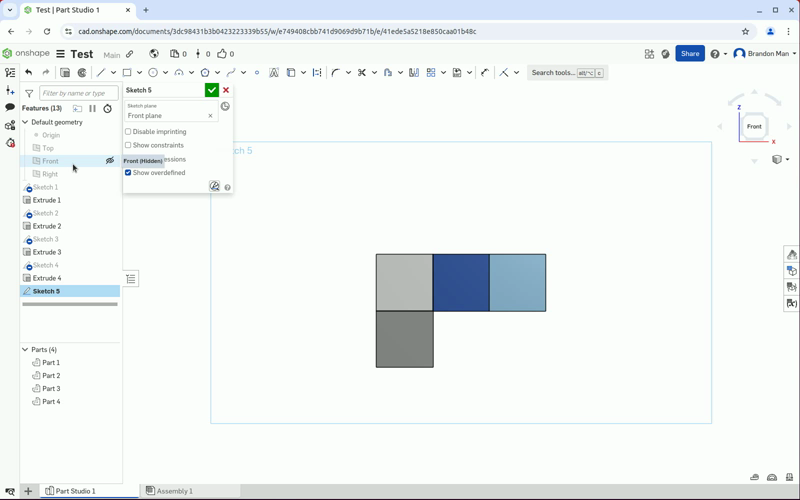
mouse_move(73, 352)
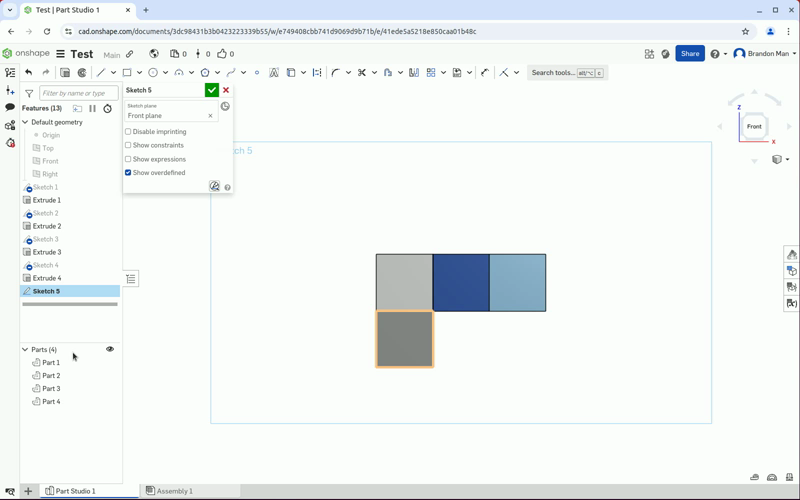
key(y)
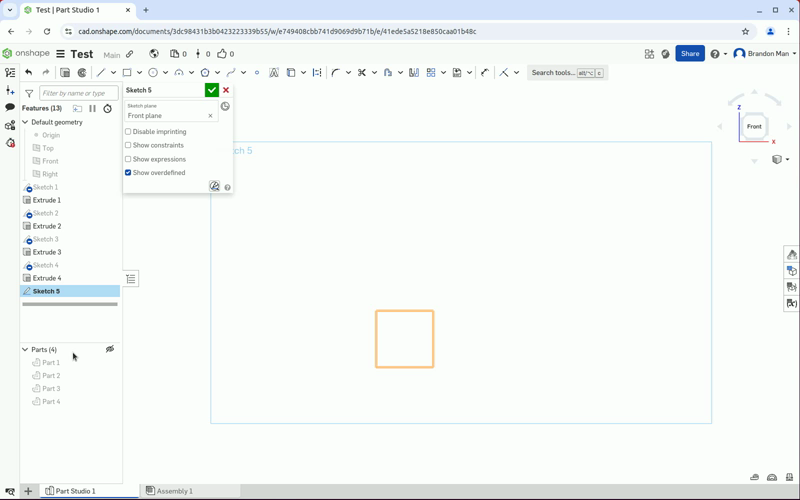
key(l)
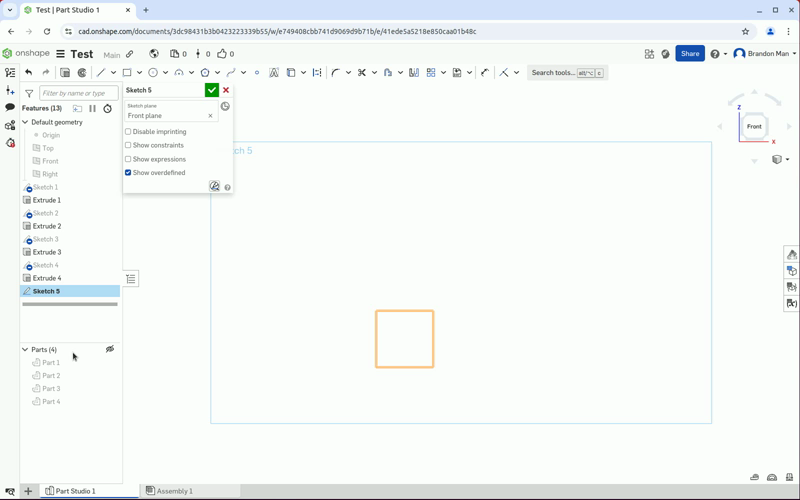
key_down(shift)
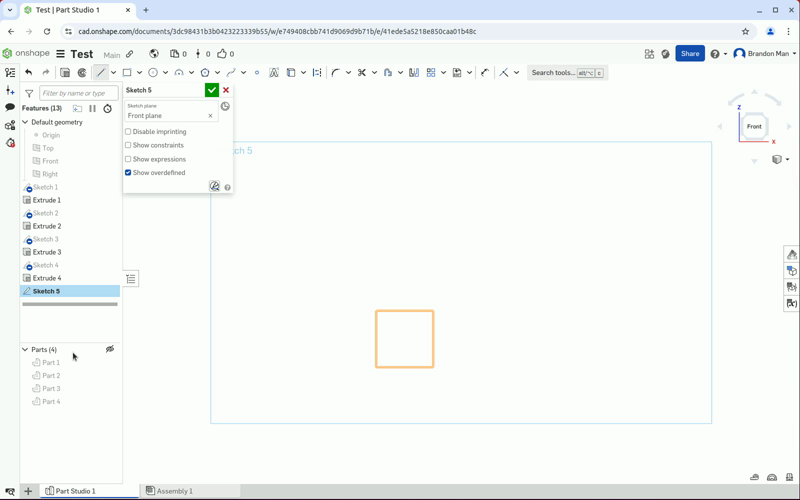
mouse_move(376, 312)
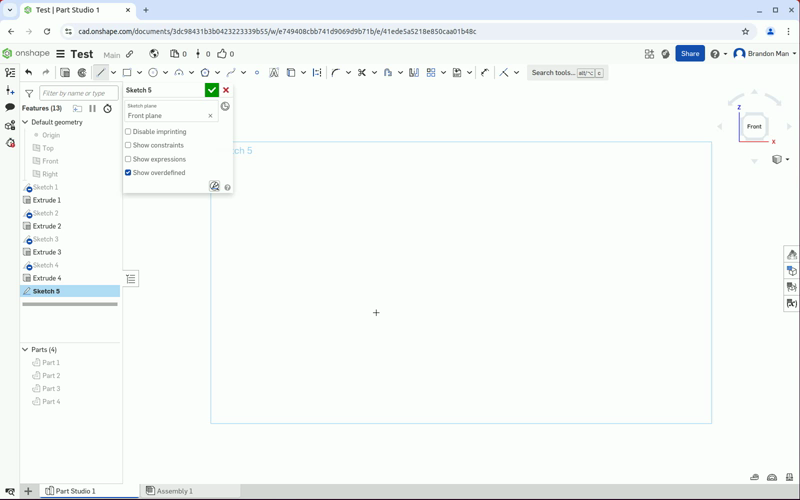
click(376, 312)
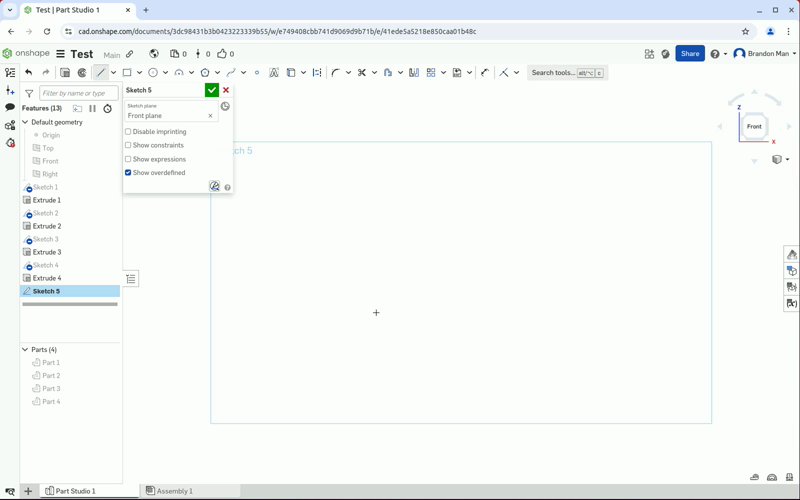
key_up(shift)
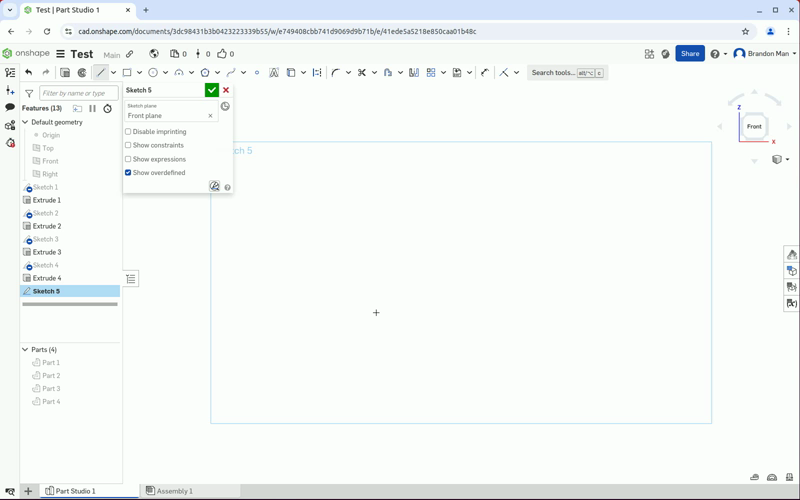
key_down(shift)
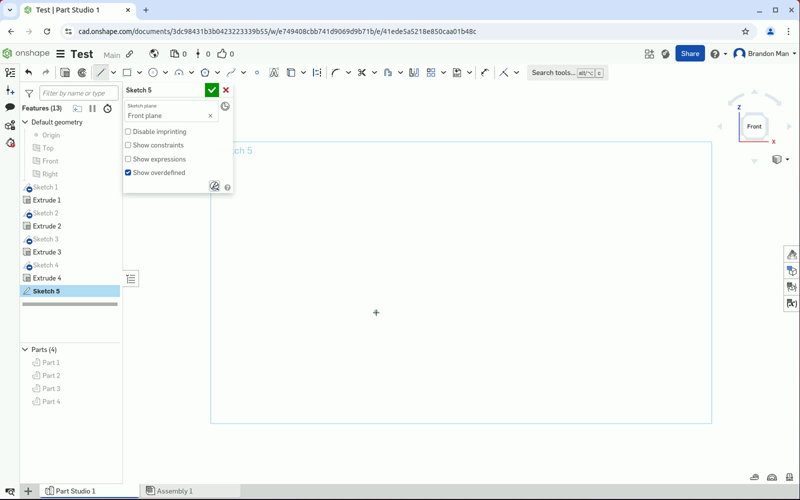
mouse_move(406, 312)
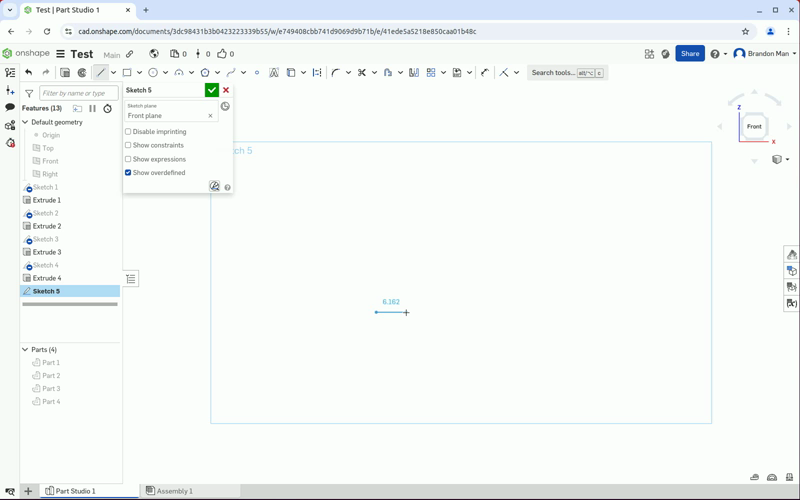
mouse_move(433, 312)
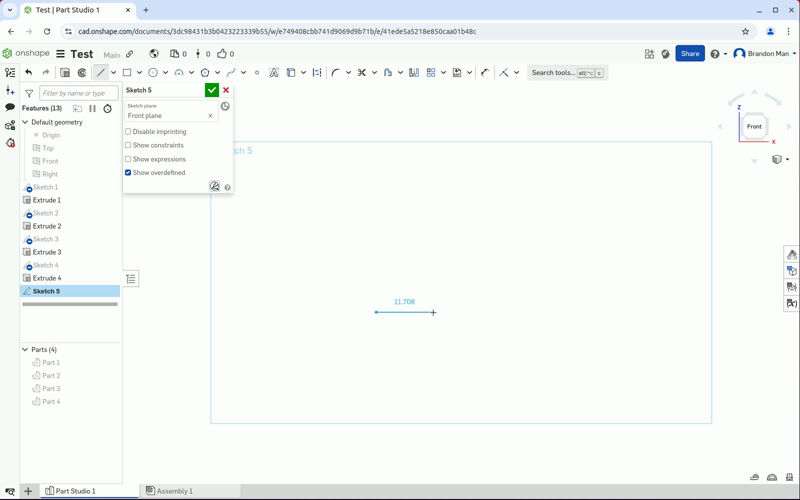
click(433, 312)
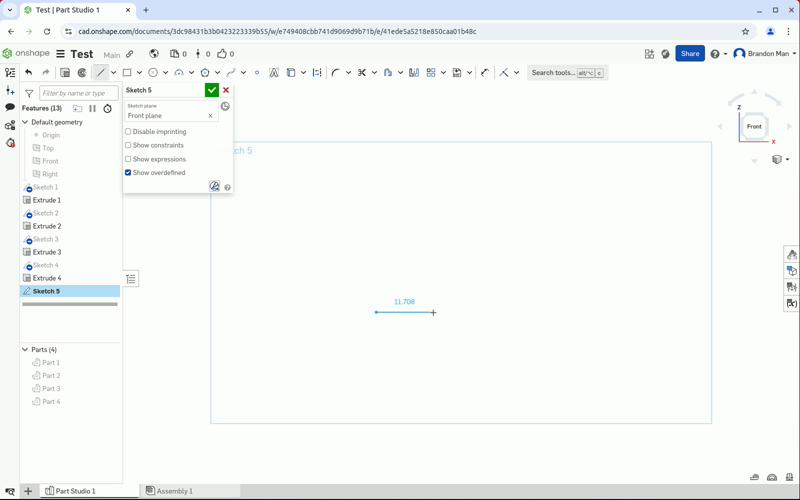
key_up(shift)
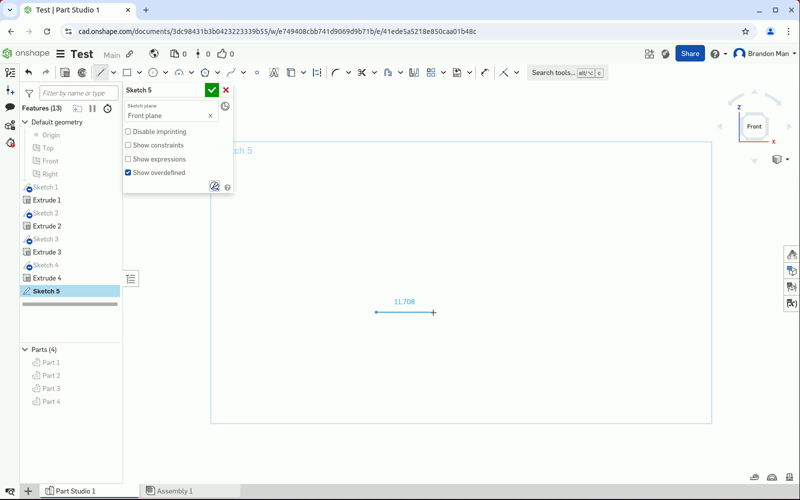
key_down(shift)
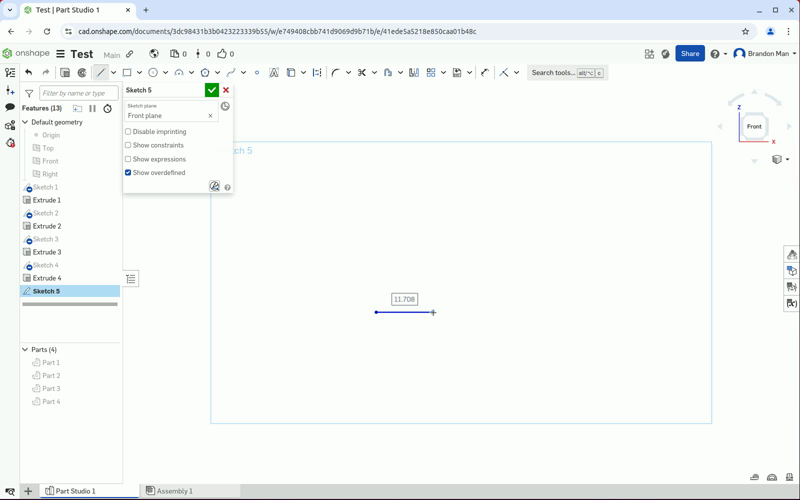
mouse_move(463, 312)
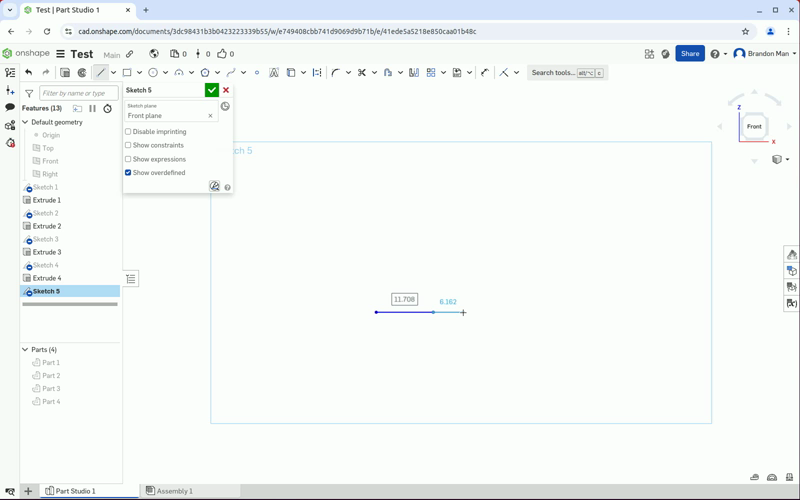
mouse_move(433, 255)
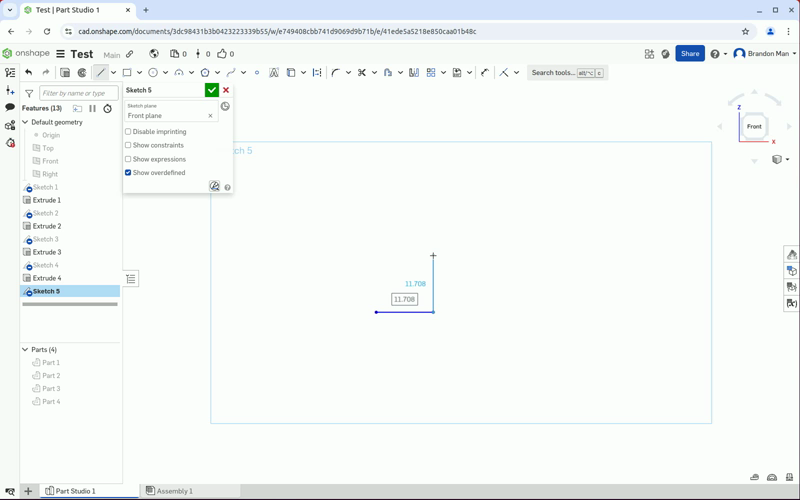
click(433, 255)
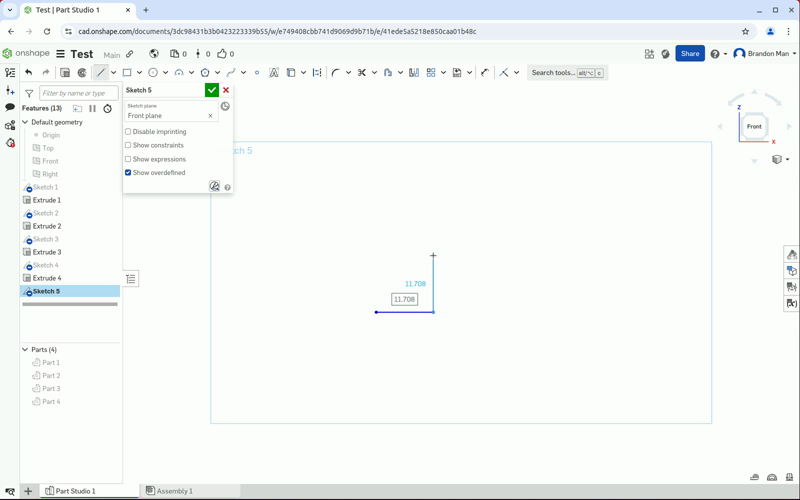
key_up(shift)
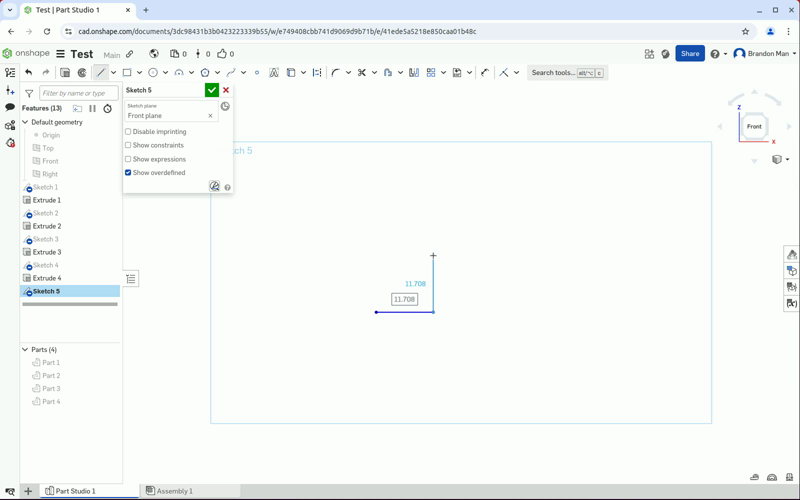
key_down(shift)
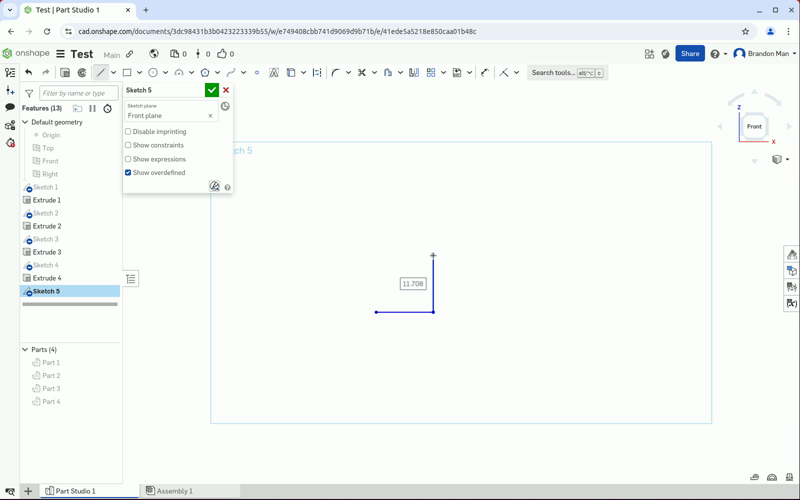
mouse_move(463, 255)
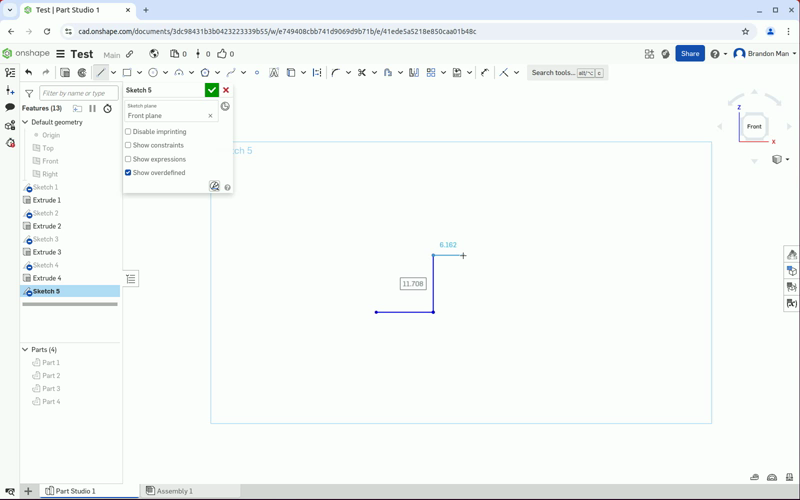
mouse_move(376, 255)
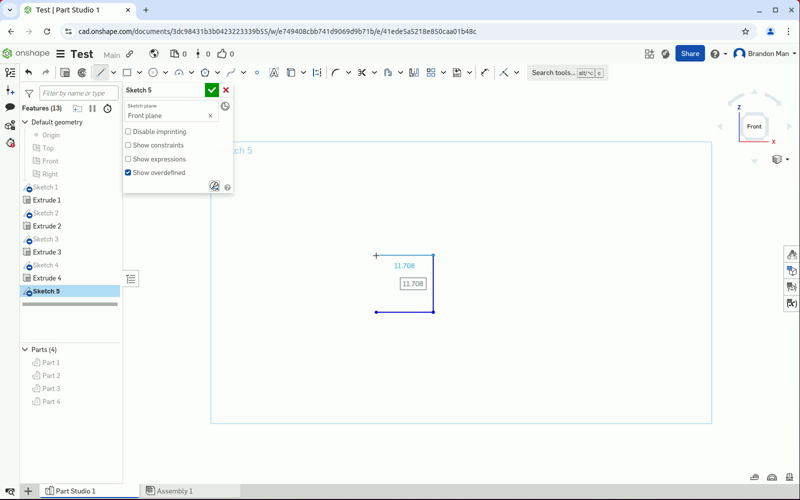
click(376, 255)
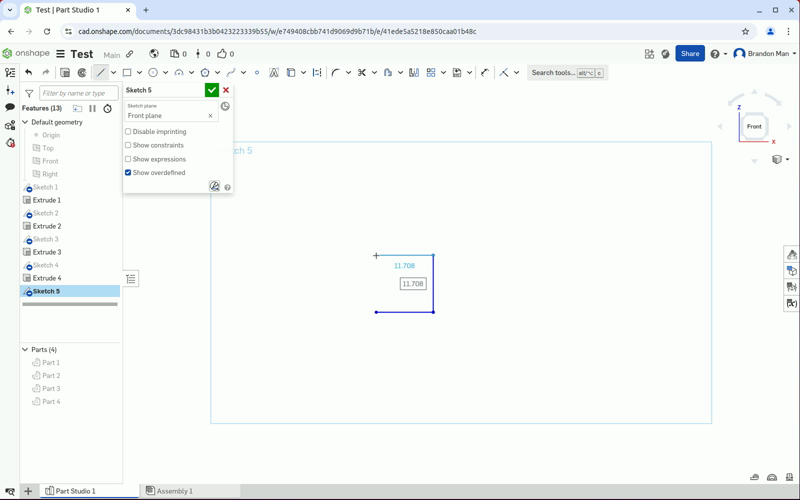
key_up(shift)
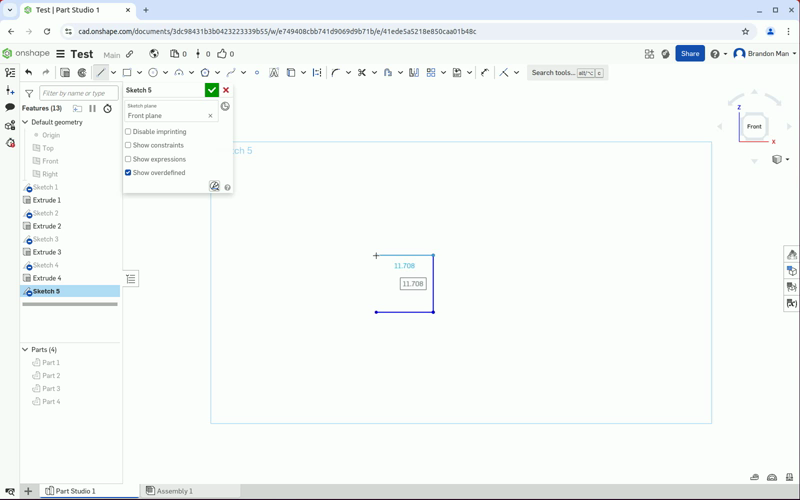
mouse_move(406, 255)
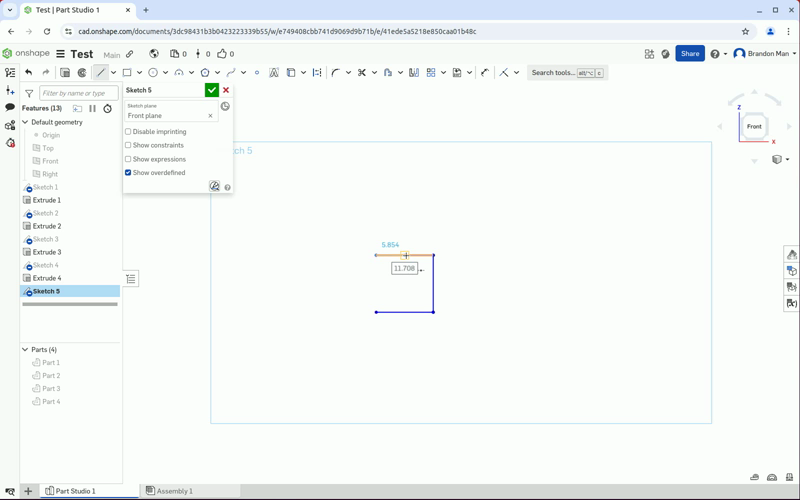
key_down(shift)
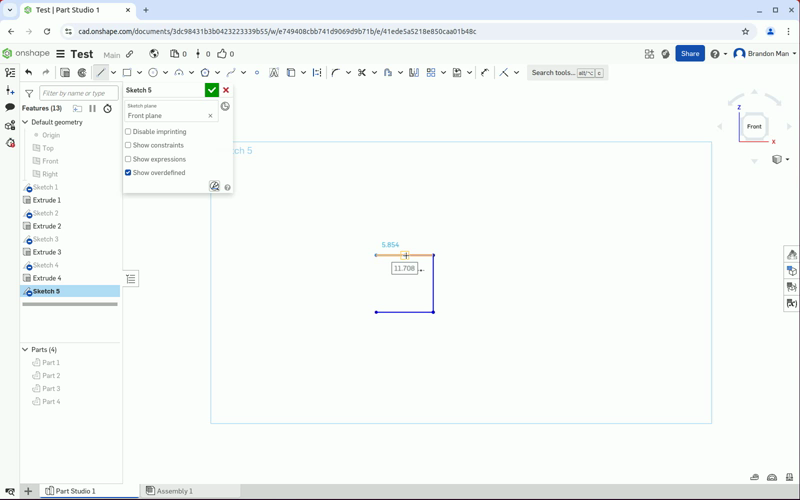
mouse_move(376, 312)
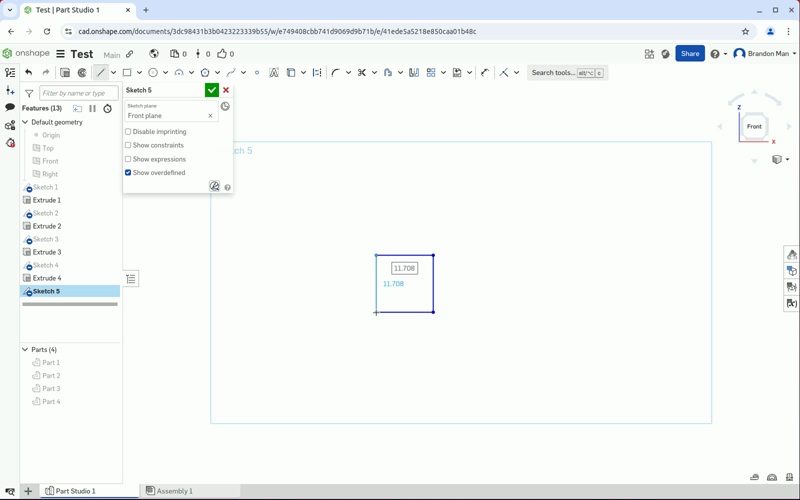
key_up(shift)
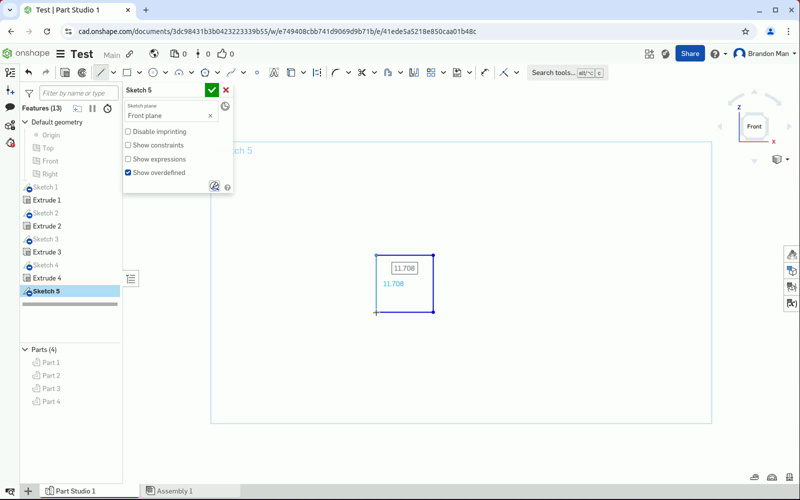
click(376, 312)
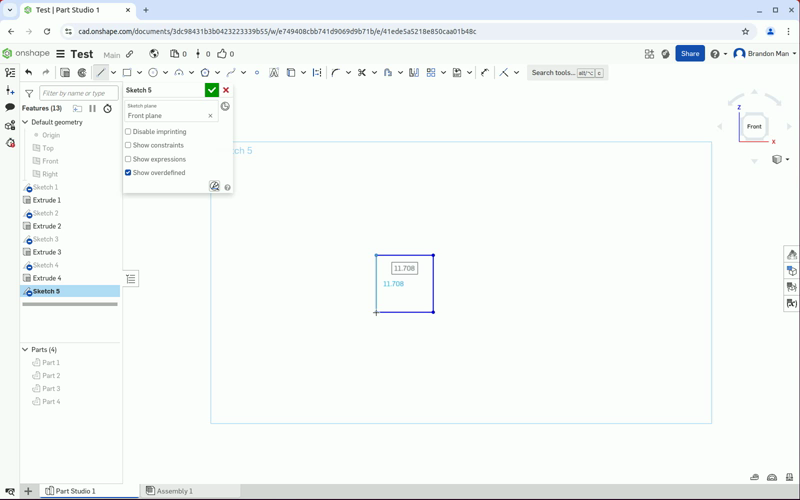
key(esc)
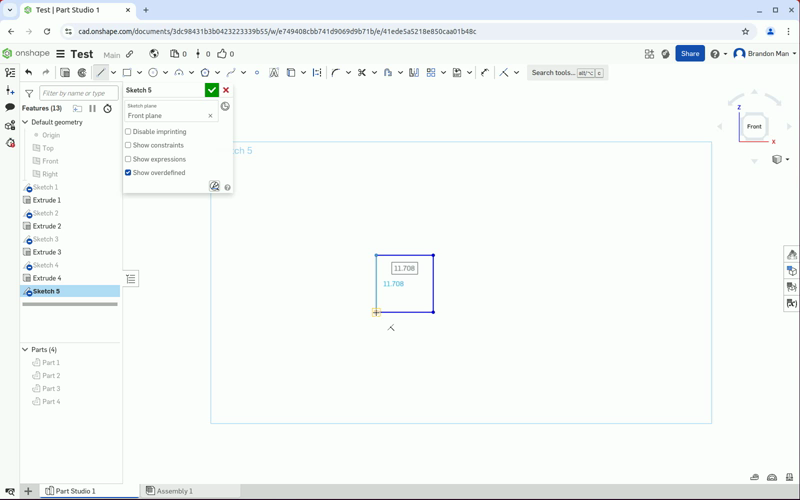
mouse_move(380, 307)
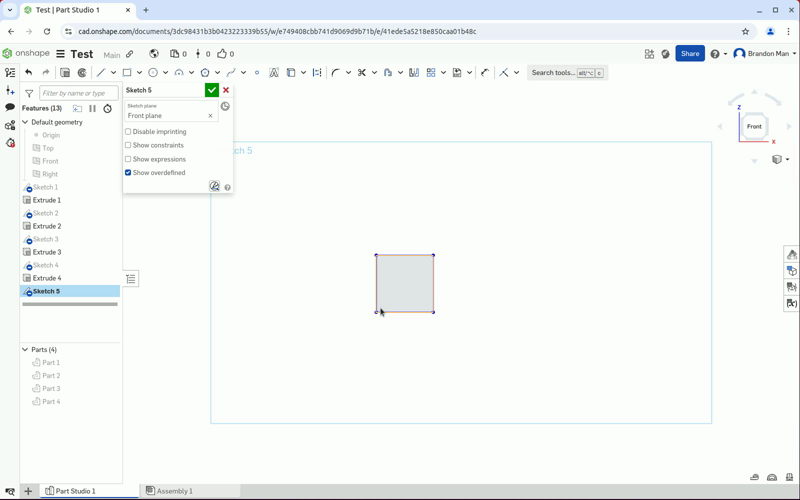
click(380, 307)
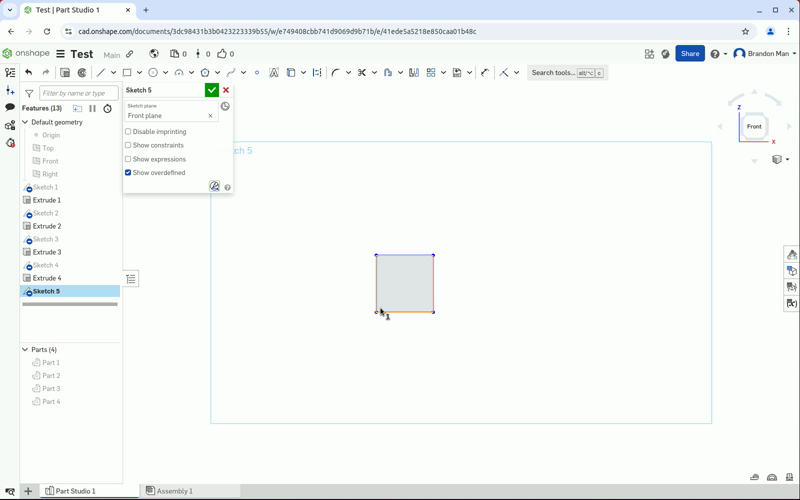
mouse_move(73, 352)
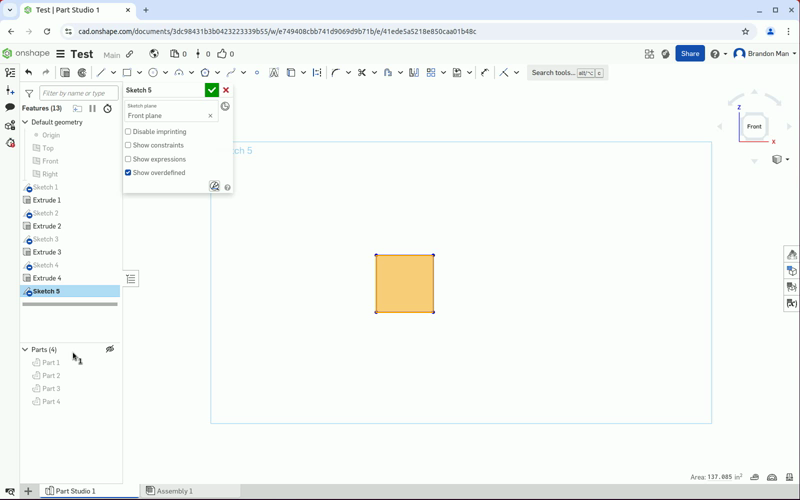
key(shift+y)
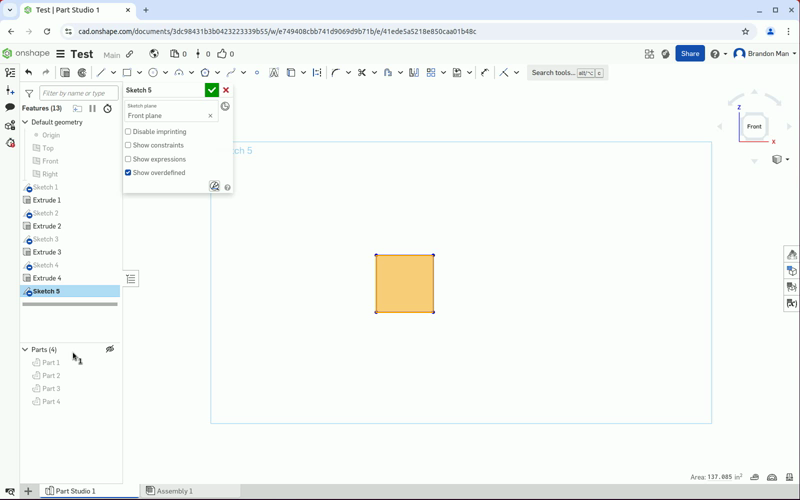
key(shift+e)
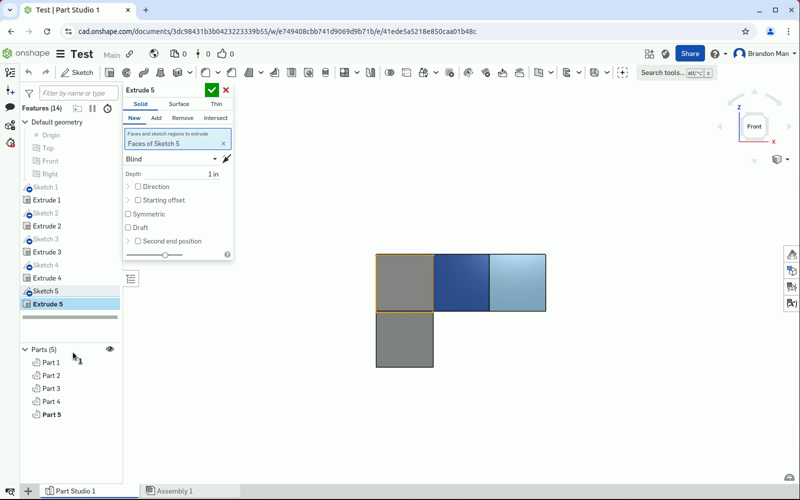
mouse_move(143, 106)
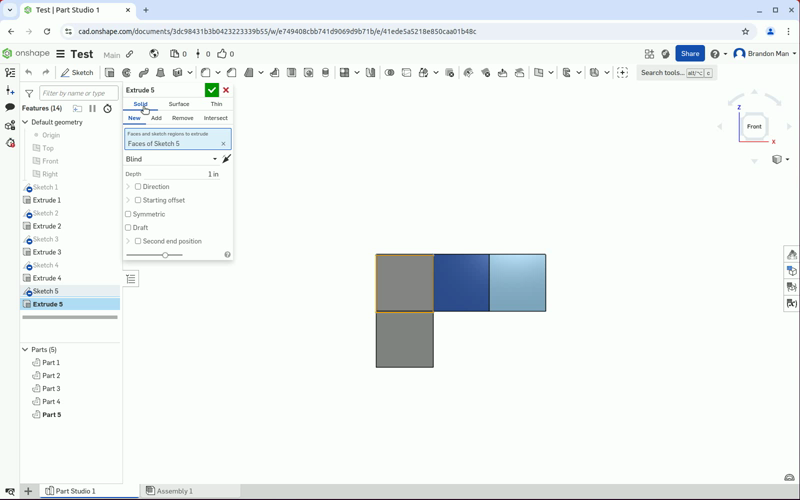
click(143, 106)
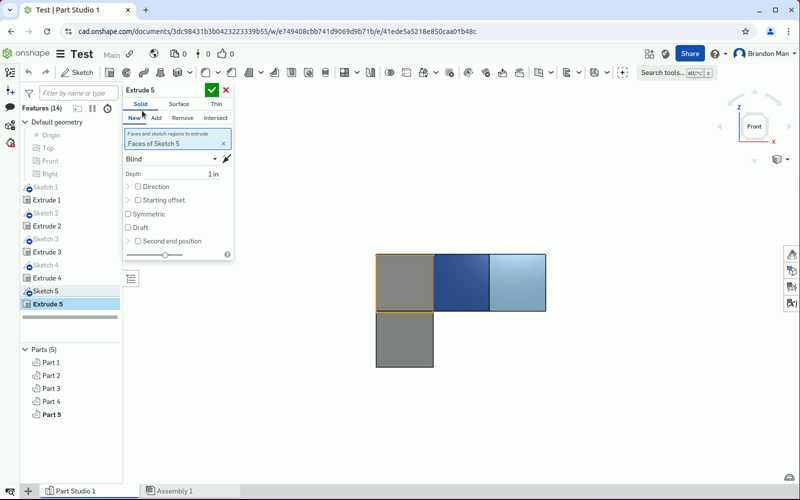
mouse_move(137, 120)
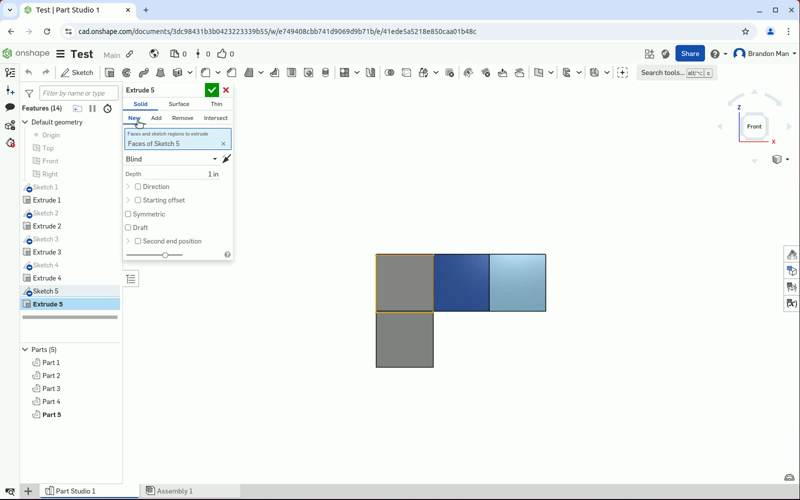
click(137, 120)
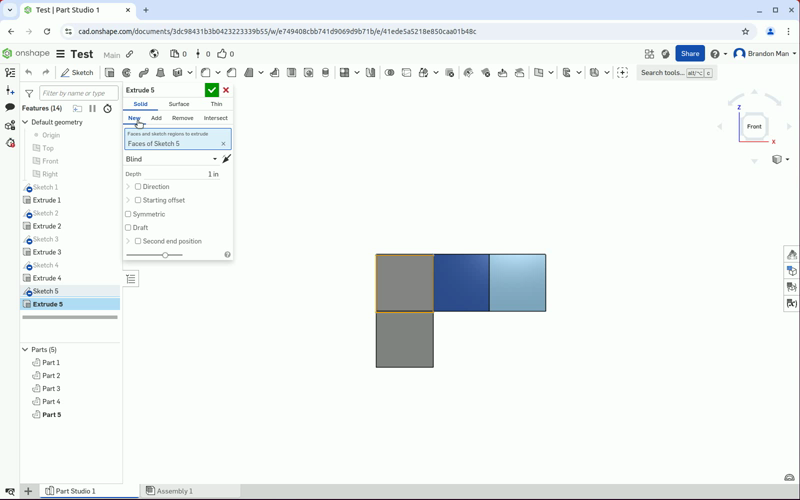
key(tab, 4)
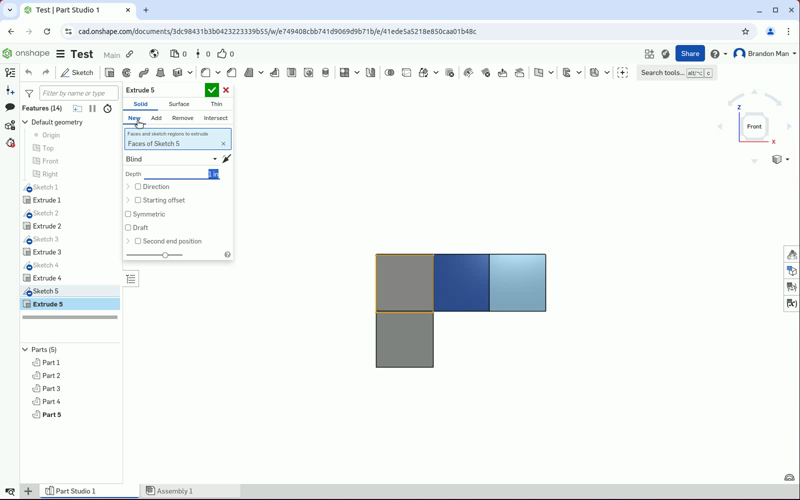
text(-23.108)
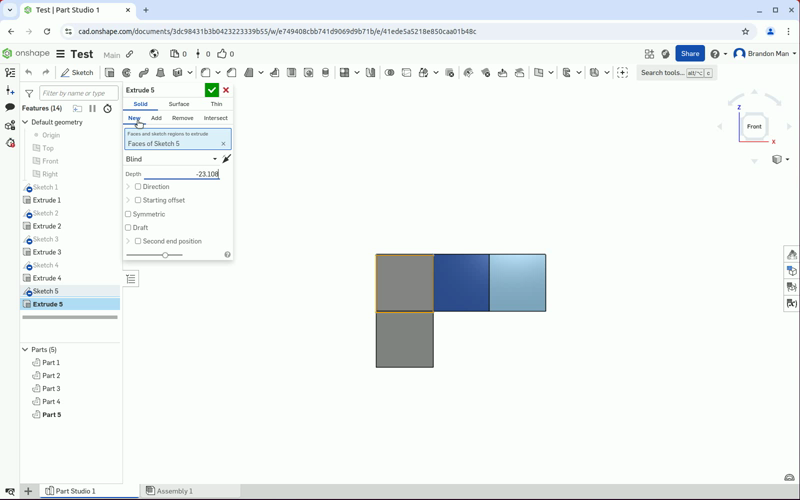
key(enter)
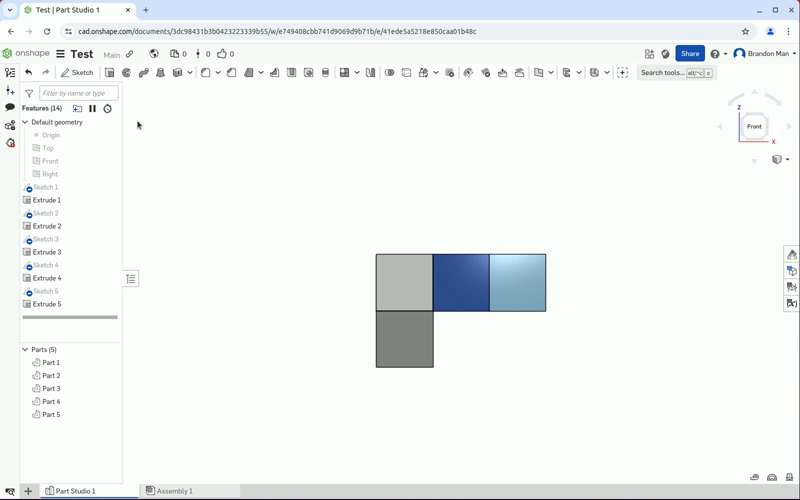
key(shift+h)
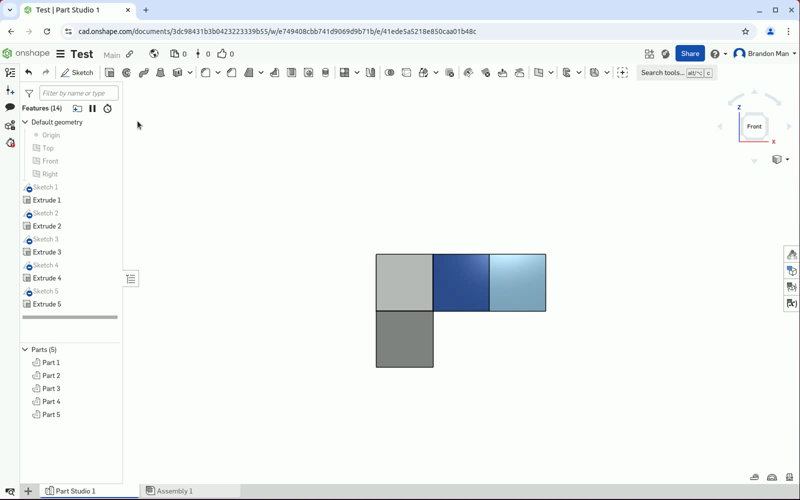
key(shift+h)
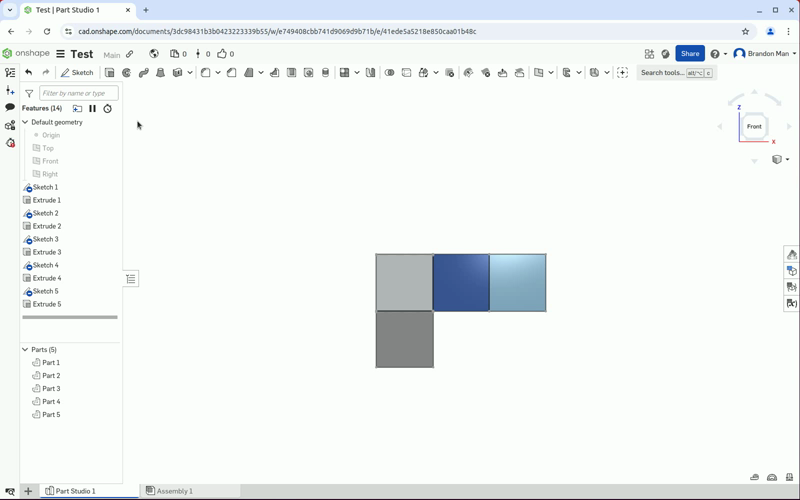
key(shift+7)
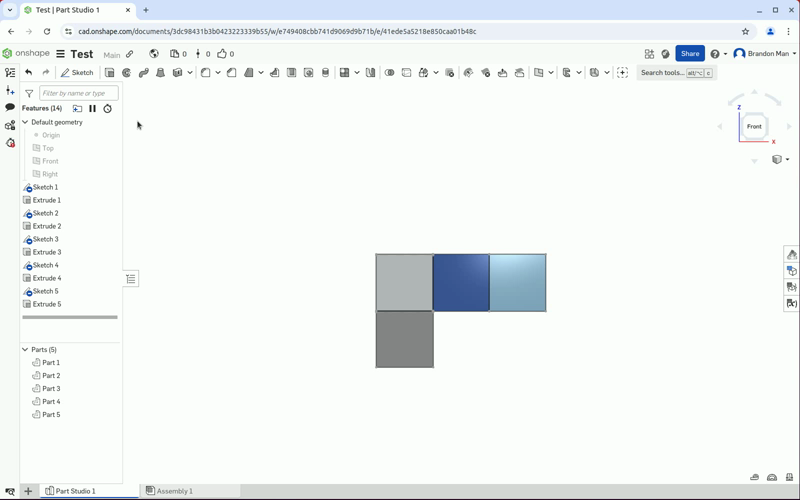
key(left, 2)
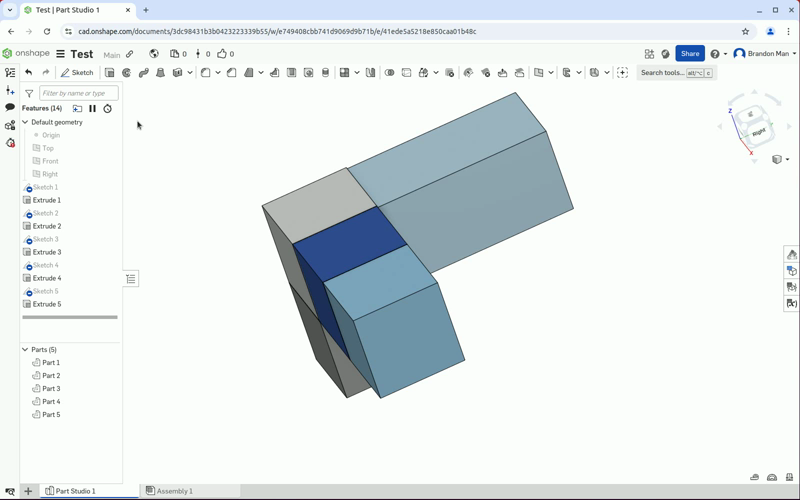
key(down, 2)
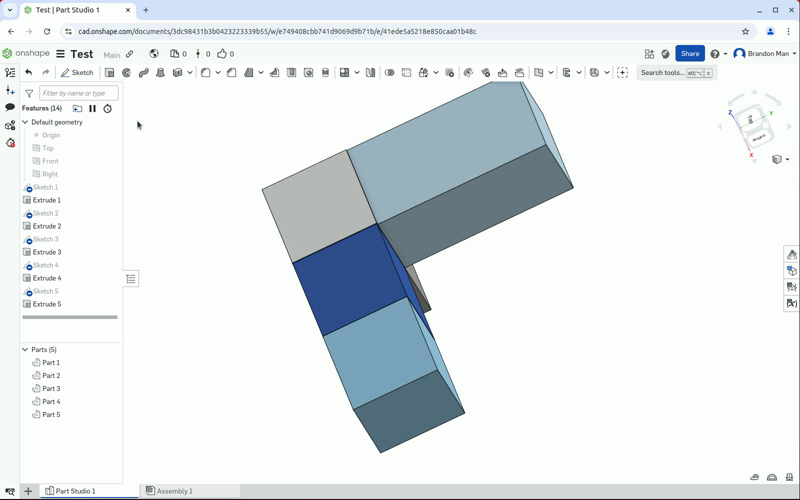
key(up, 2)
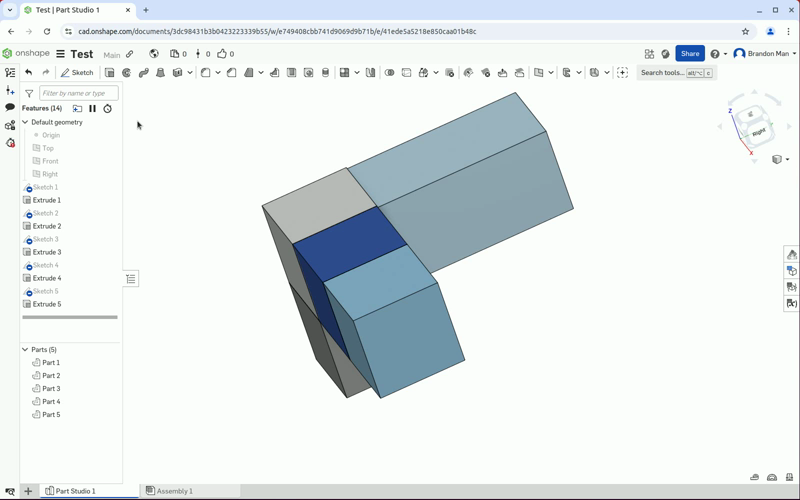
key(right, 2)
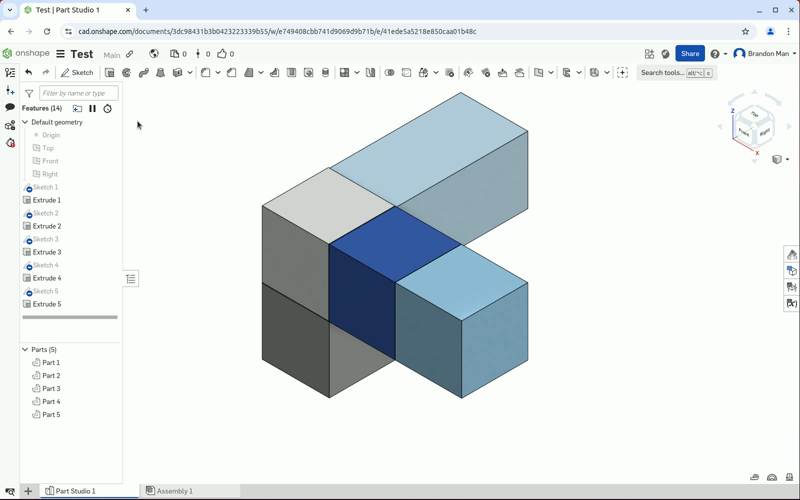
mouse_move(73, 189)
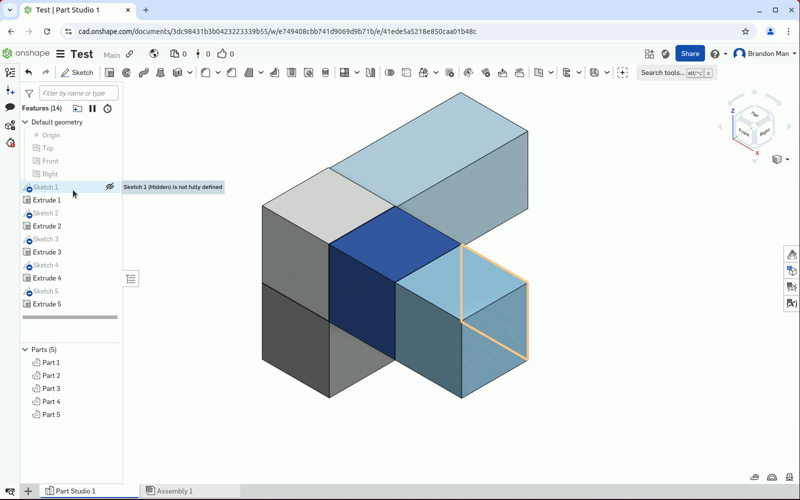
click(73, 189)